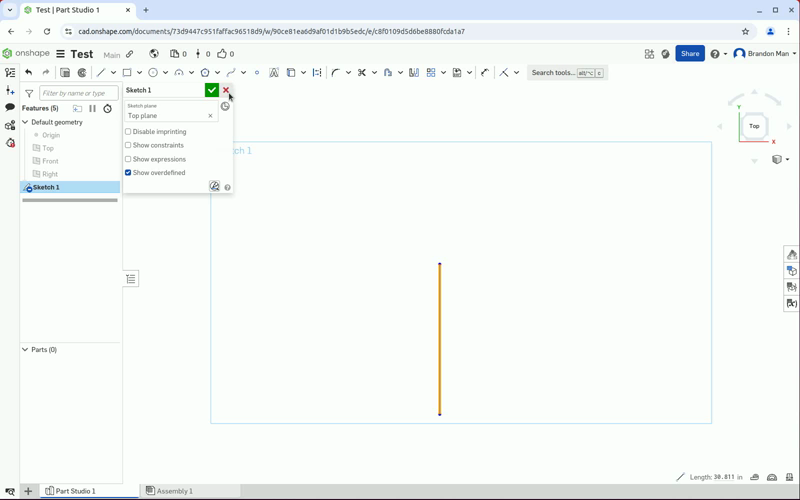
key(shift+h)
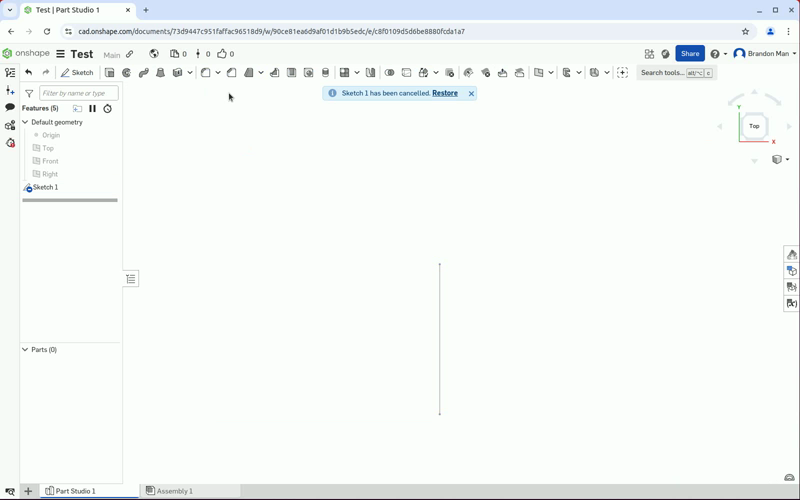
key(shift+s)
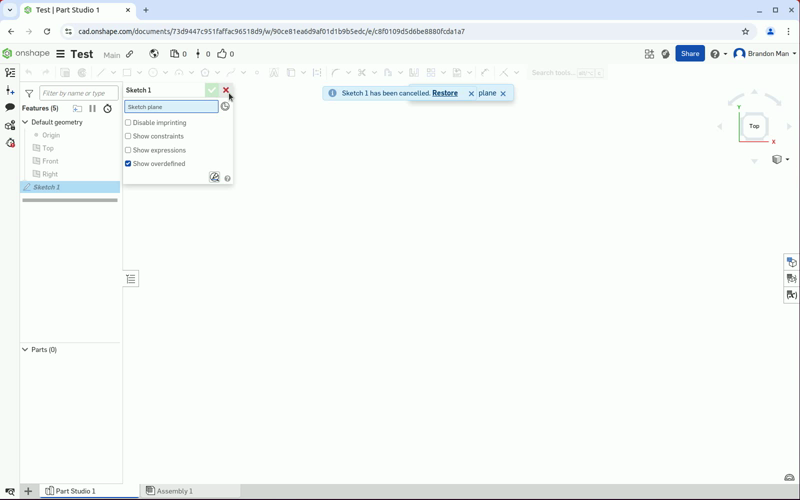
mouse_move(73, 150)
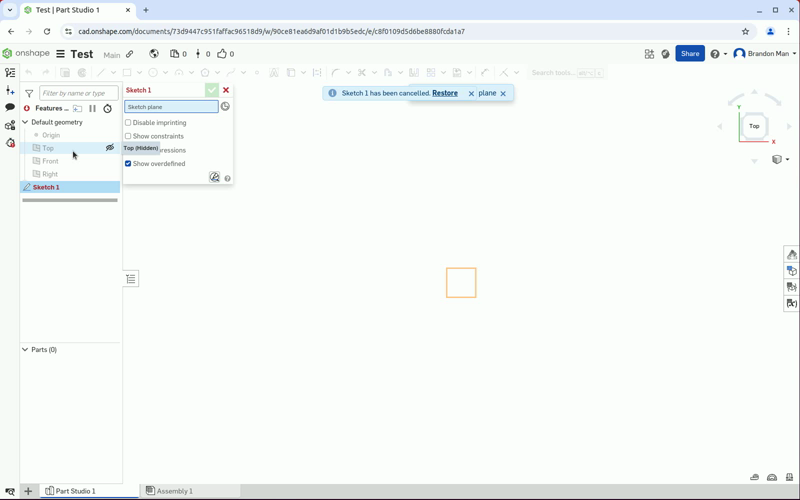
click(73, 150)
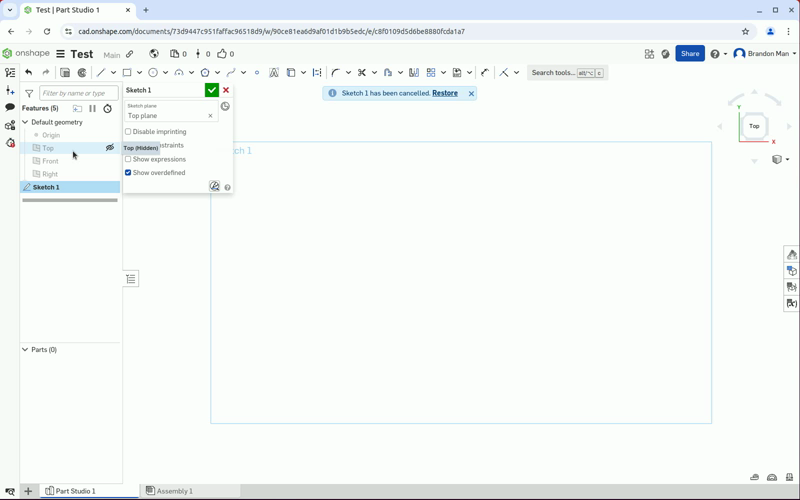
mouse_move(73, 352)
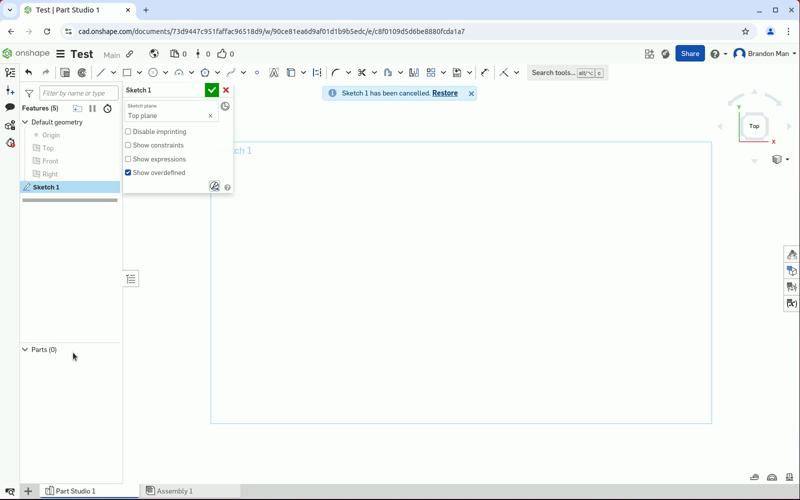
key(y)
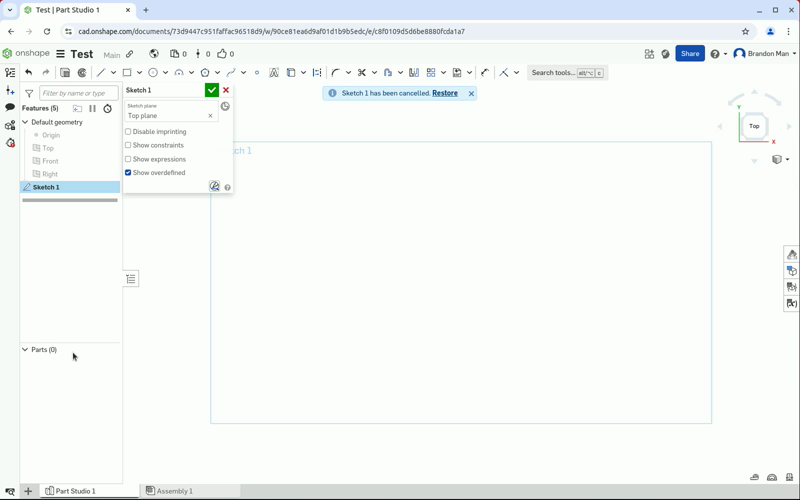
key(l)
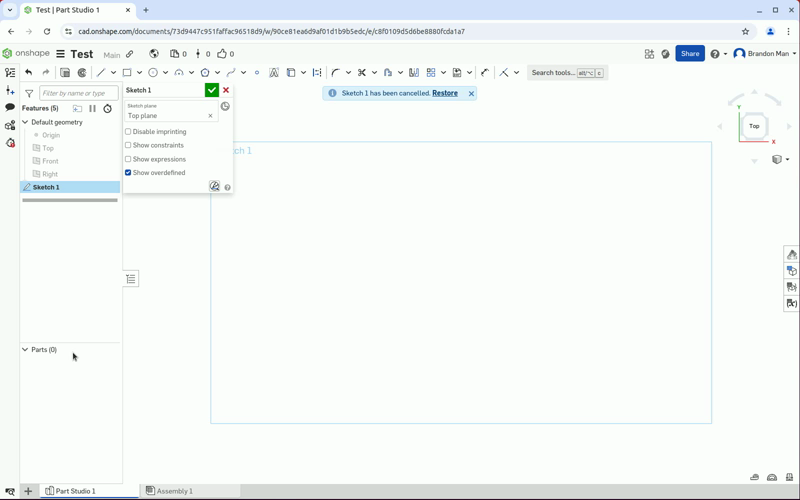
key_down(shift)
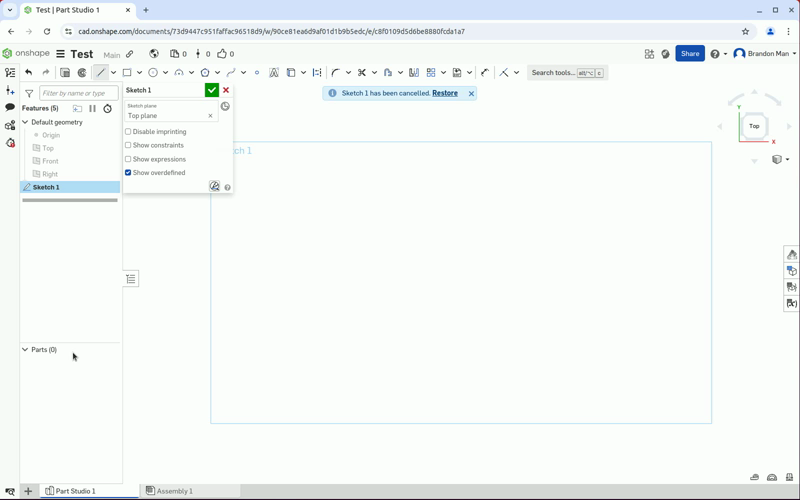
mouse_move(378, 395)
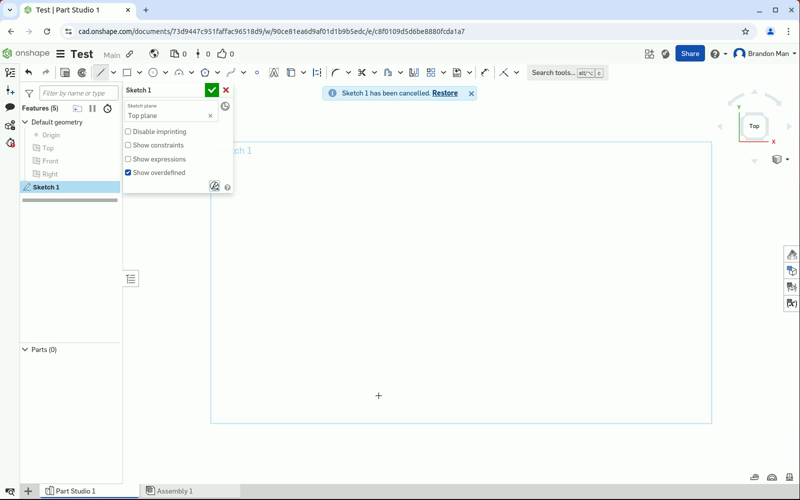
click(378, 395)
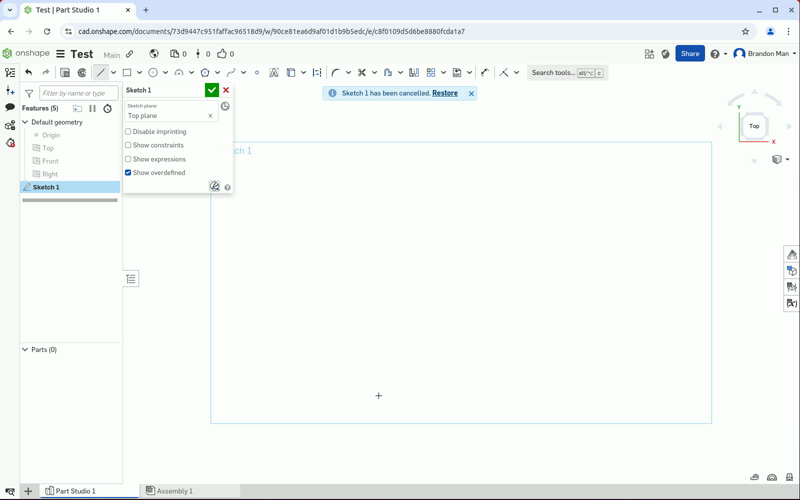
key_up(shift)
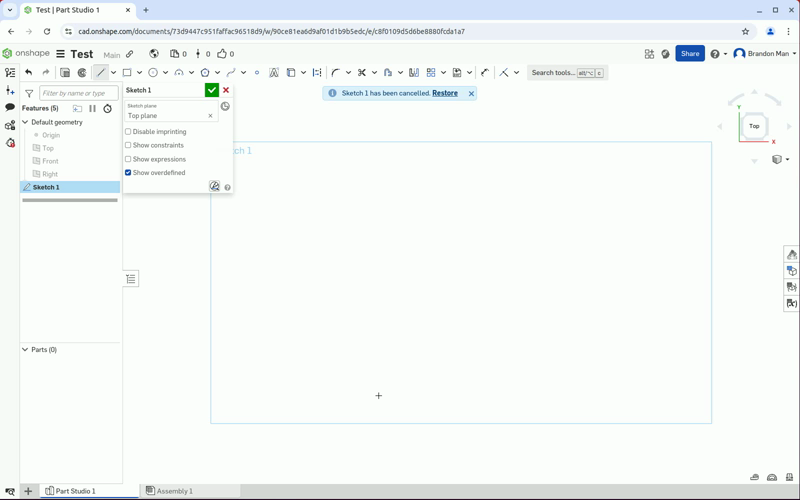
key_down(shift)
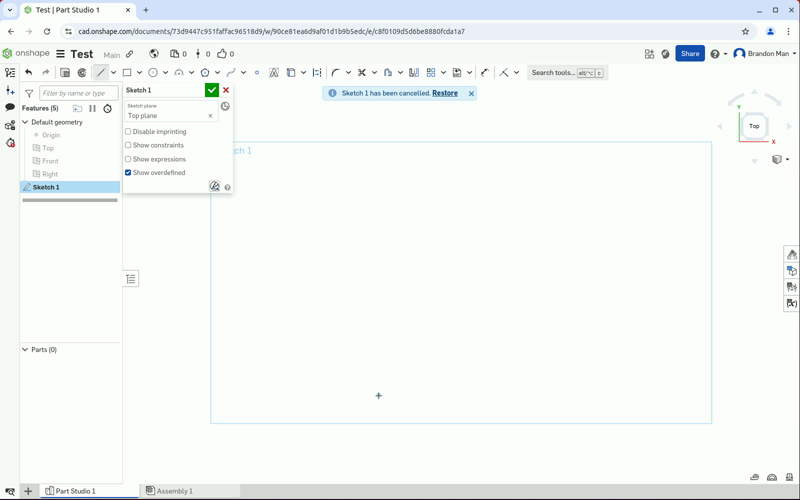
mouse_move(543, 395)
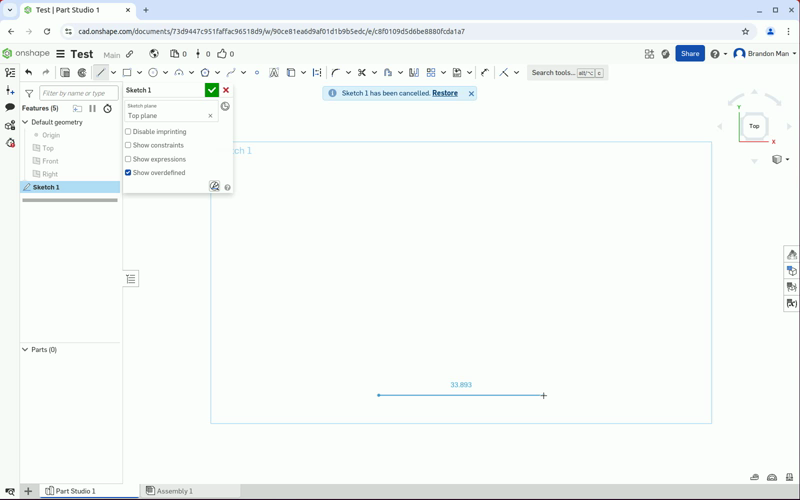
click(543, 395)
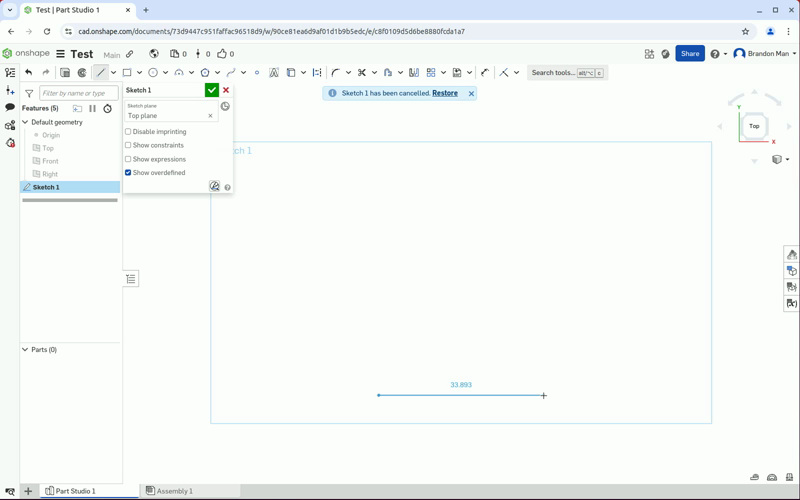
key_up(shift)
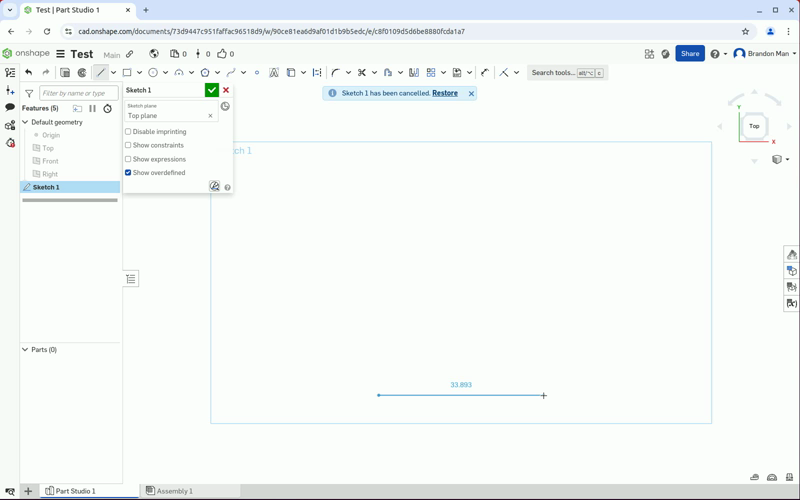
key_down(shift)
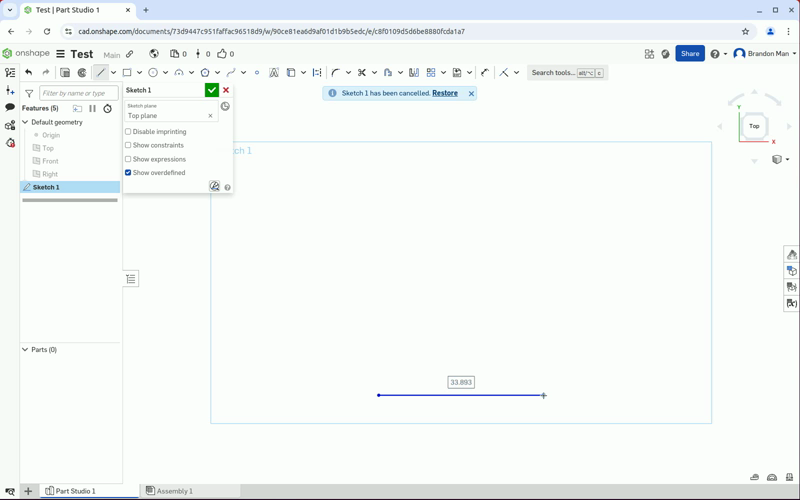
mouse_move(543, 171)
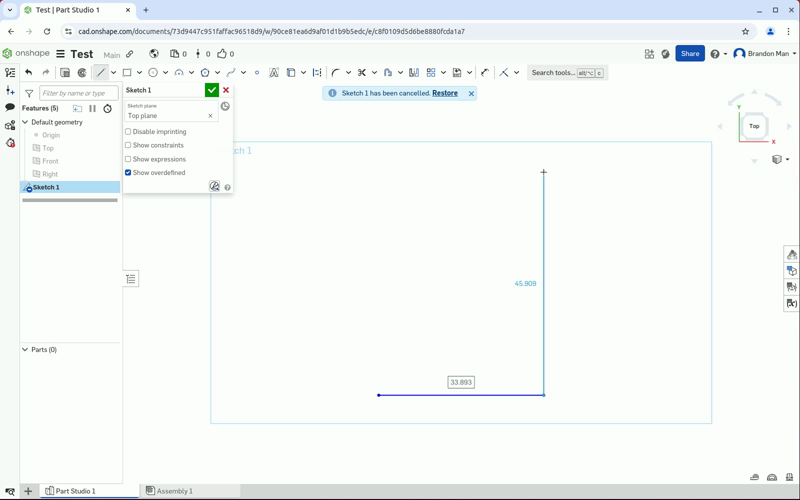
click(543, 171)
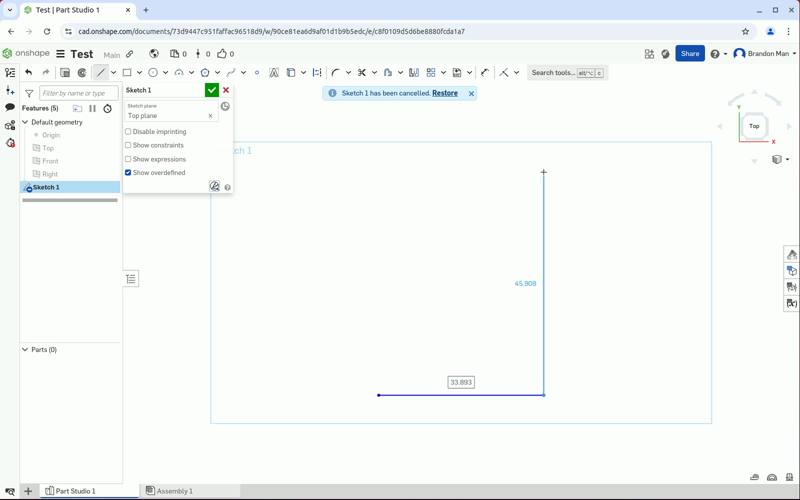
key_up(shift)
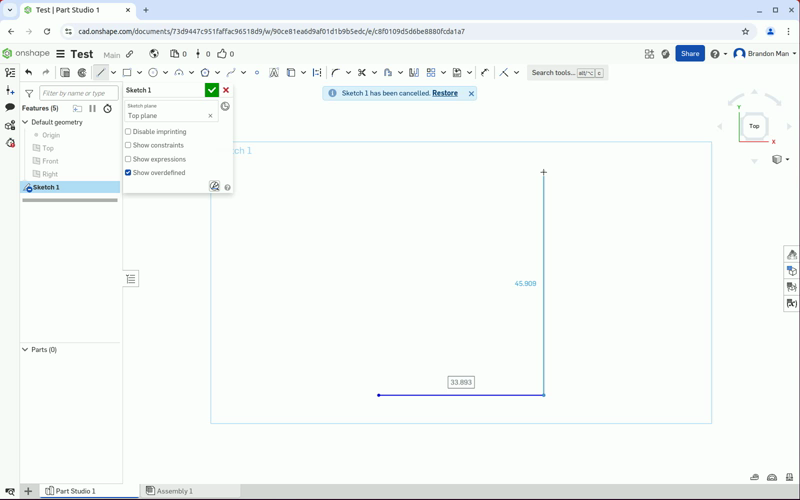
key_down(shift)
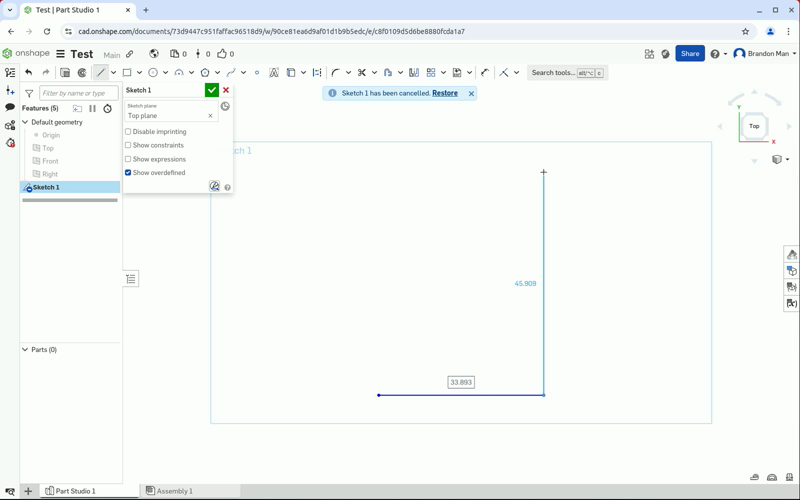
mouse_move(378, 171)
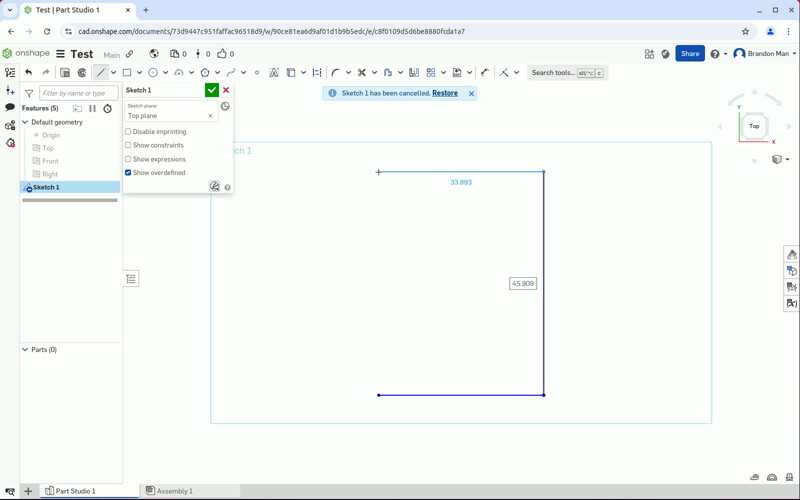
click(378, 171)
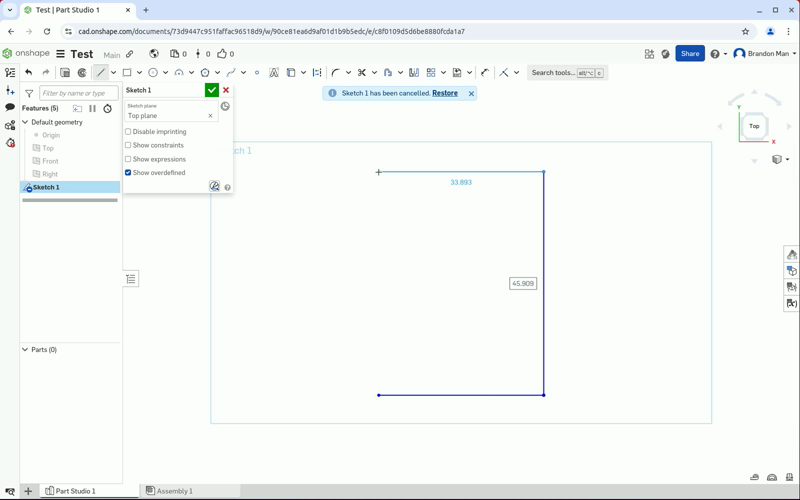
key_up(shift)
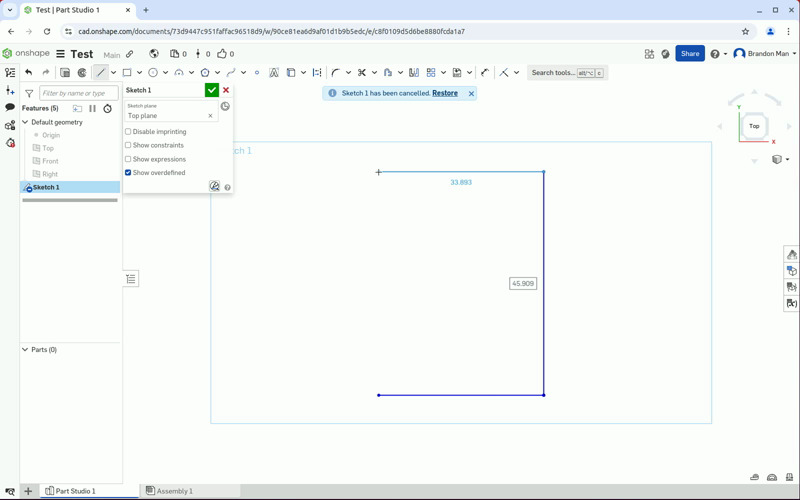
key_down(shift)
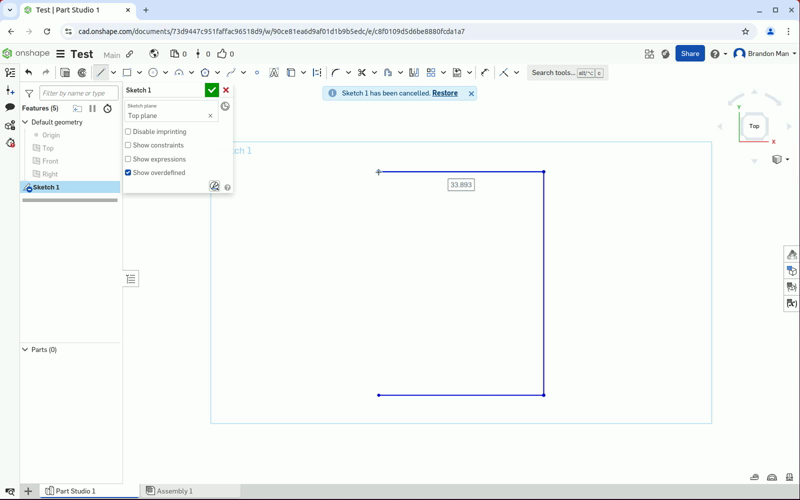
mouse_move(378, 395)
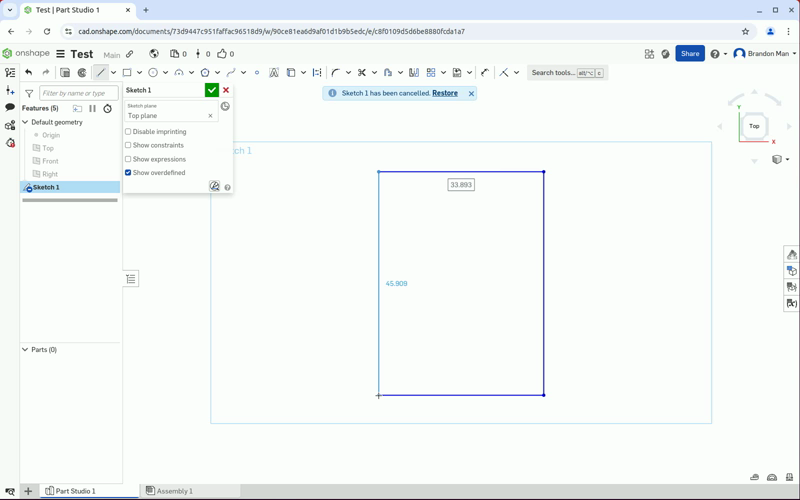
key_up(shift)
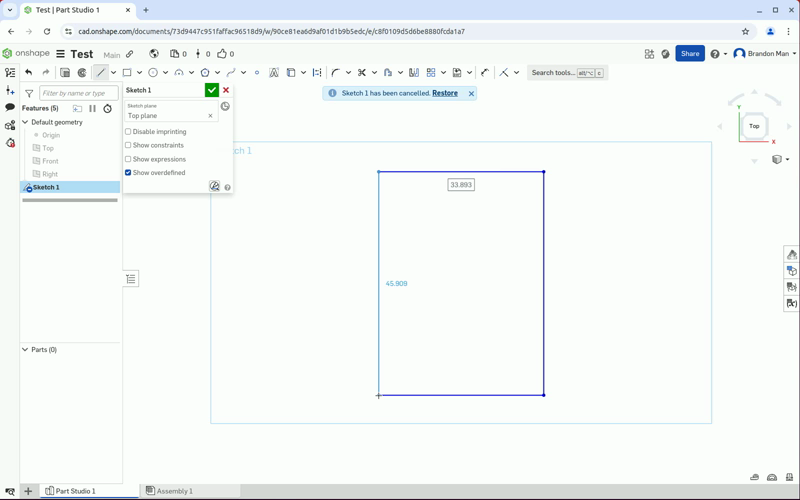
click(378, 395)
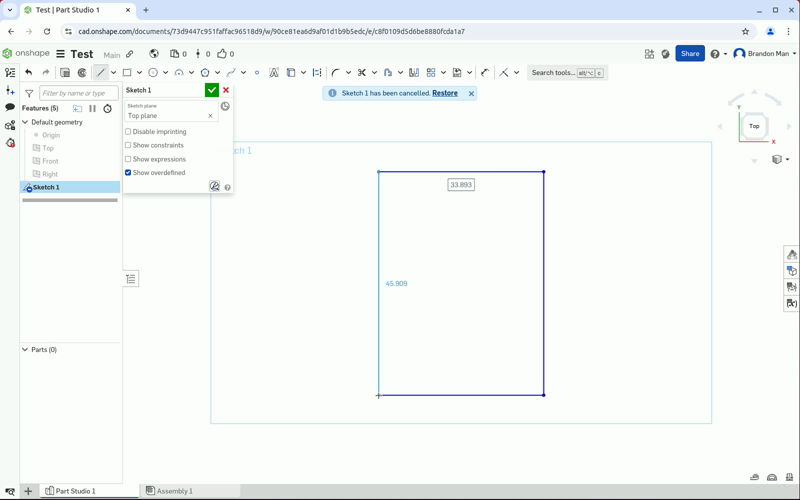
key(esc)
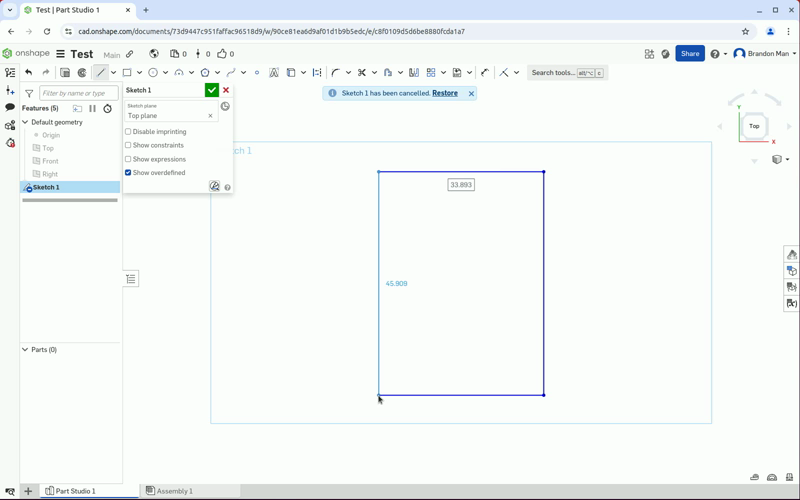
mouse_move(461, 278)
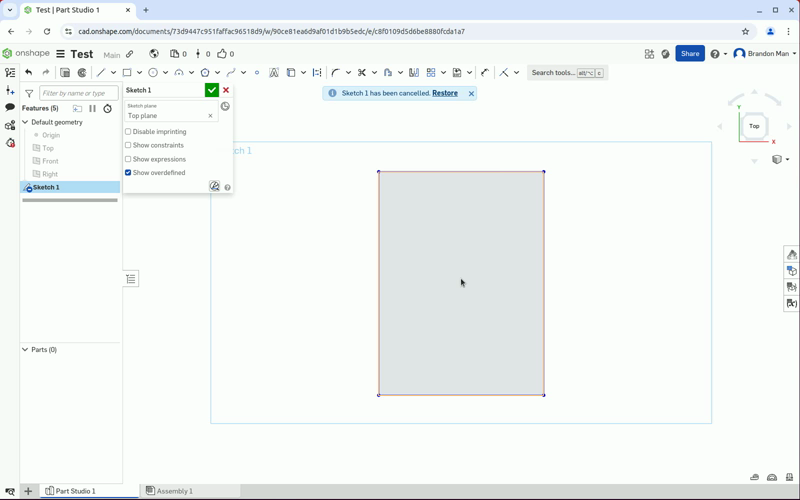
click(461, 278)
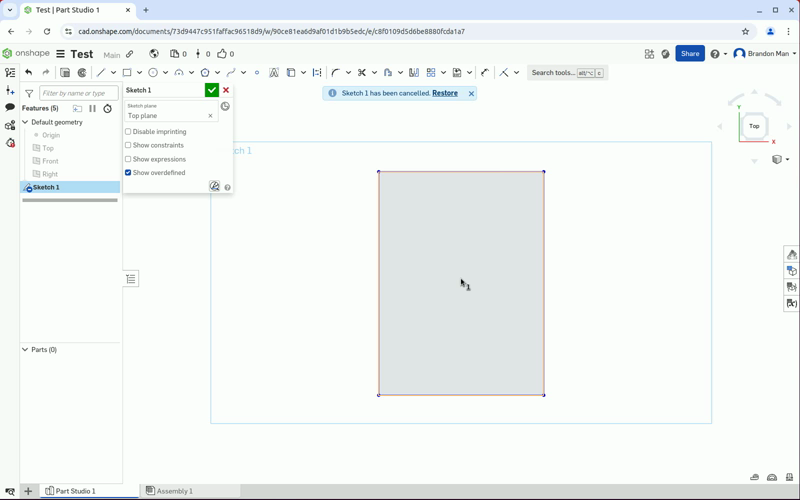
mouse_move(73, 352)
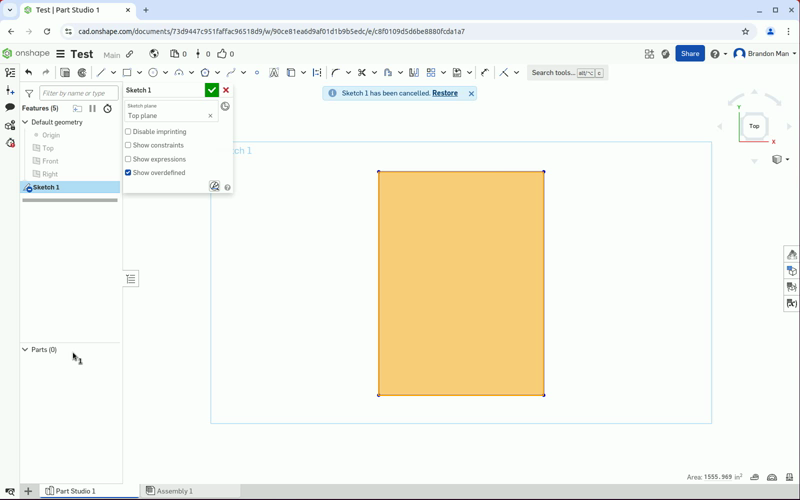
key(shift+y)
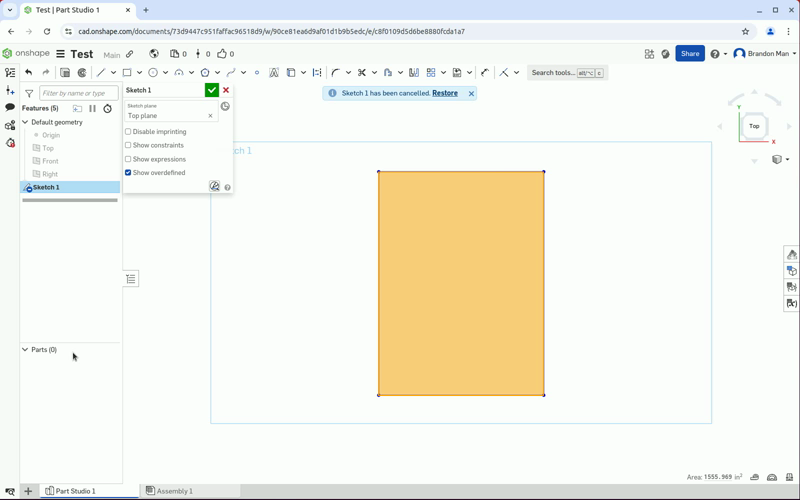
key(shift+e)
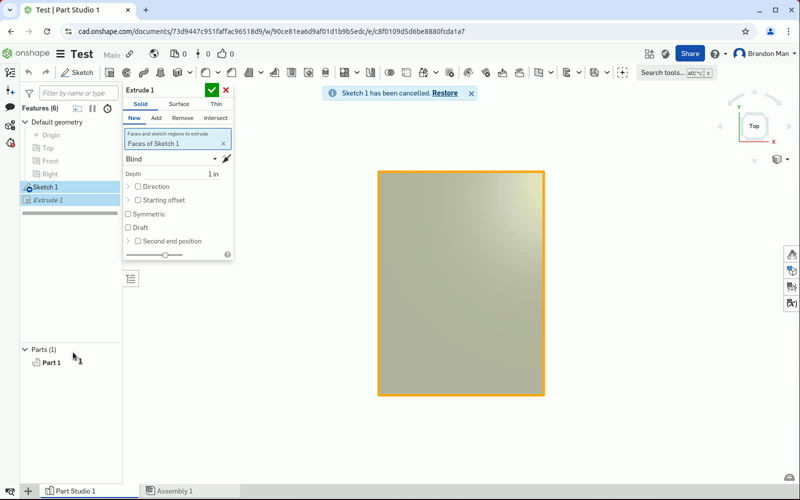
mouse_move(143, 106)
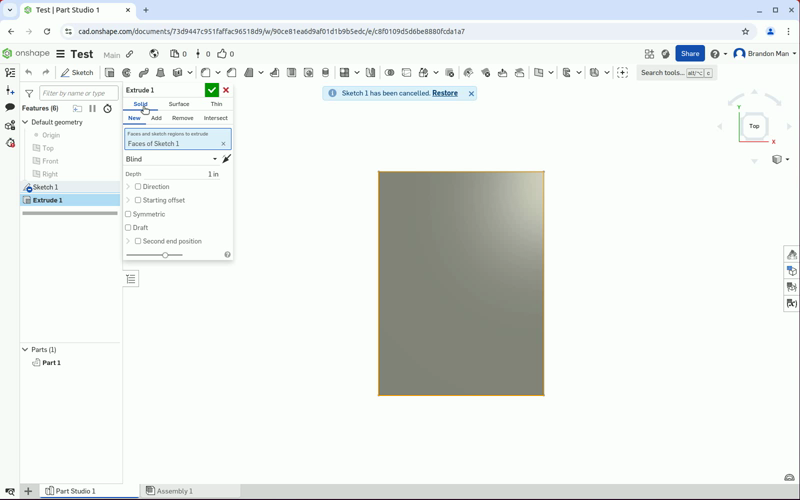
click(143, 106)
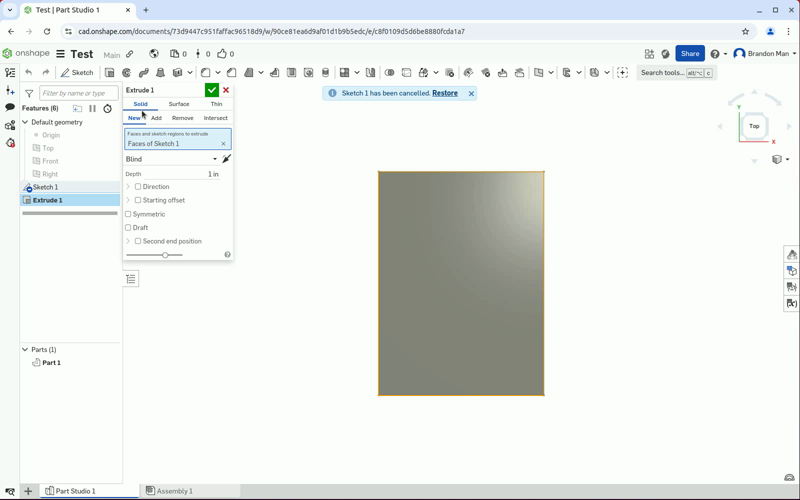
mouse_move(137, 120)
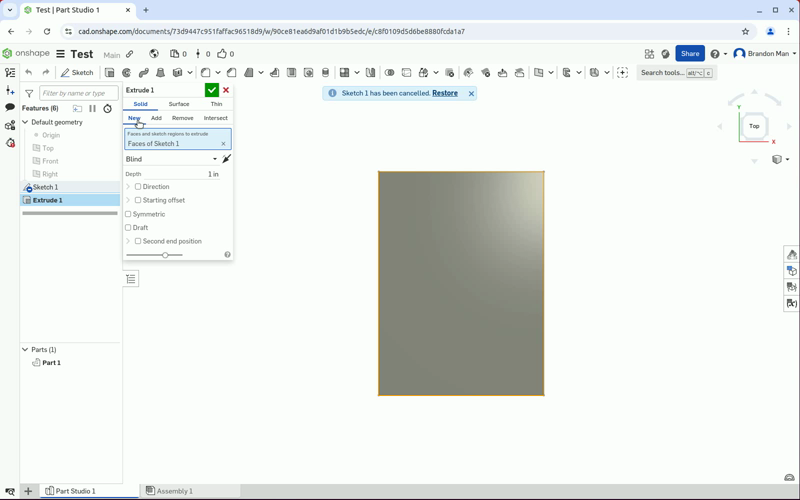
click(137, 120)
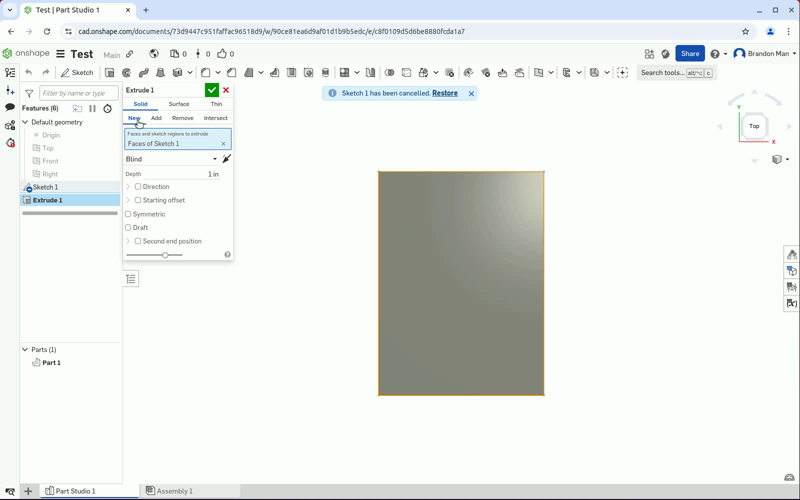
key(tab, 4)
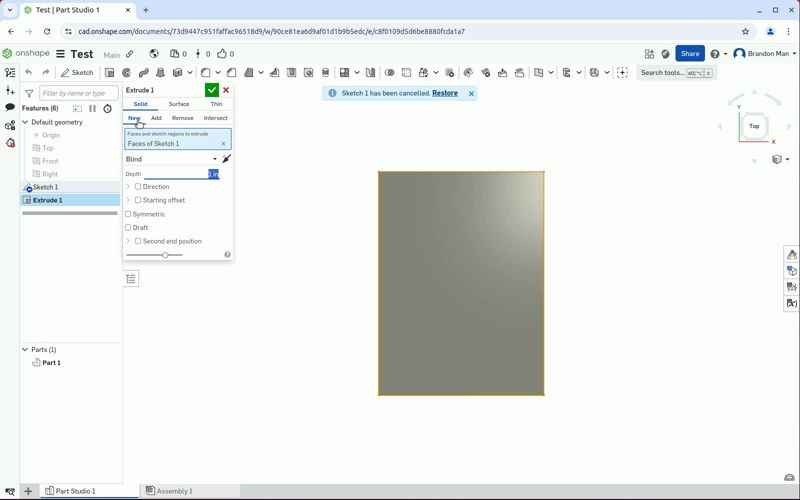
text(0.241)
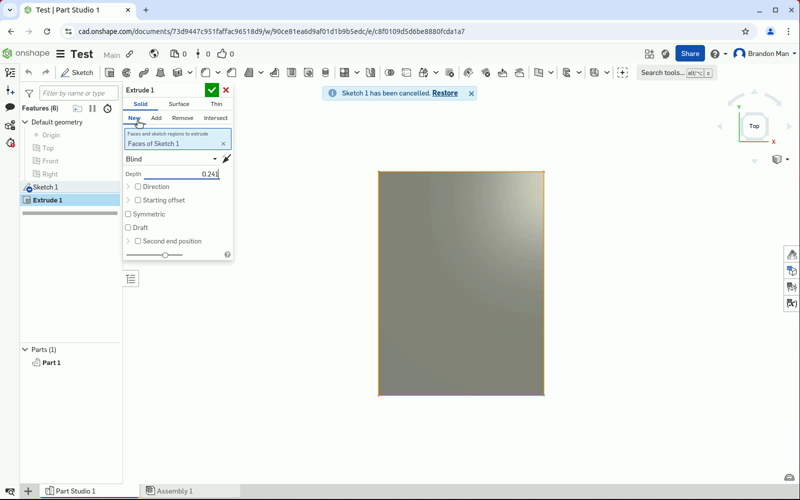
key(enter)
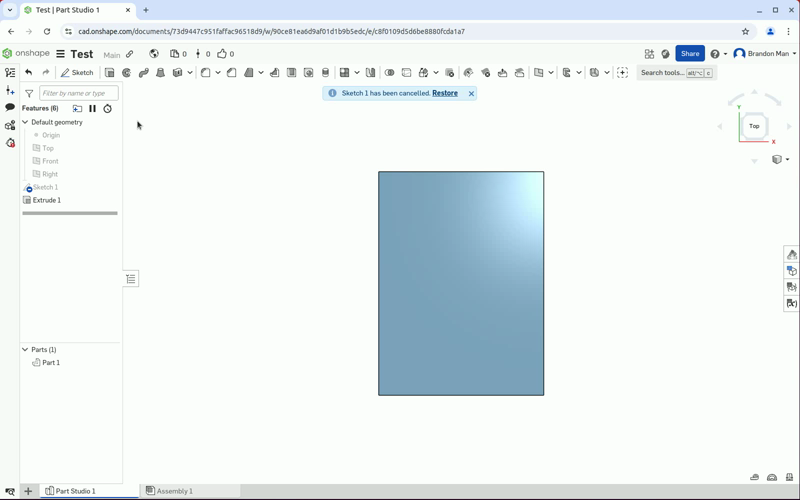
key(shift+h)
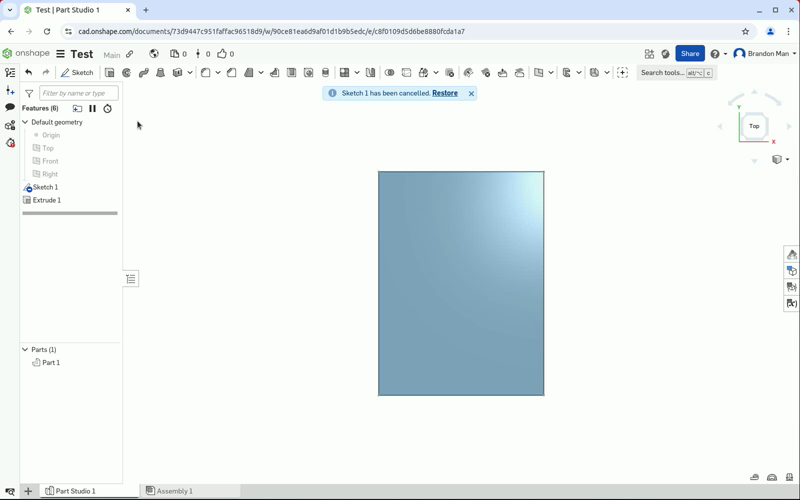
key(shift+h)
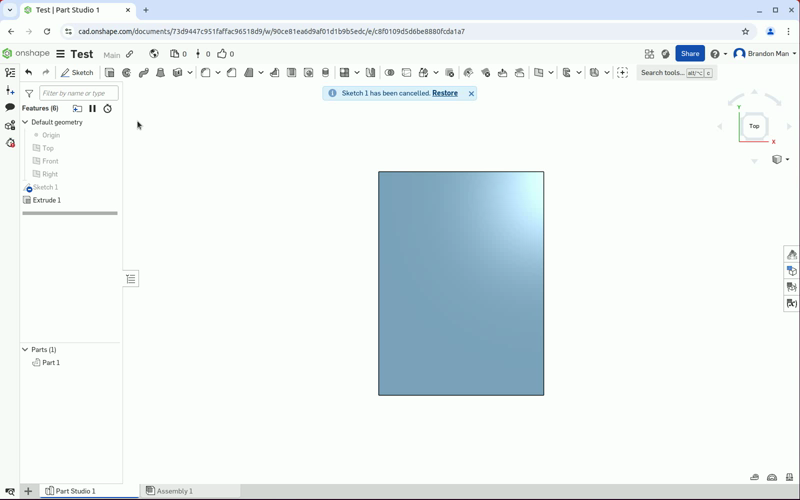
mouse_move(73, 189)
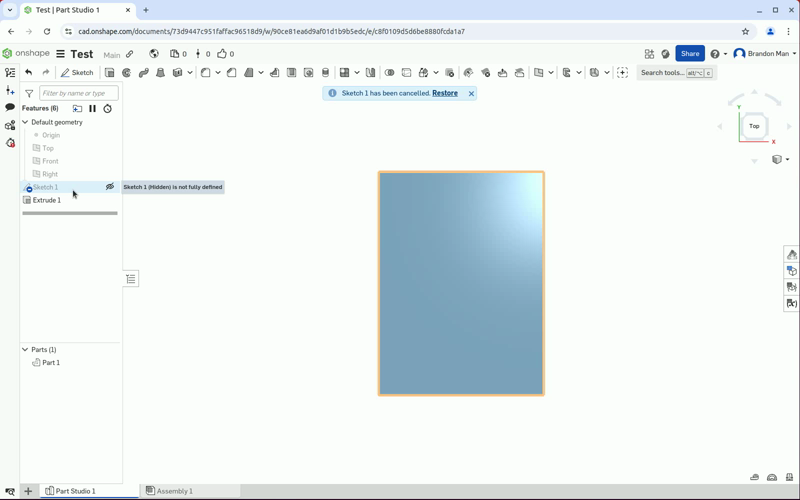
click(73, 189)
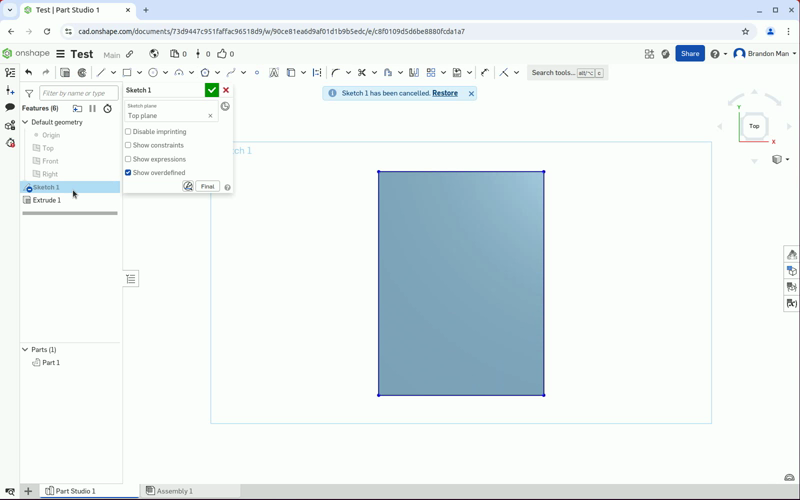
mouse_move(229, 92)
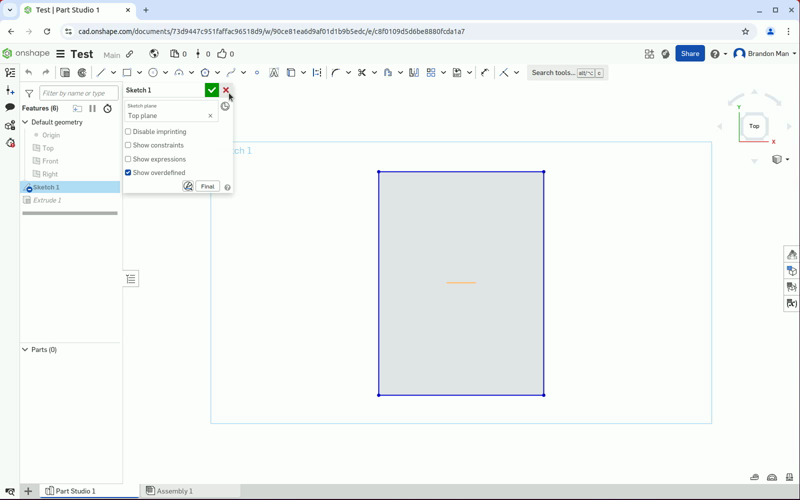
click(229, 92)
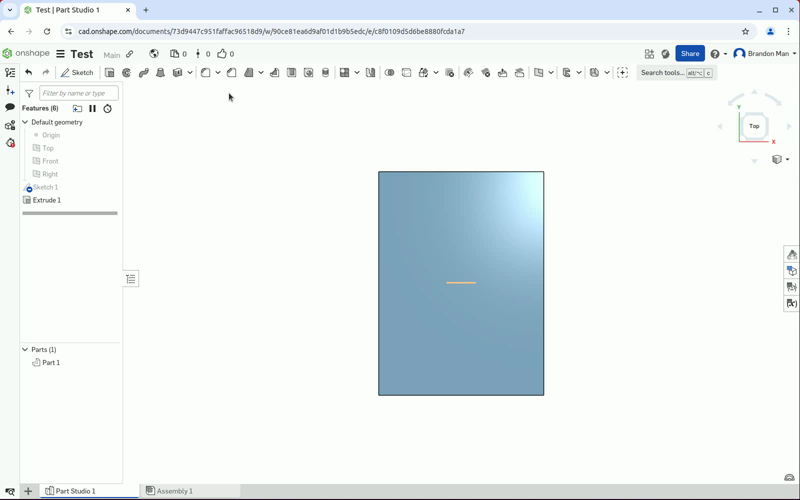
mouse_move(541, 75)
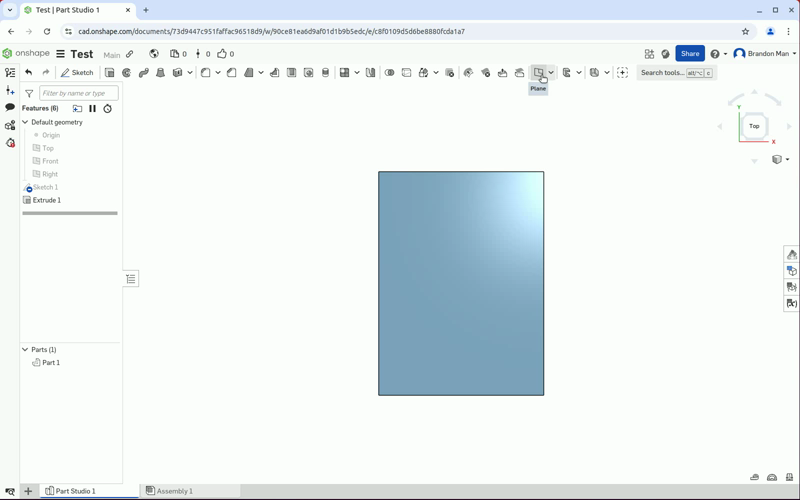
click(541, 75)
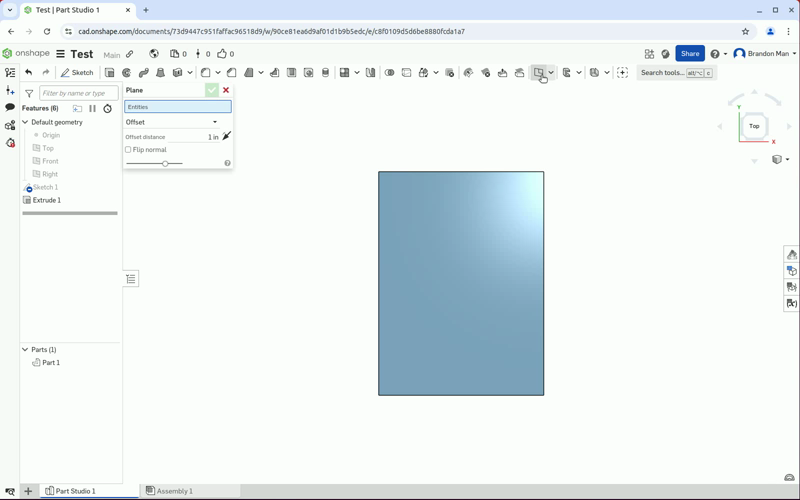
mouse_move(73, 150)
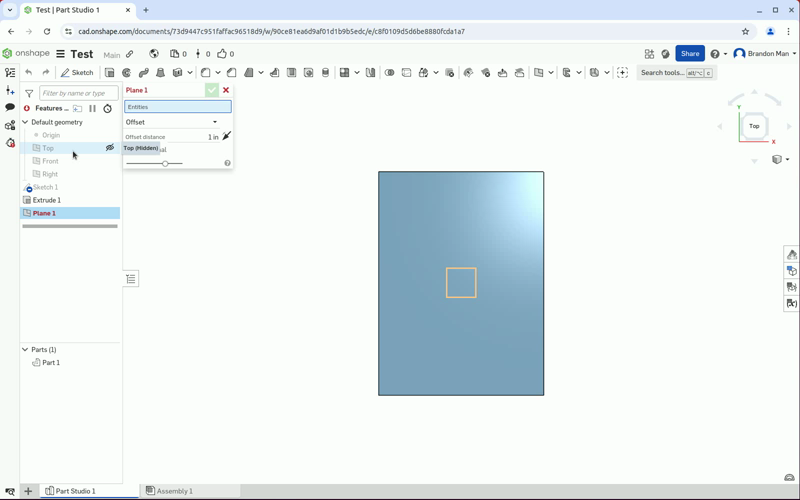
click(73, 150)
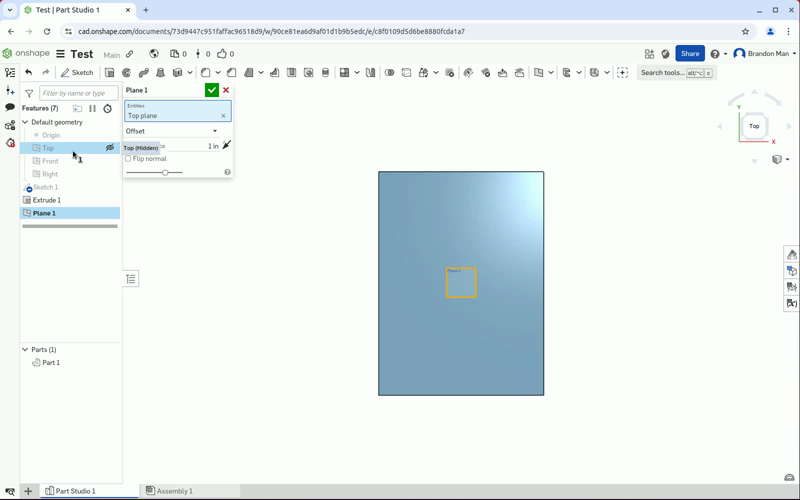
key(tab, 2)
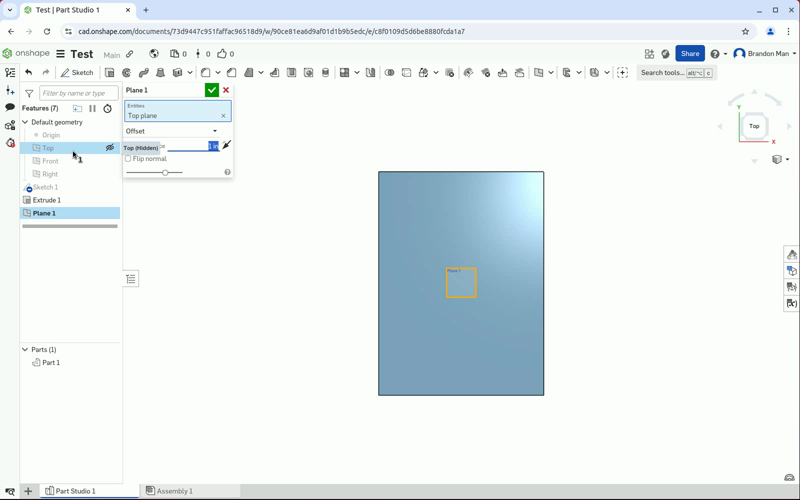
text(0.246)
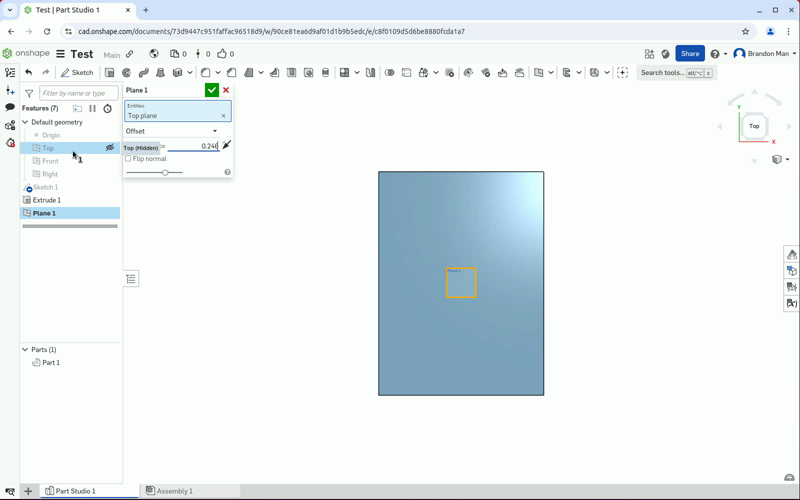
key(enter, 2)
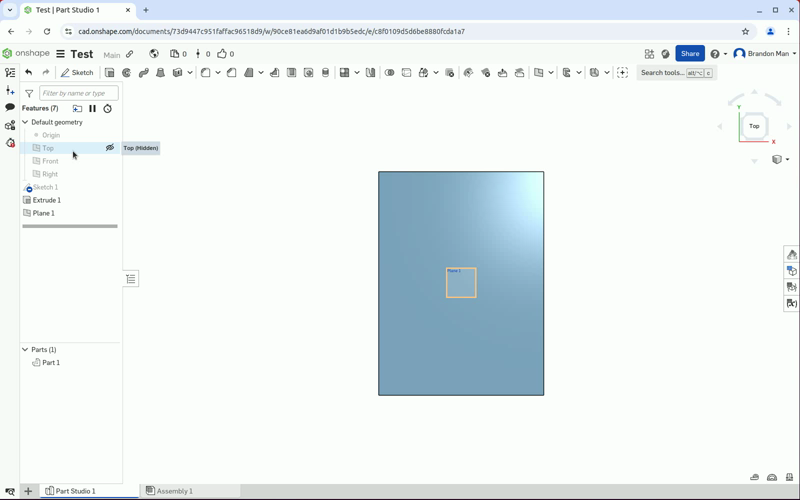
key(shift+s)
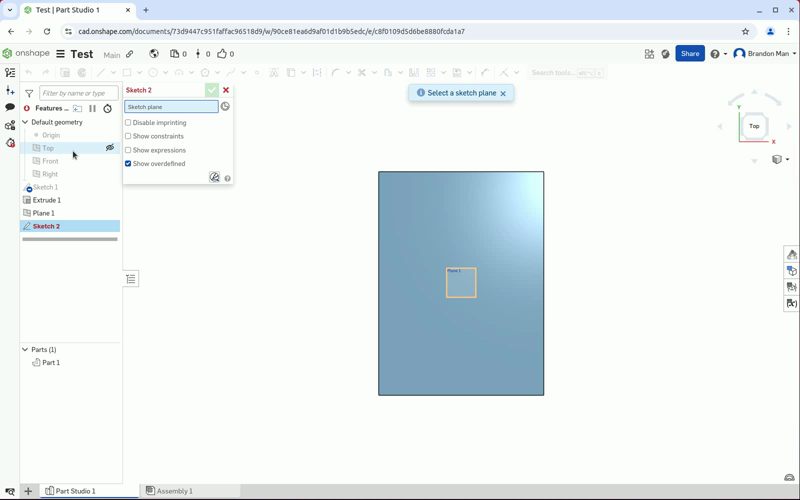
mouse_move(73, 215)
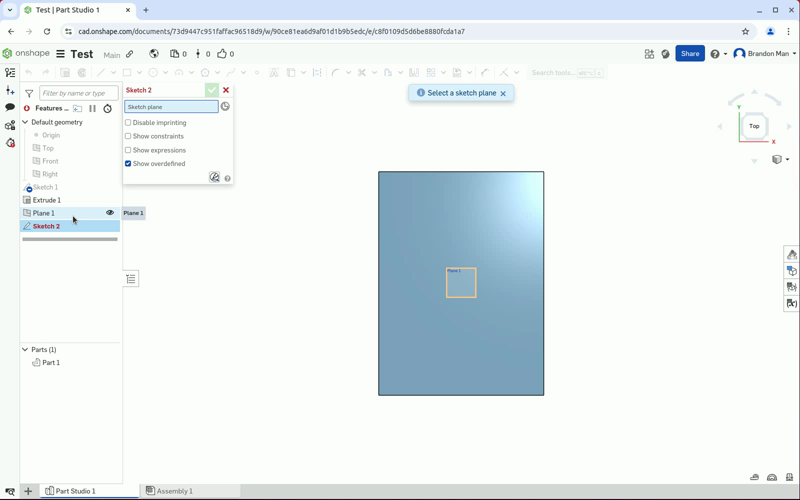
click(73, 215)
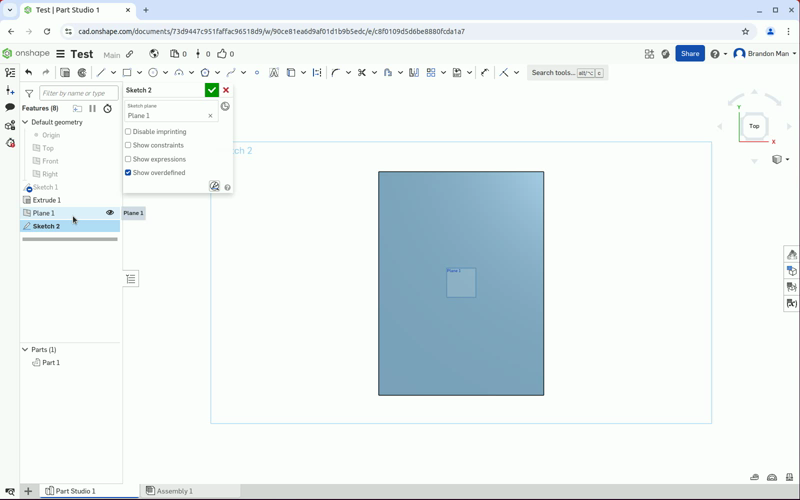
mouse_move(73, 352)
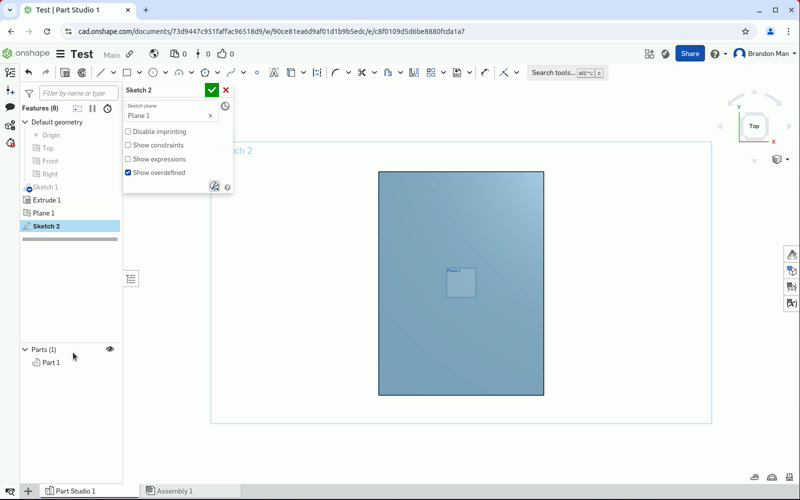
key(y)
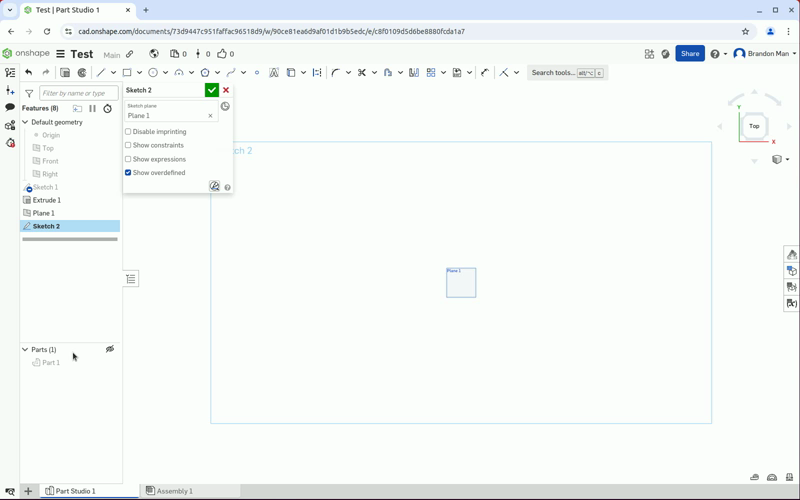
key(c)
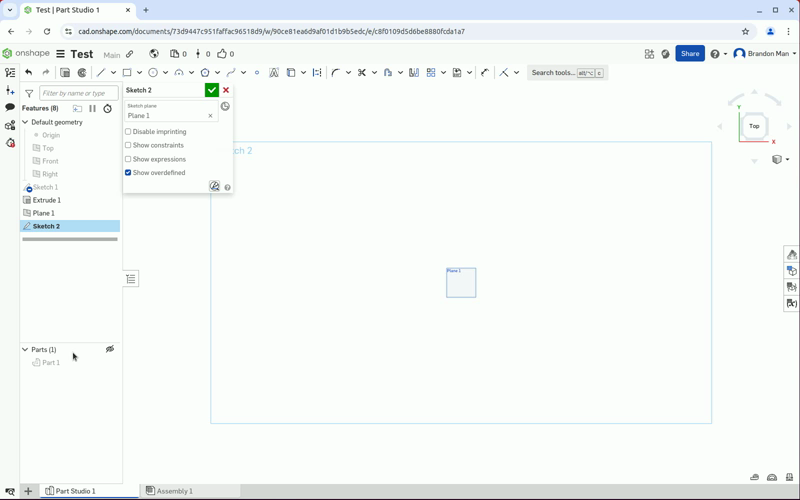
key_down(shift)
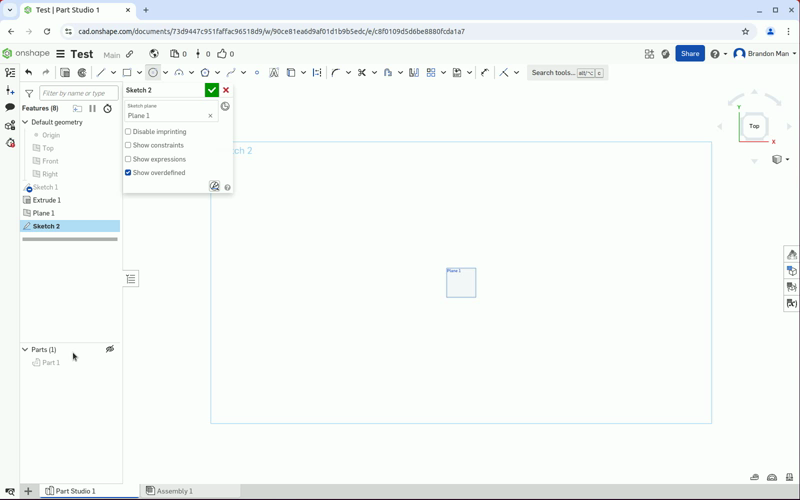
mouse_move(391, 182)
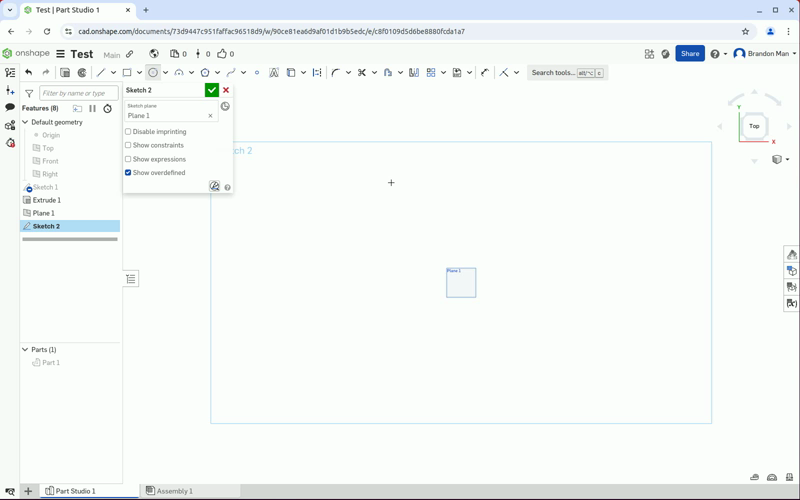
click(391, 182)
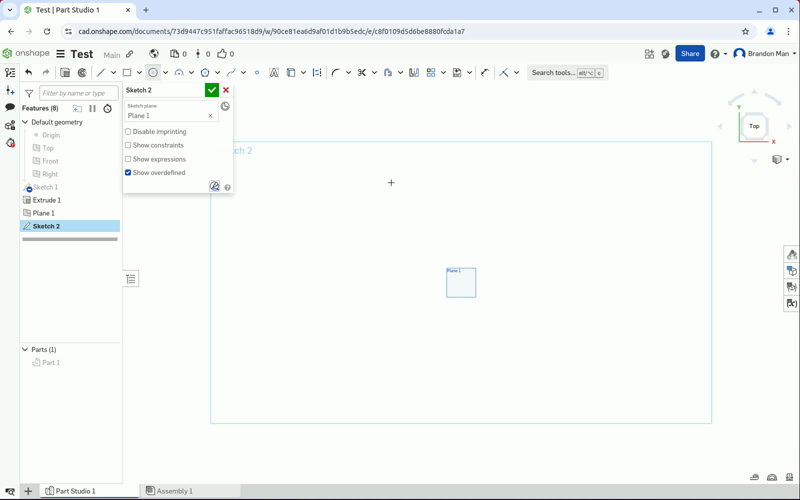
key_up(shift)
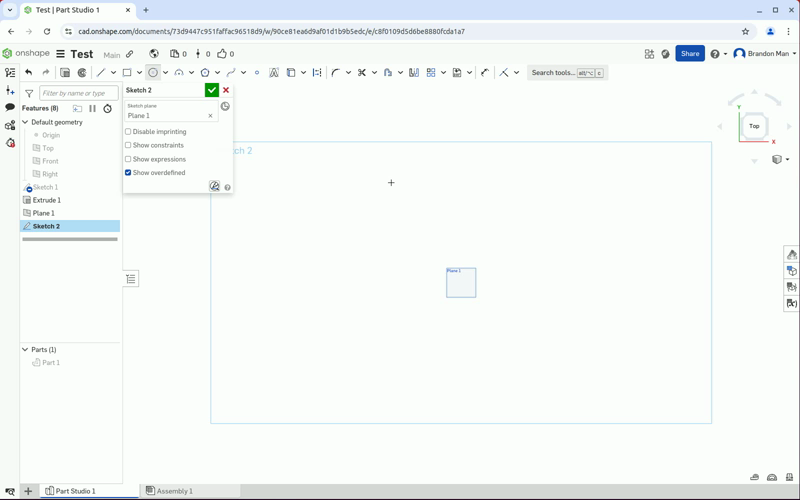
mouse_move(394, 182)
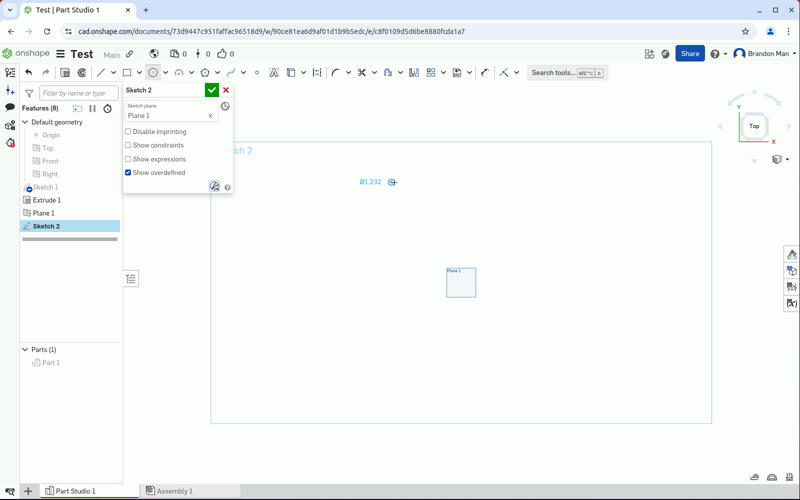
click(394, 182)
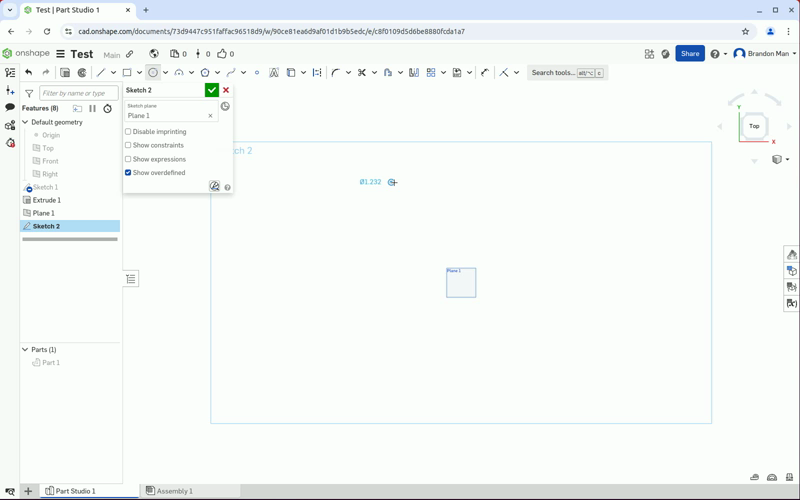
key(esc)
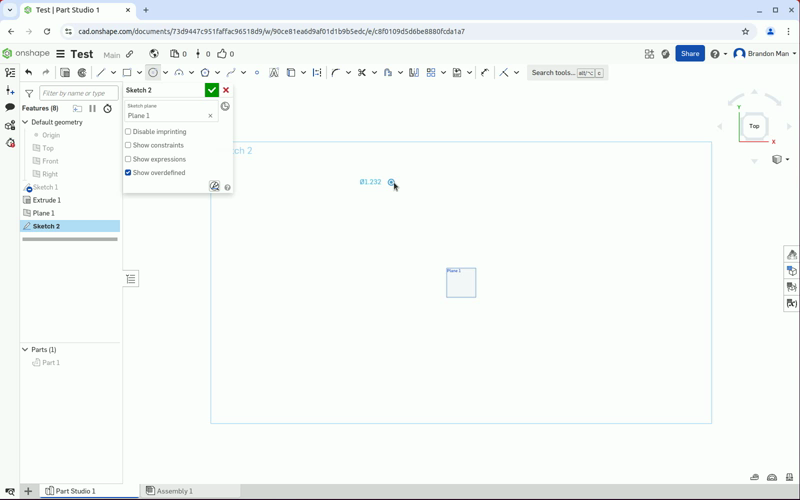
mouse_move(390, 182)
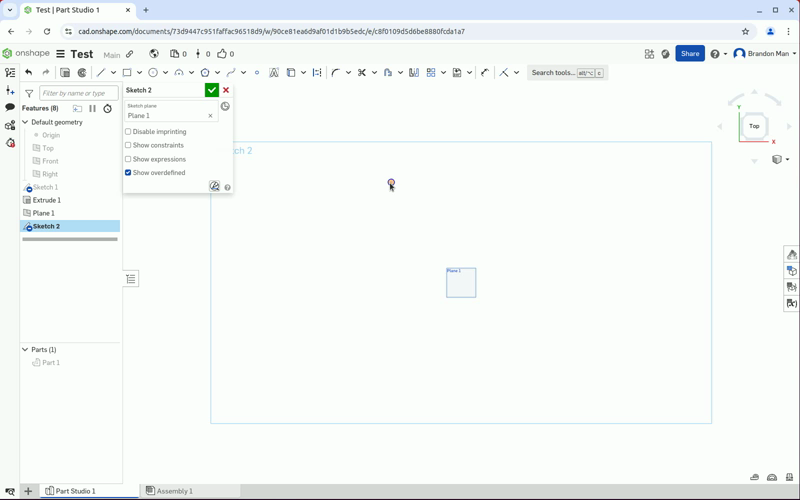
scroll(6)
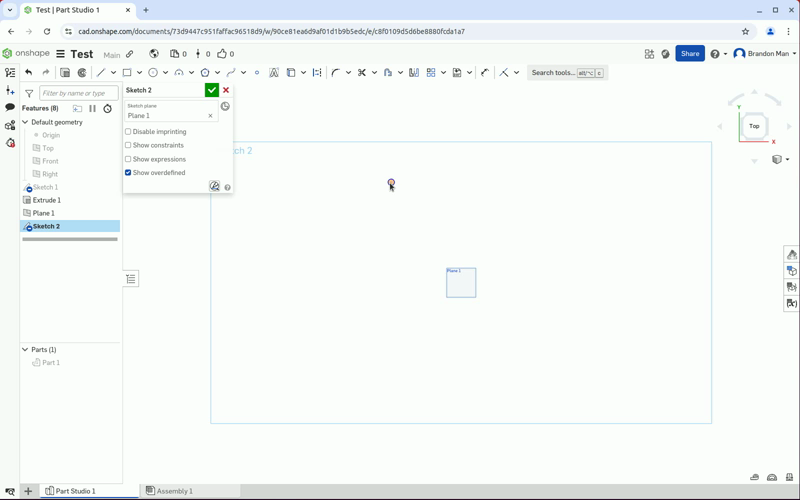
scroll(6)
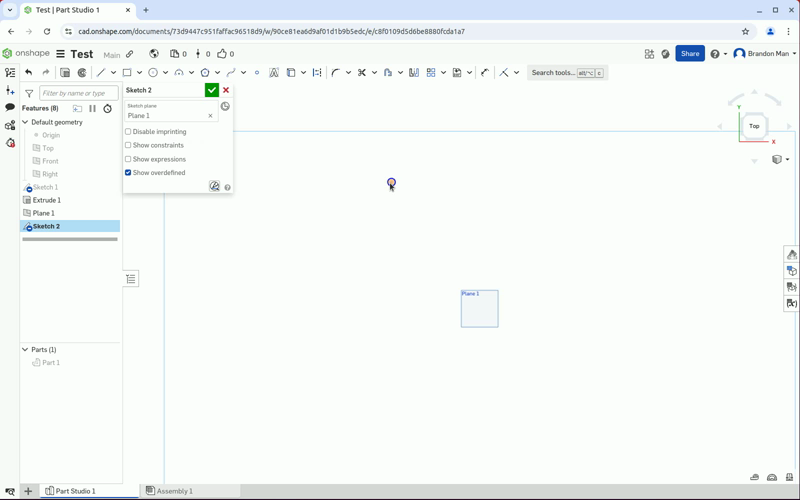
scroll(6)
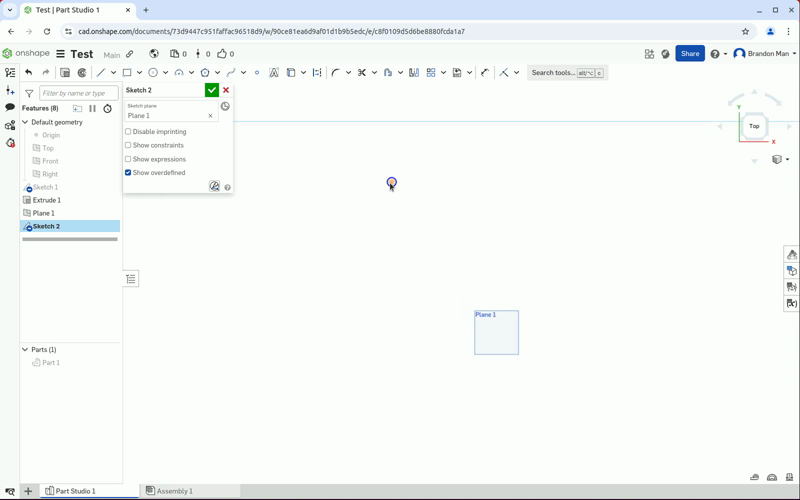
scroll(6)
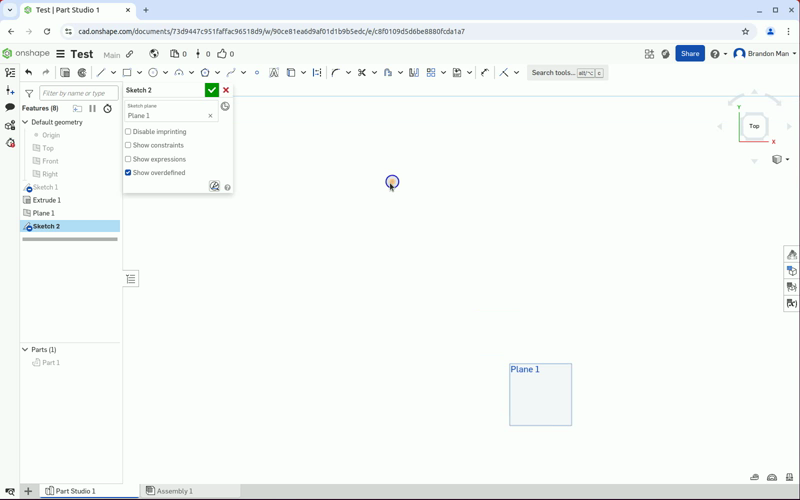
scroll(6)
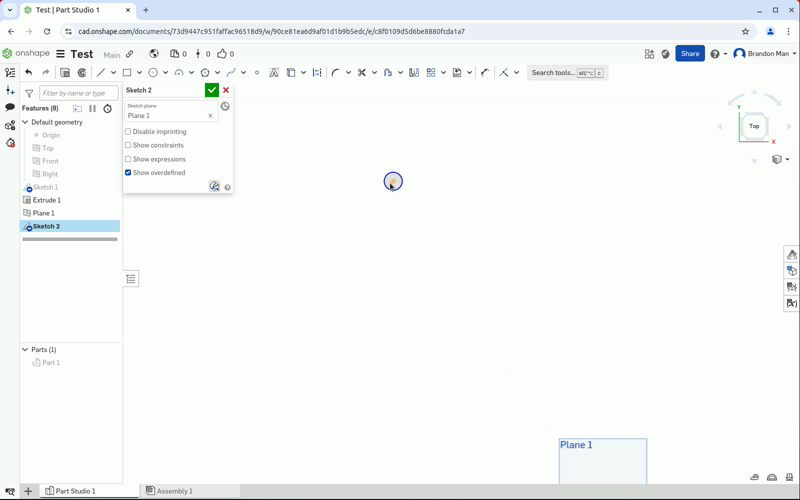
scroll(6)
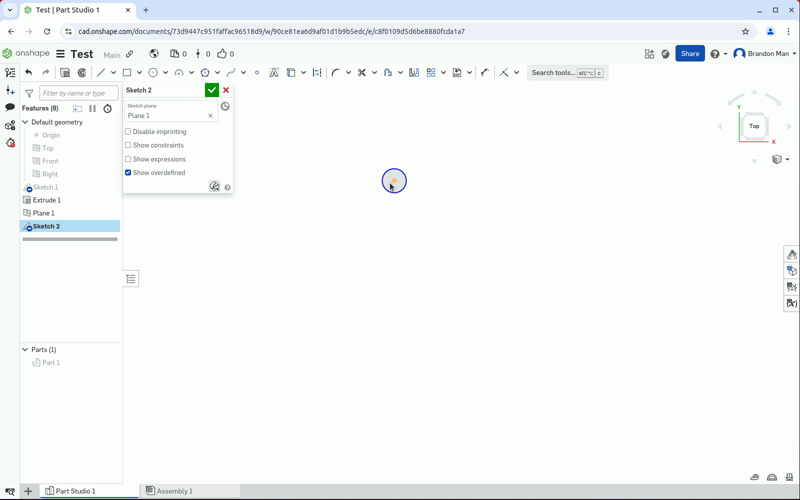
scroll(6)
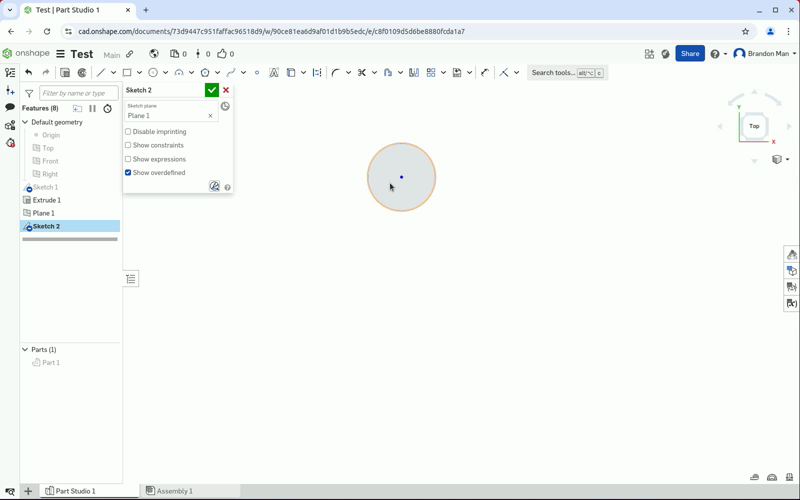
click(390, 182)
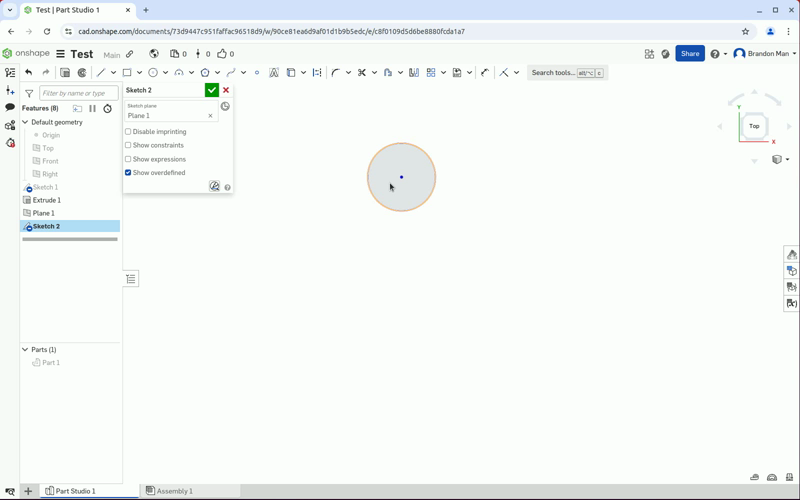
scroll(-6)
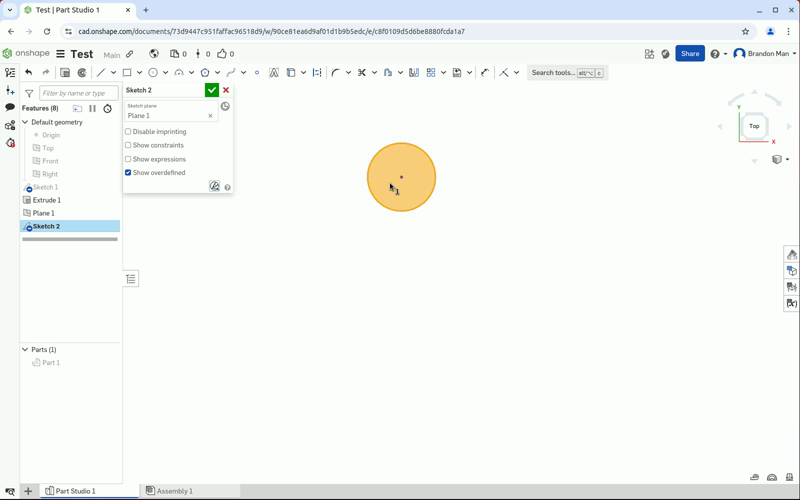
scroll(-6)
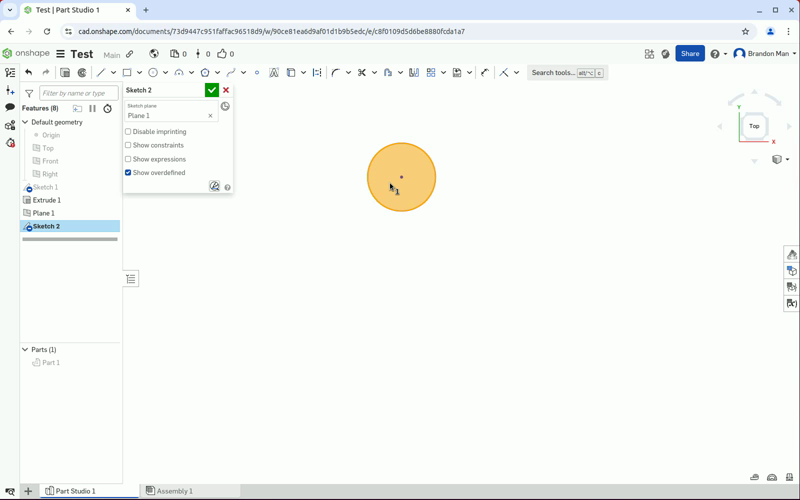
scroll(-6)
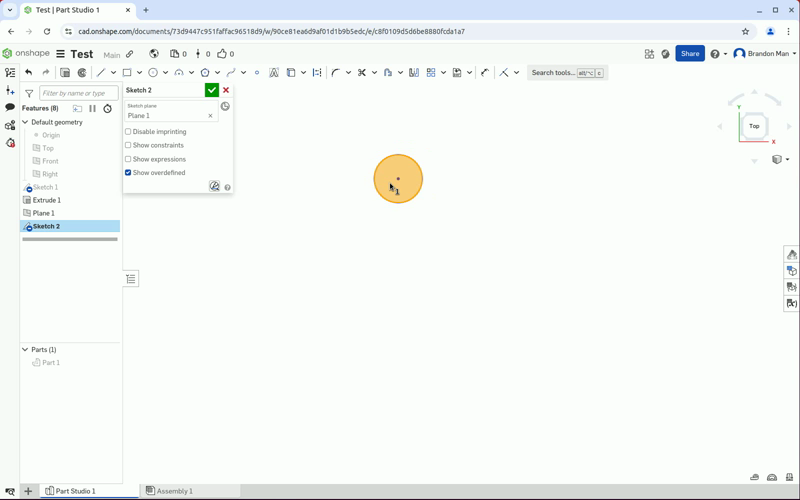
scroll(-6)
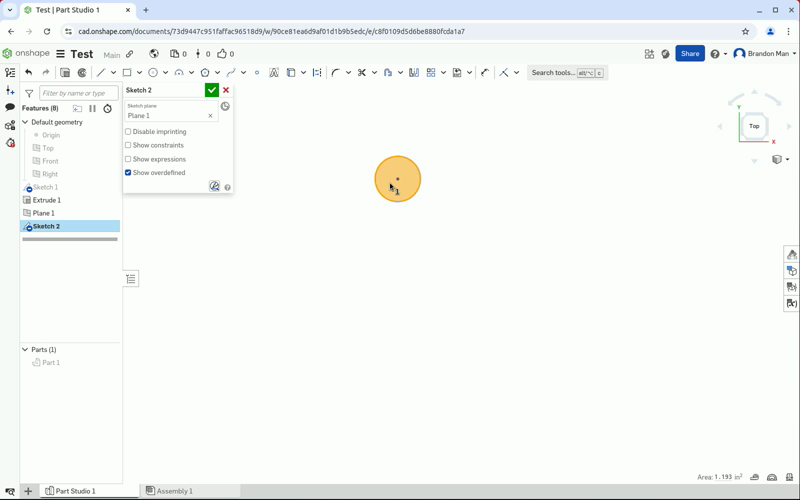
scroll(-6)
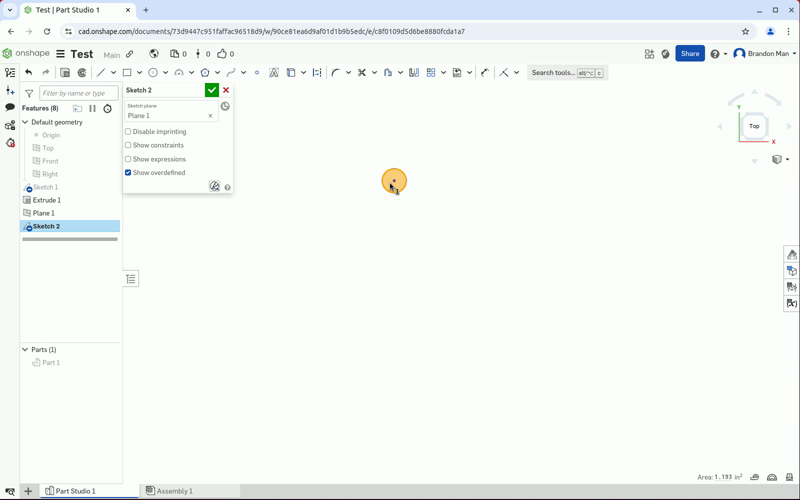
scroll(-6)
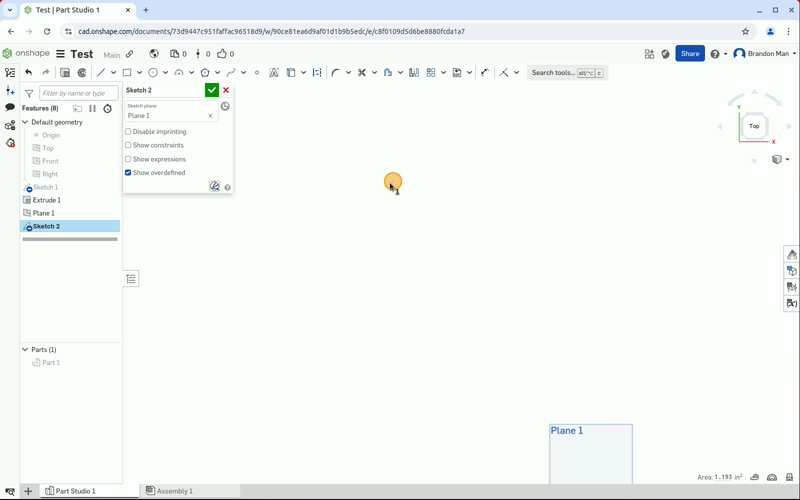
scroll(-6)
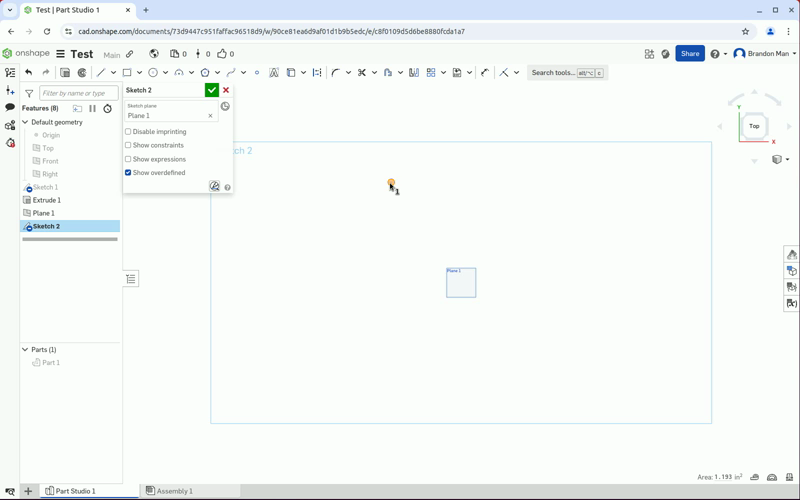
mouse_move(73, 352)
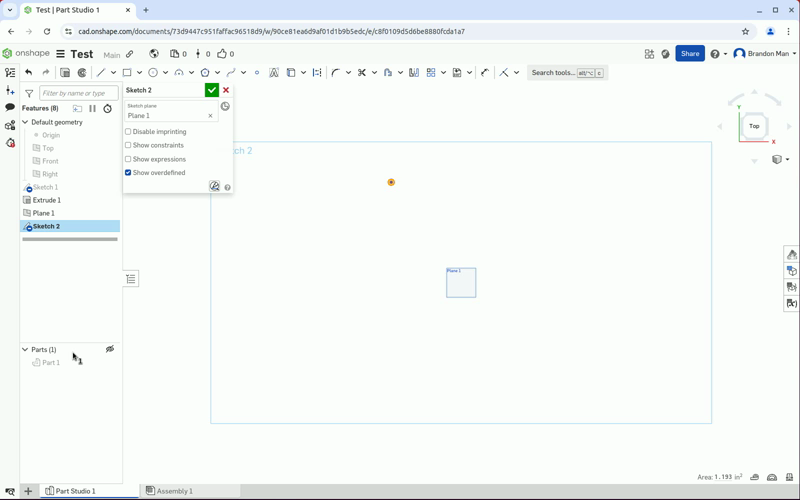
key(shift+y)
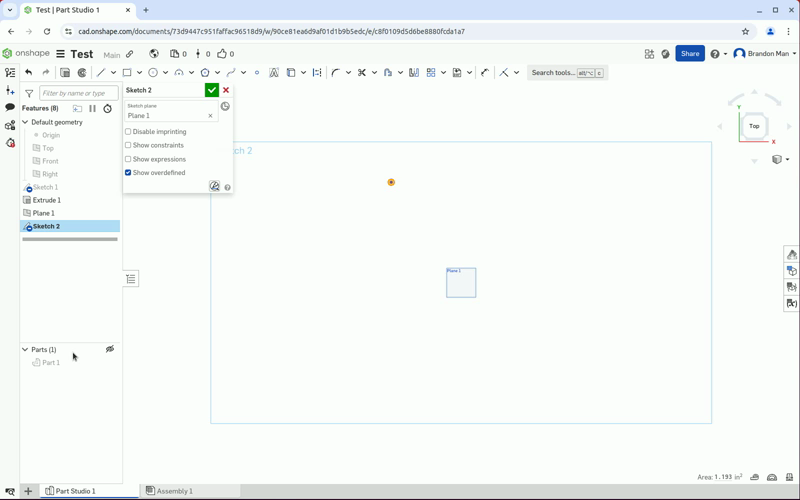
key(shift+e)
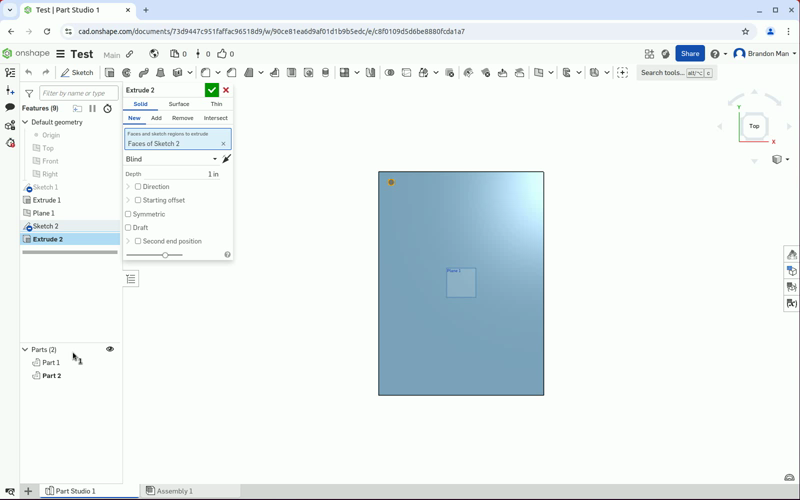
mouse_move(143, 106)
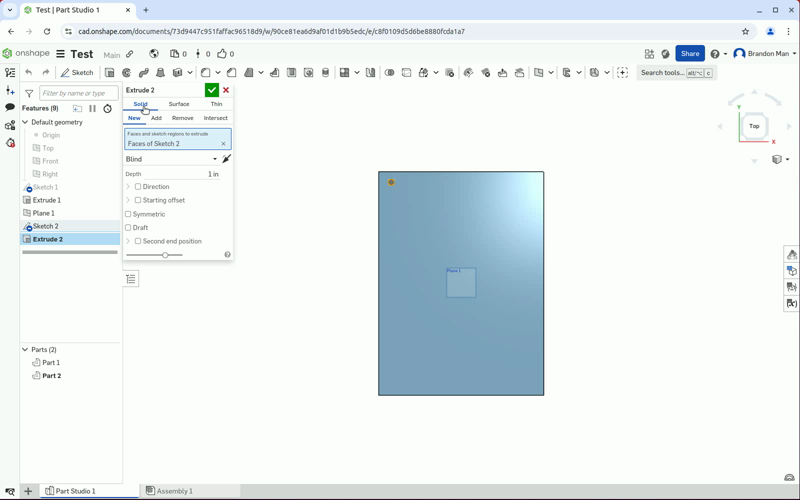
click(143, 106)
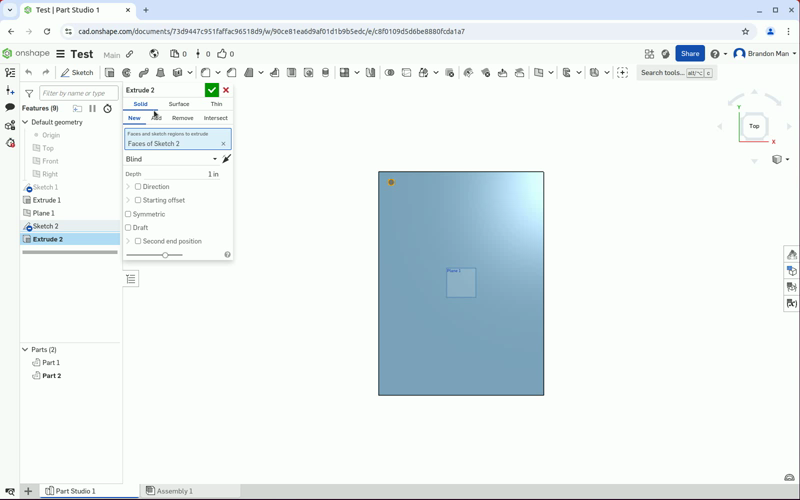
mouse_move(186, 120)
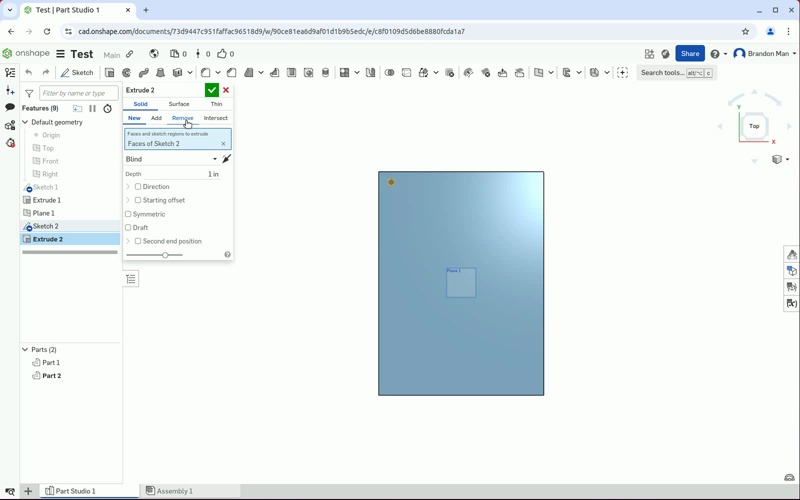
click(186, 120)
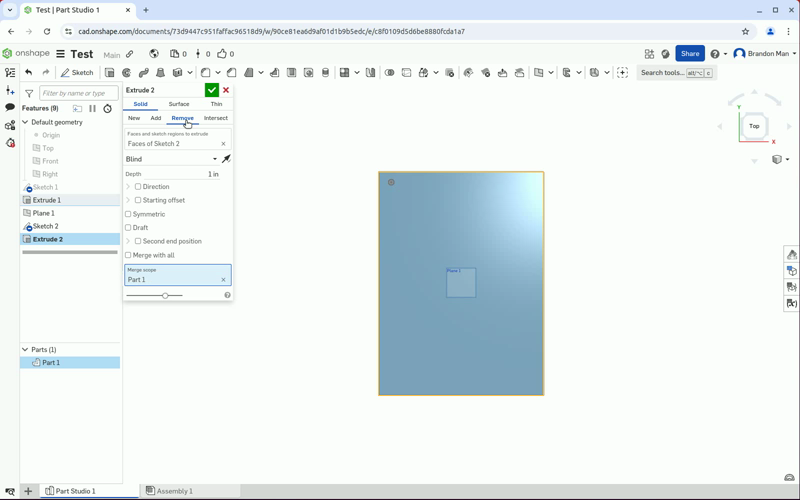
key(tab, 4)
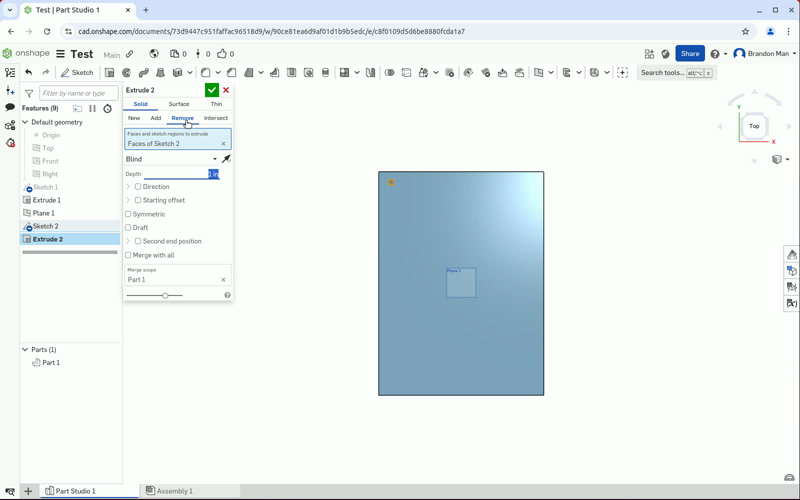
text(2.166)
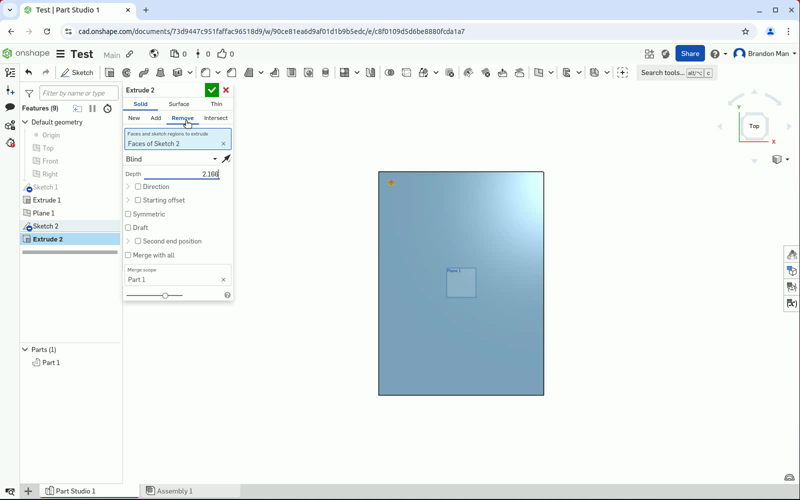
key(tab, 6)
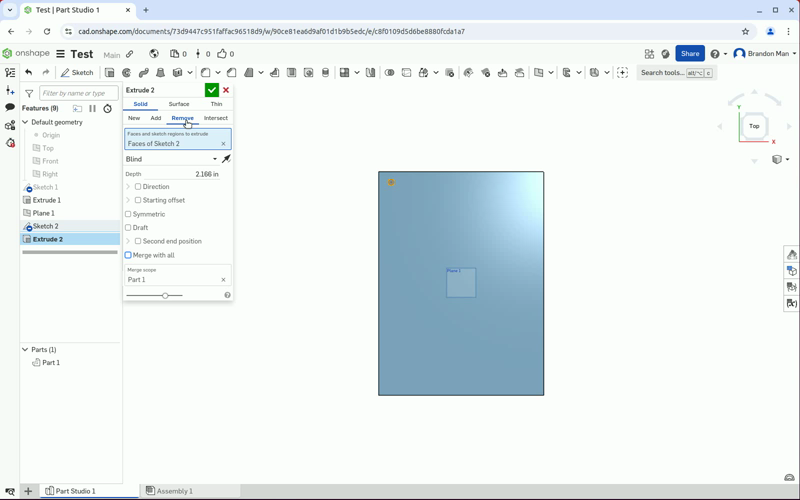
key(space)
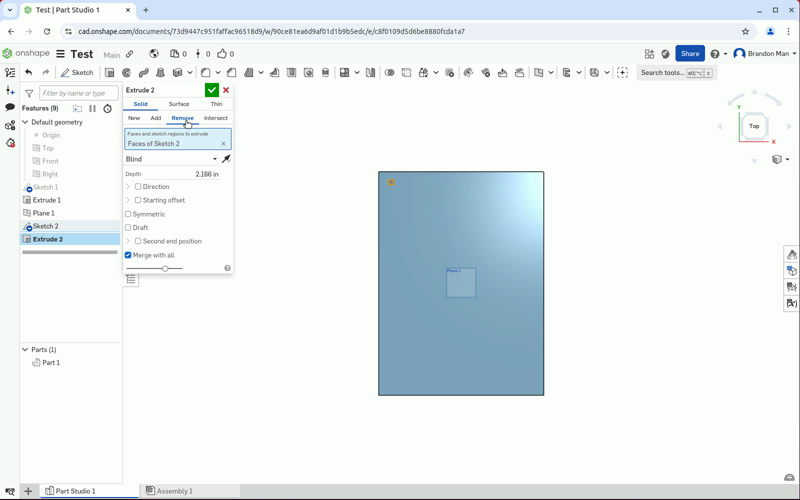
key(enter)
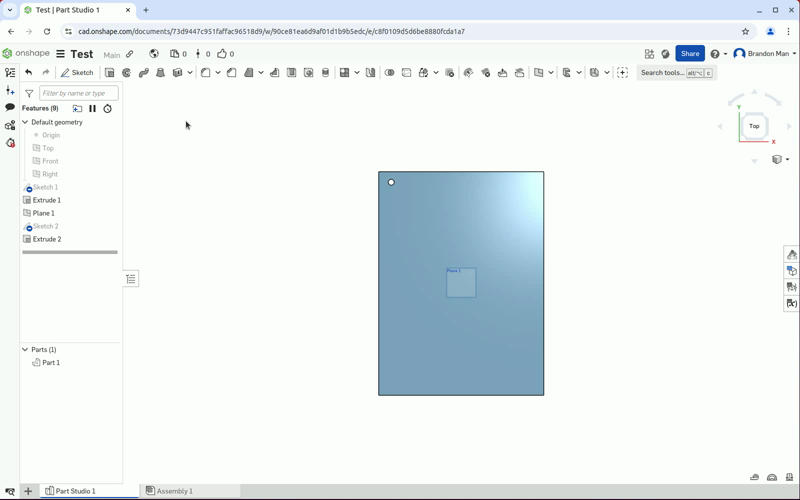
key(shift+h)
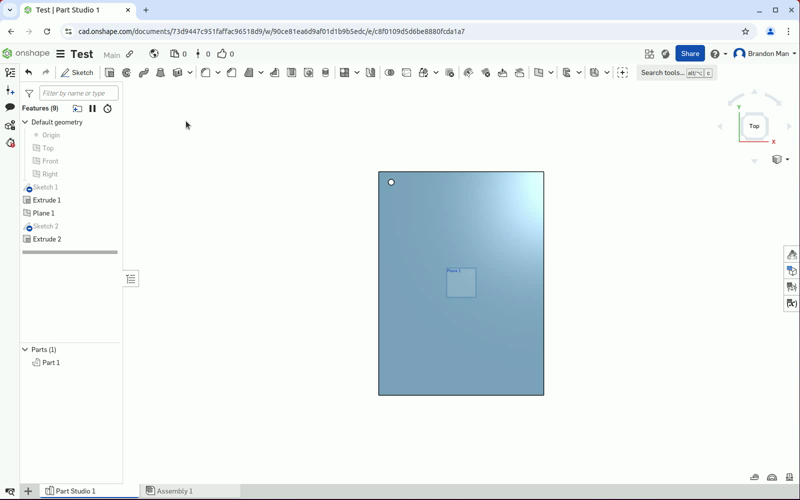
key(shift+h)
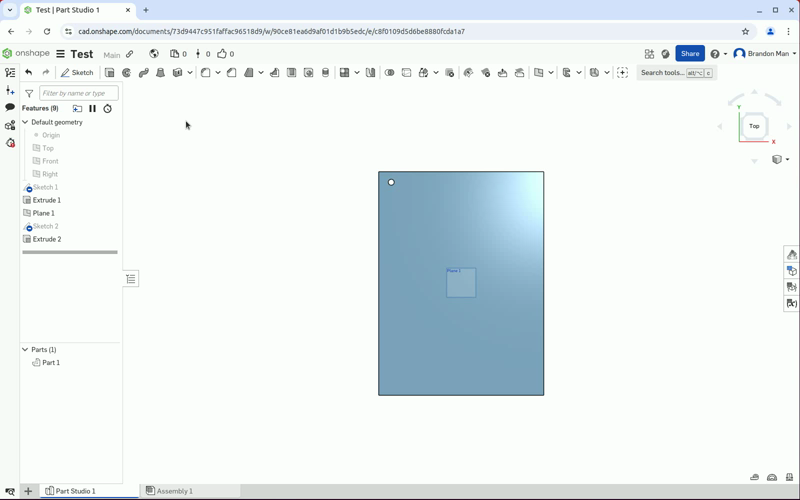
mouse_move(73, 189)
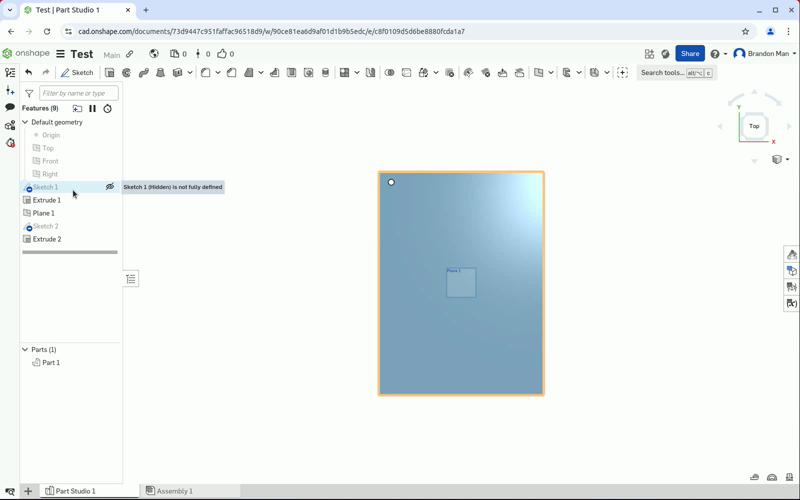
click(73, 189)
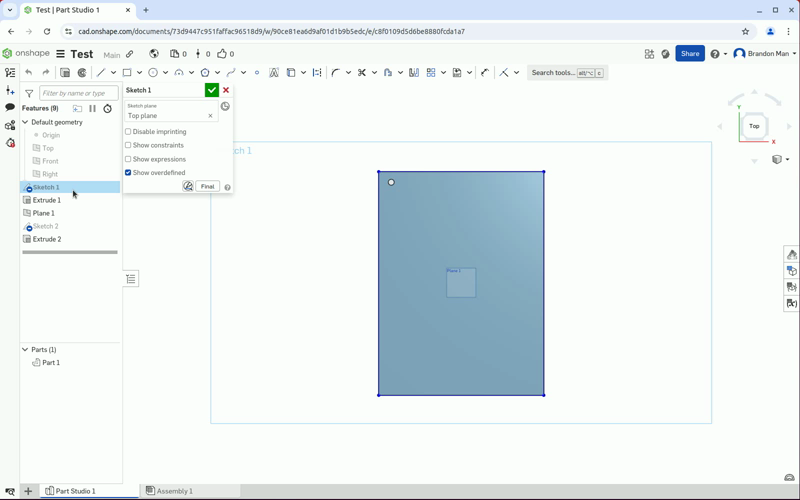
mouse_move(229, 92)
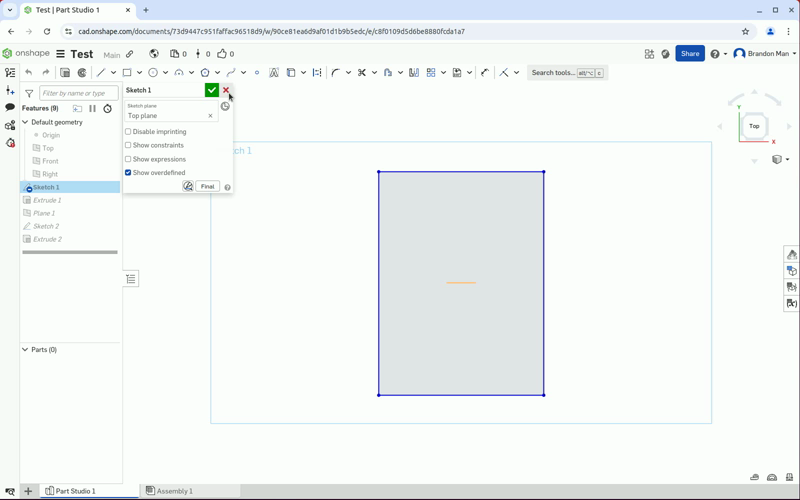
click(229, 92)
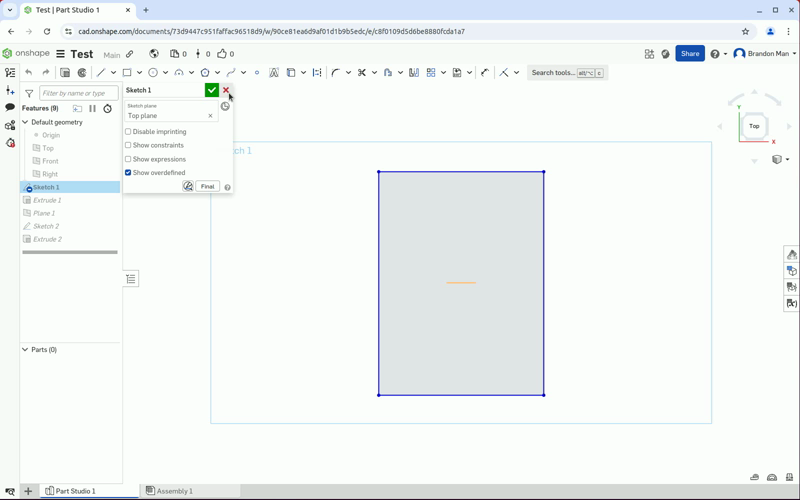
key(shift+s)
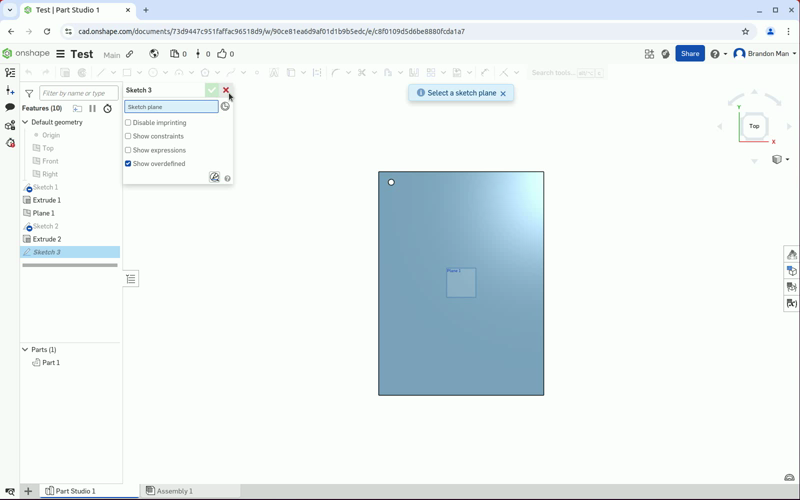
mouse_move(73, 215)
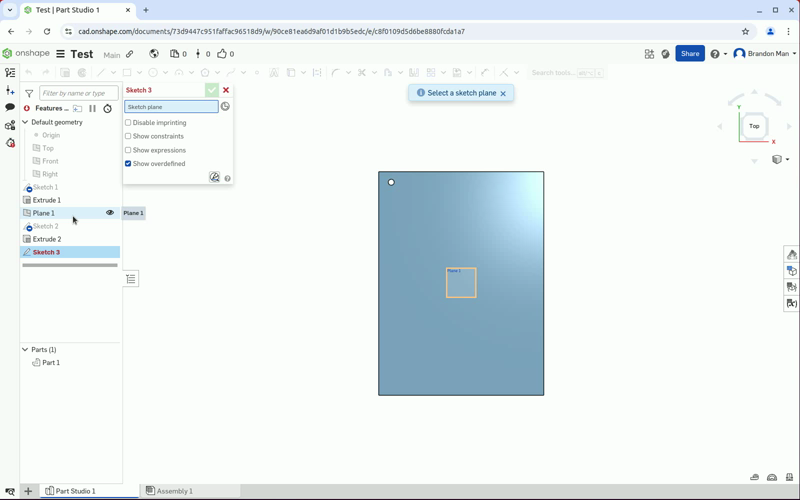
click(73, 215)
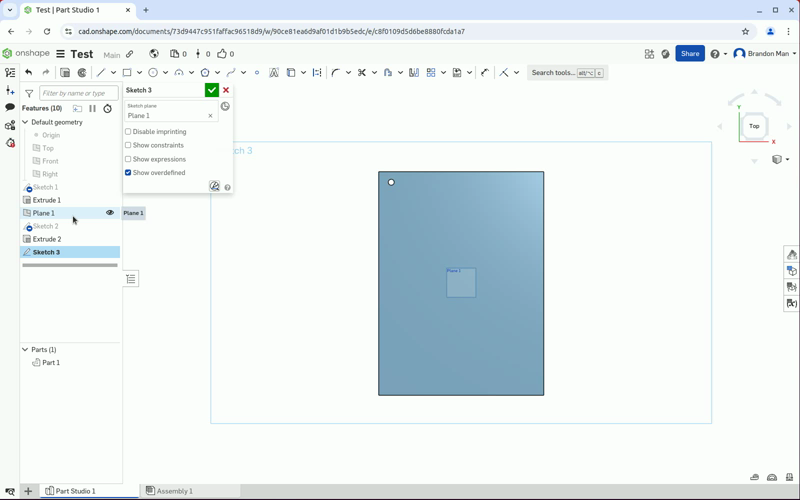
mouse_move(73, 352)
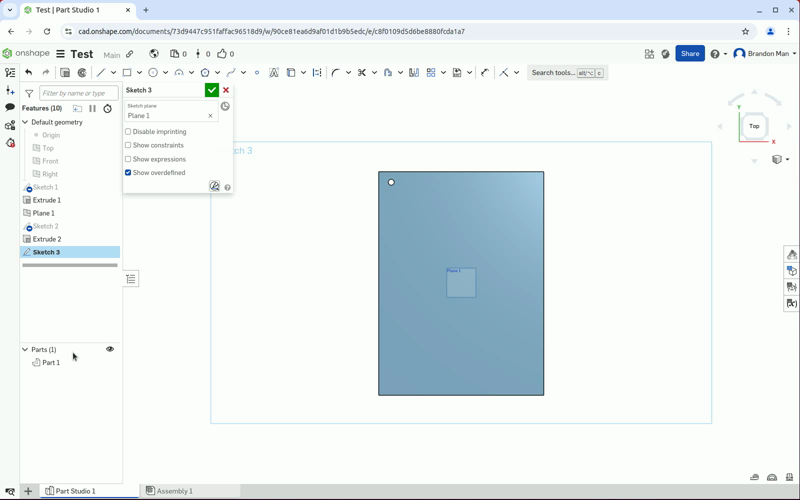
key(y)
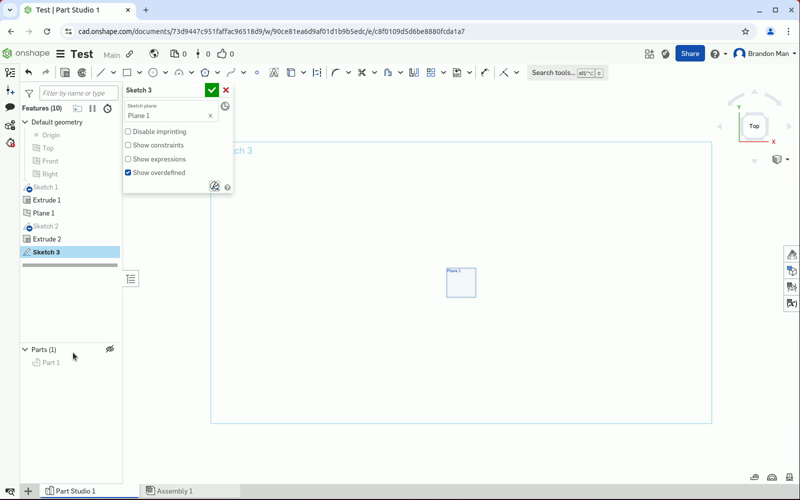
key(c)
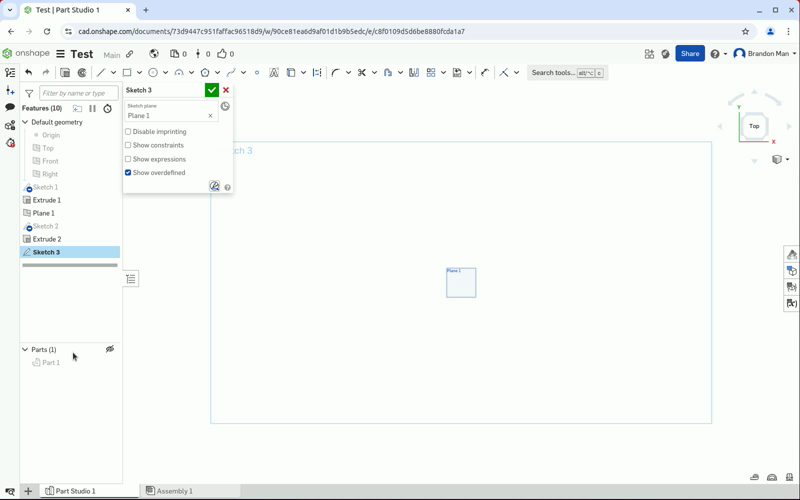
key_down(shift)
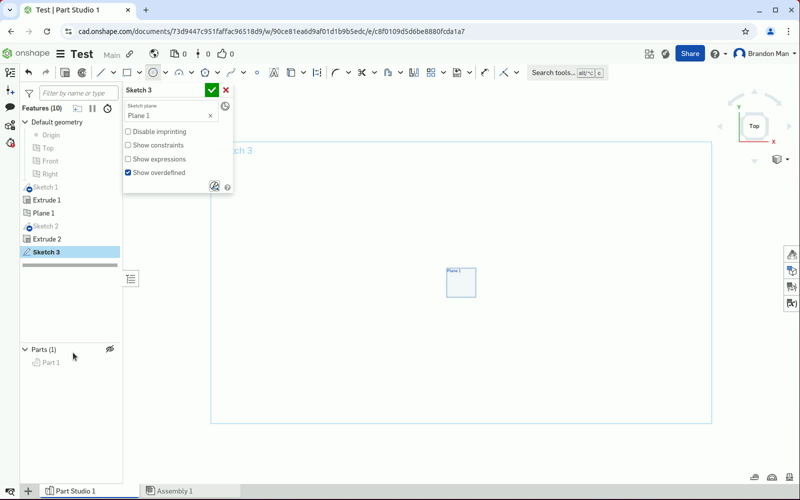
mouse_move(530, 182)
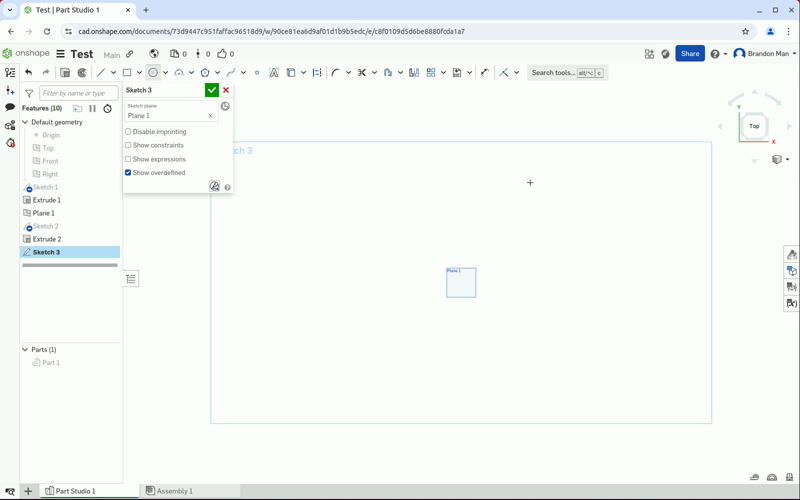
click(530, 182)
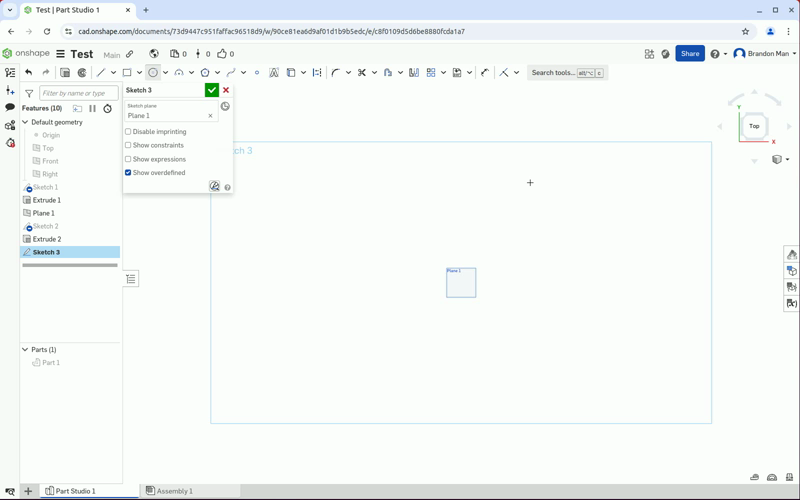
key_up(shift)
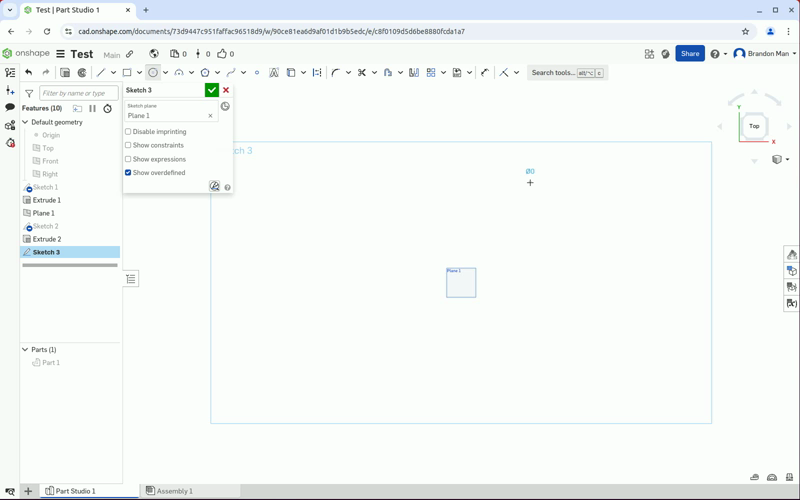
mouse_move(533, 182)
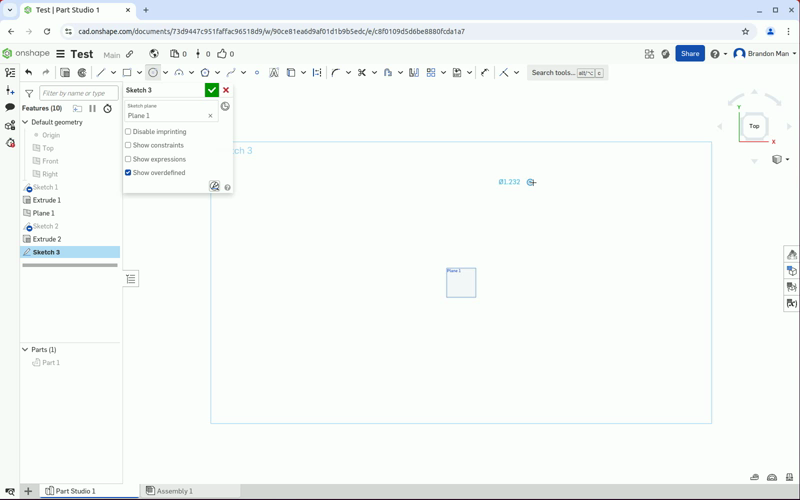
click(533, 182)
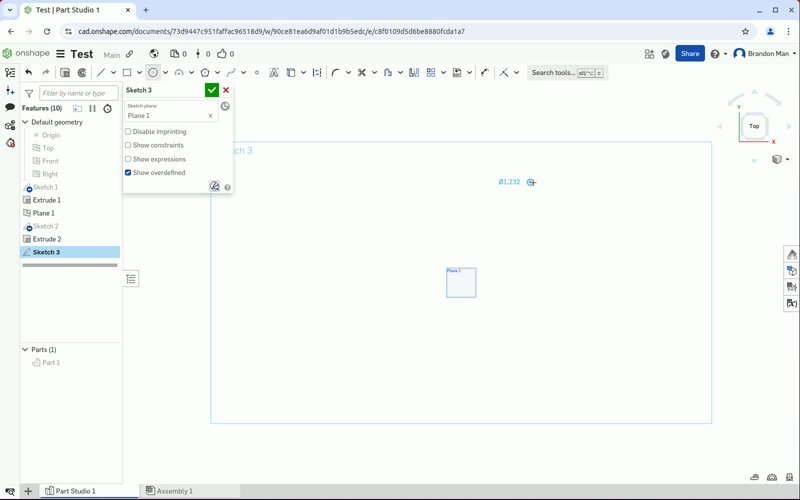
key(esc)
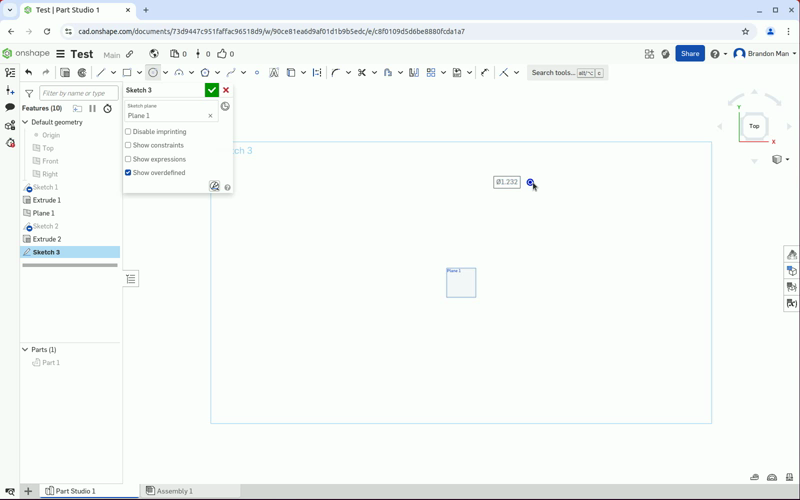
mouse_move(528, 180)
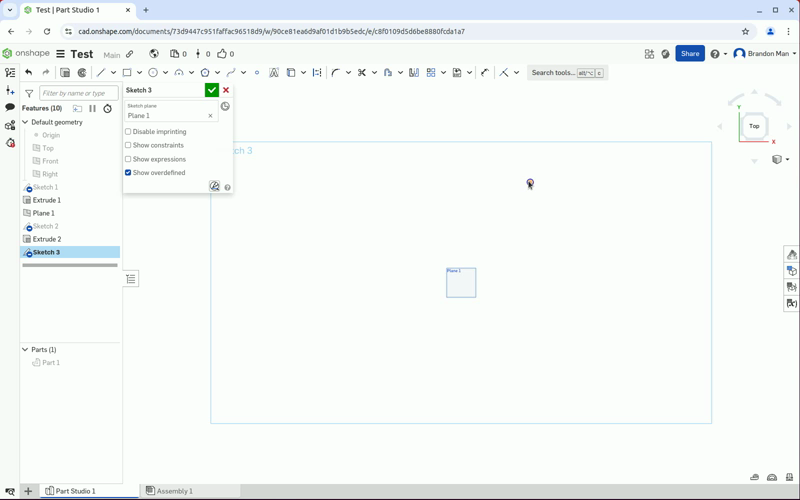
scroll(6)
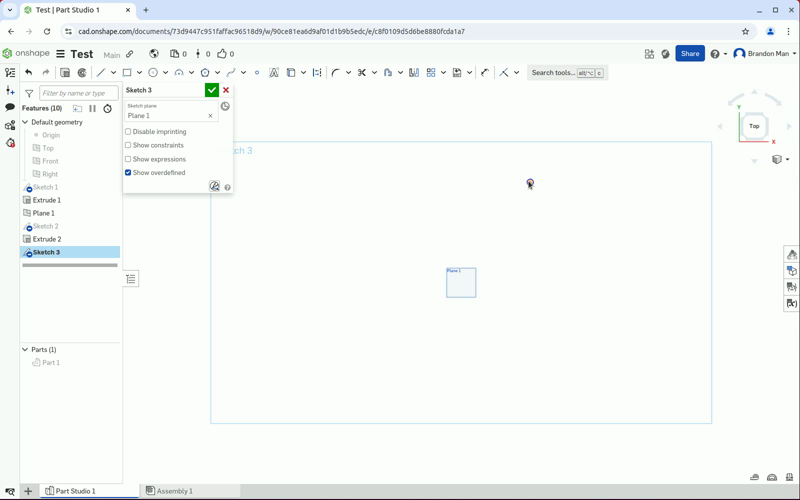
scroll(6)
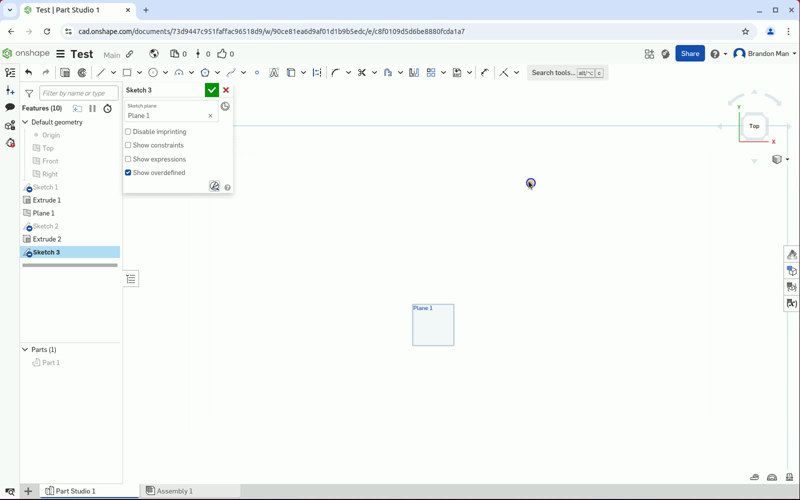
scroll(6)
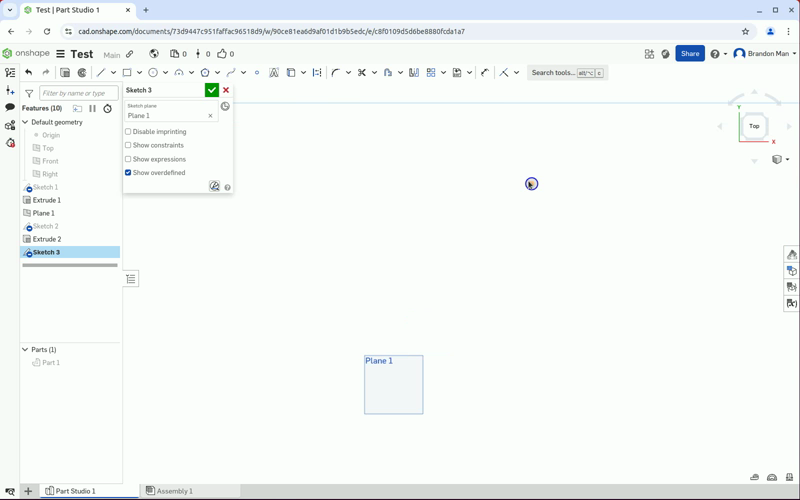
scroll(6)
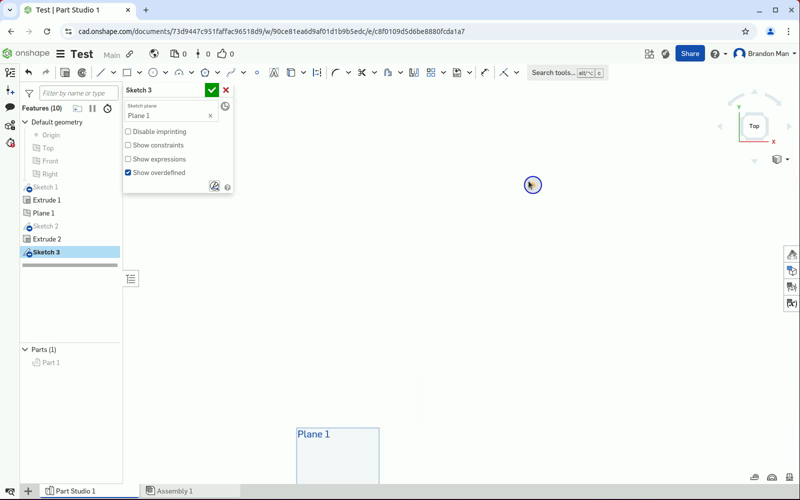
scroll(6)
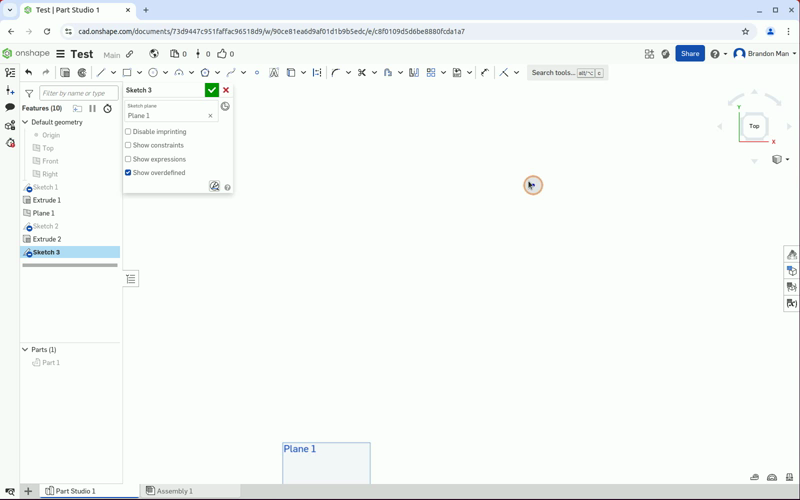
scroll(6)
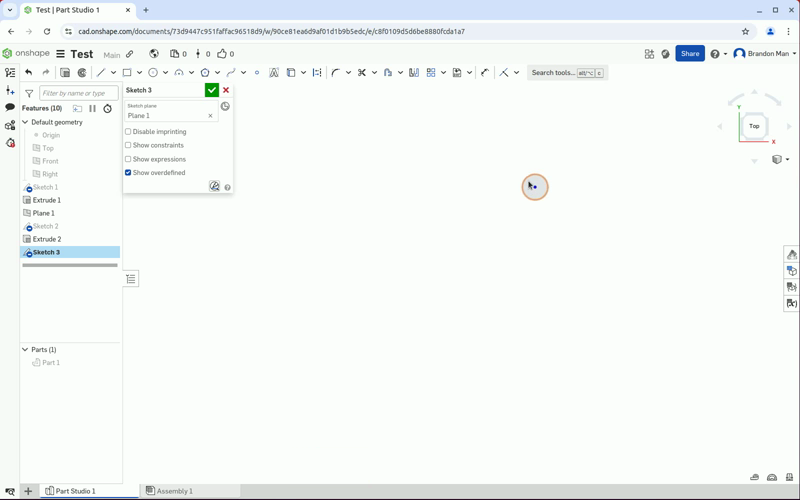
scroll(6)
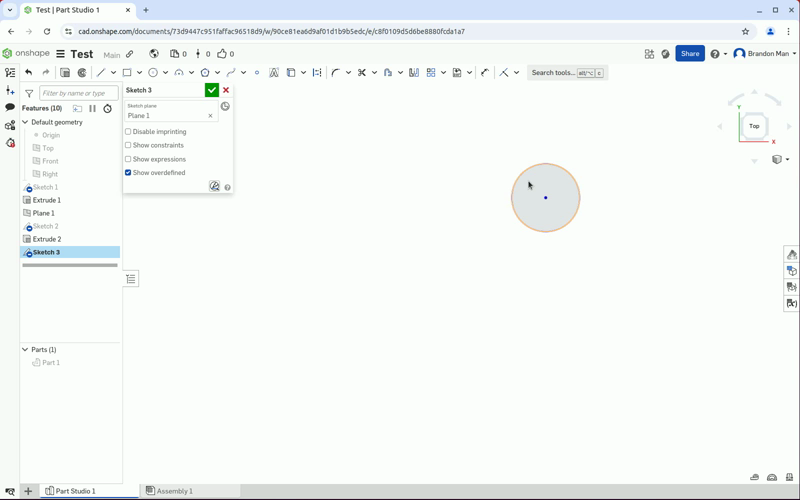
click(528, 180)
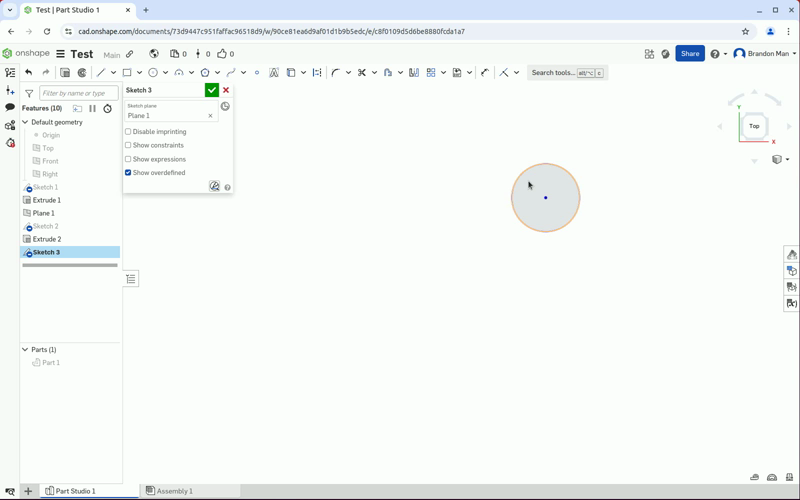
scroll(-6)
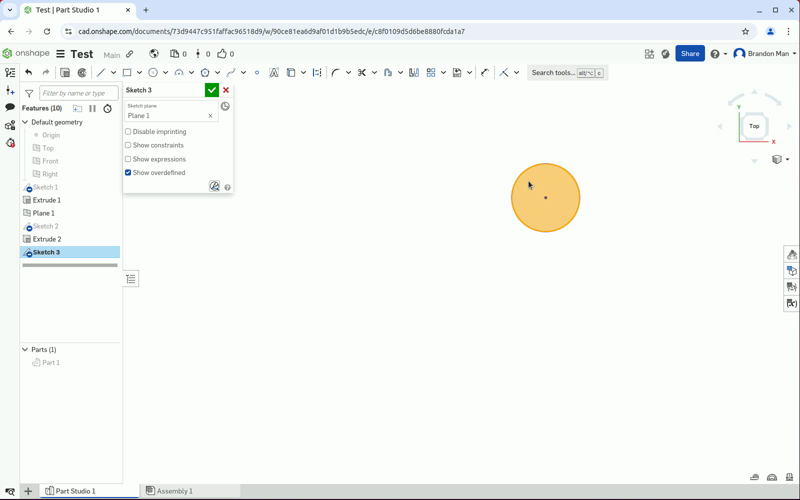
scroll(-6)
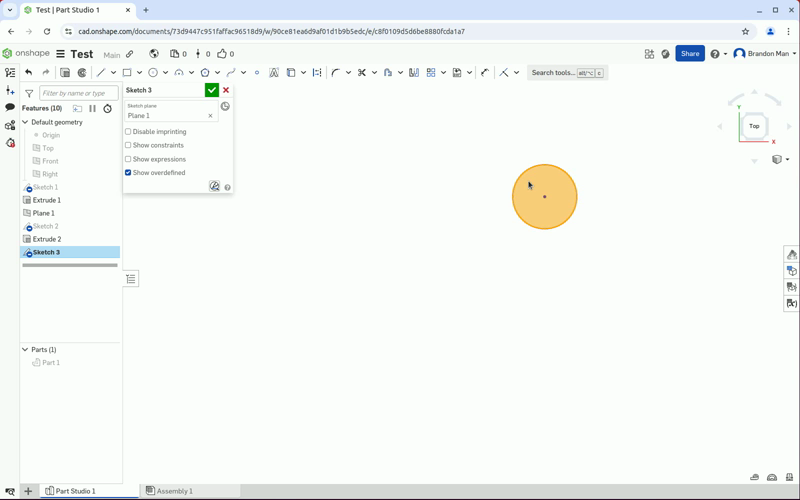
scroll(-6)
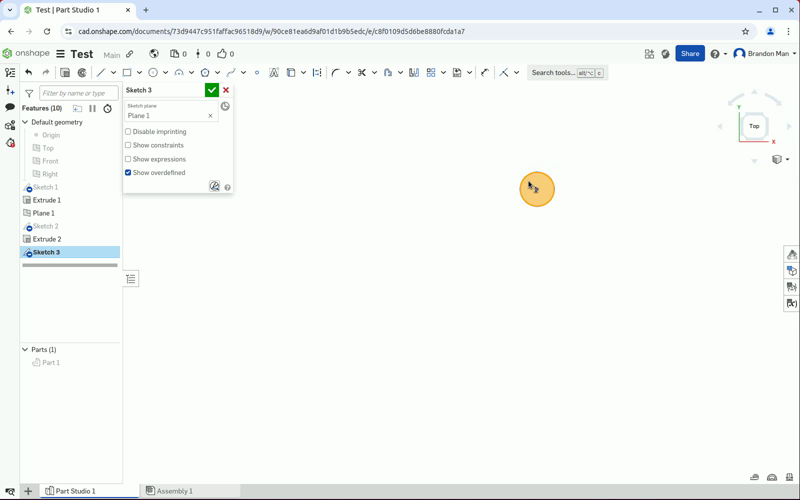
scroll(-6)
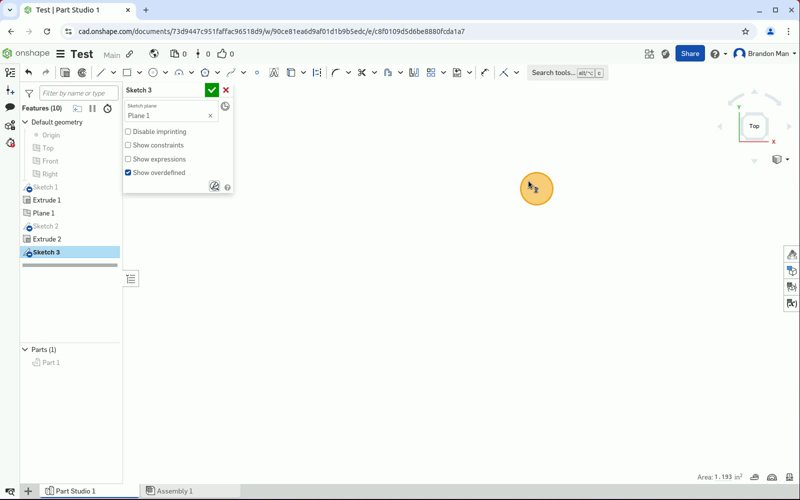
scroll(-6)
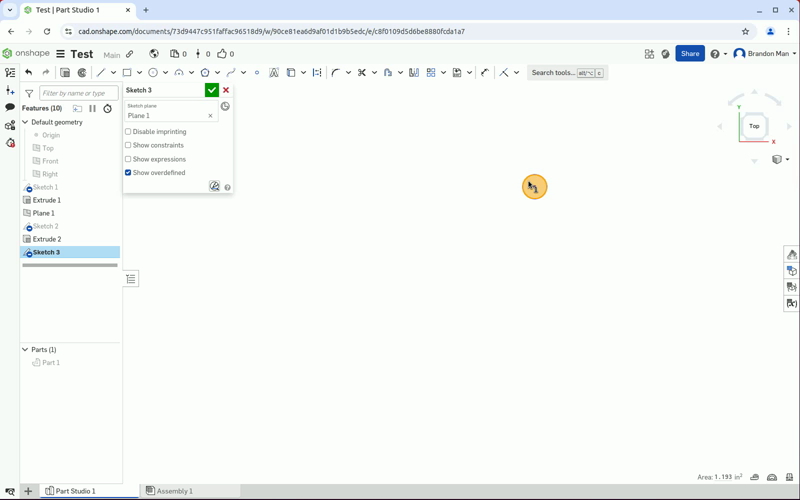
scroll(-6)
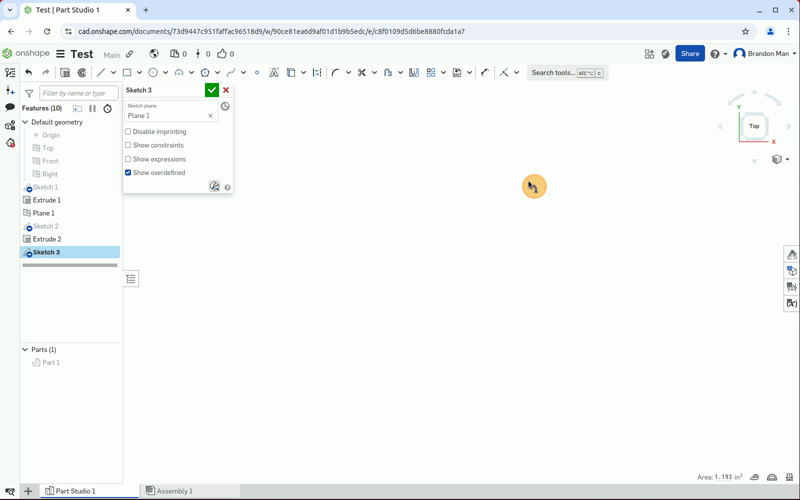
scroll(-6)
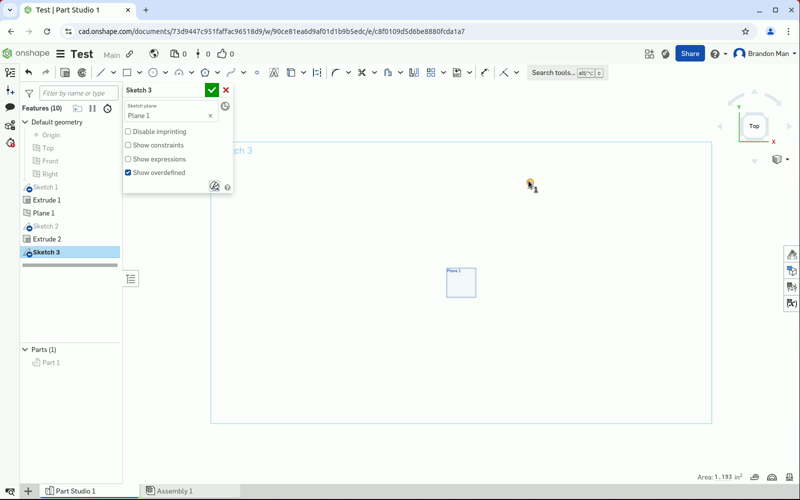
mouse_move(73, 352)
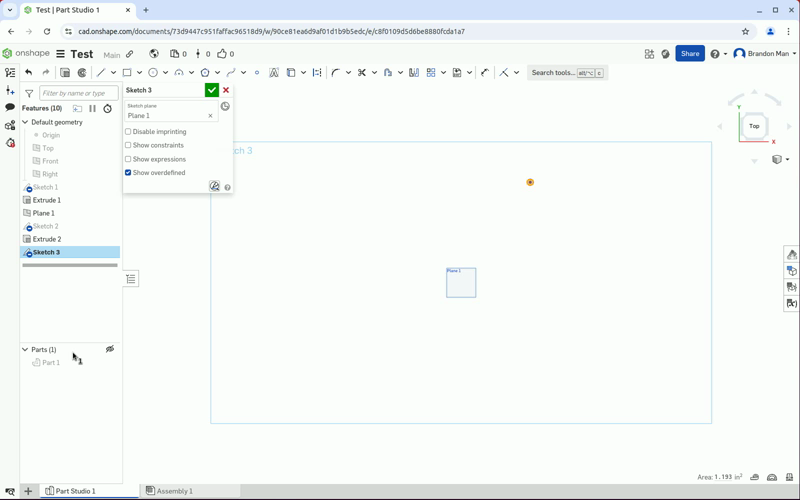
key(shift+y)
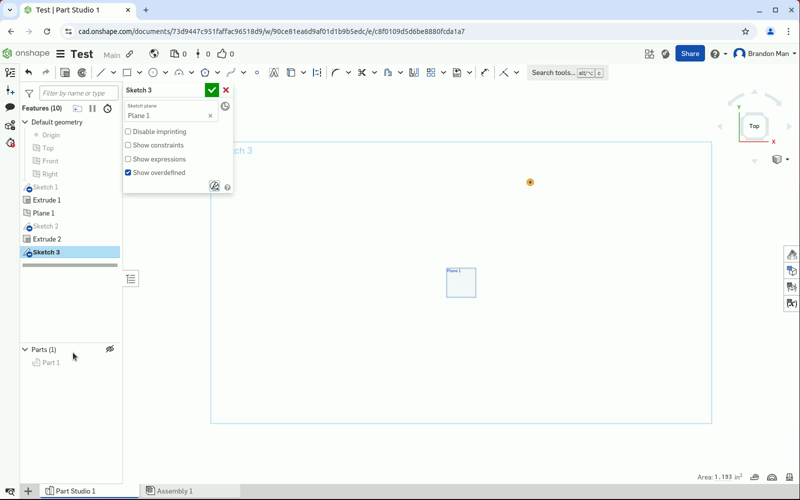
key(shift+e)
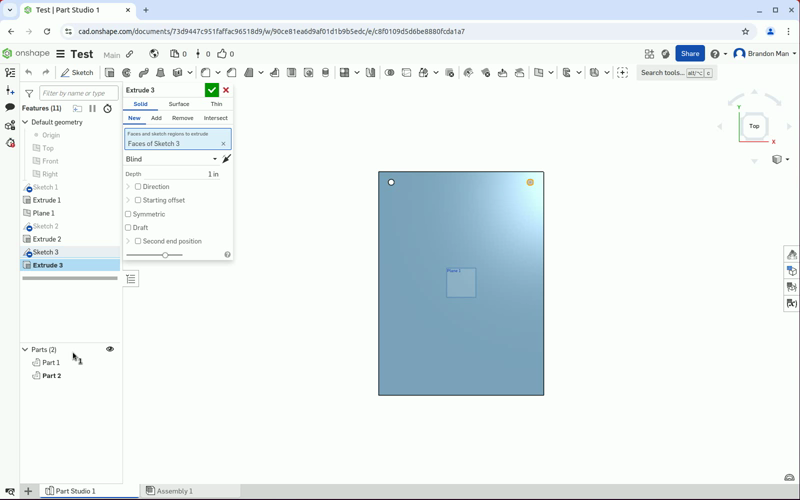
mouse_move(143, 106)
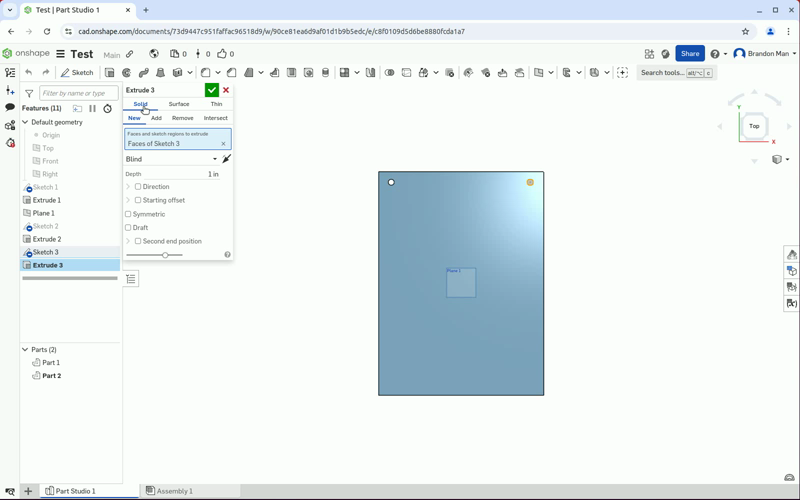
click(143, 106)
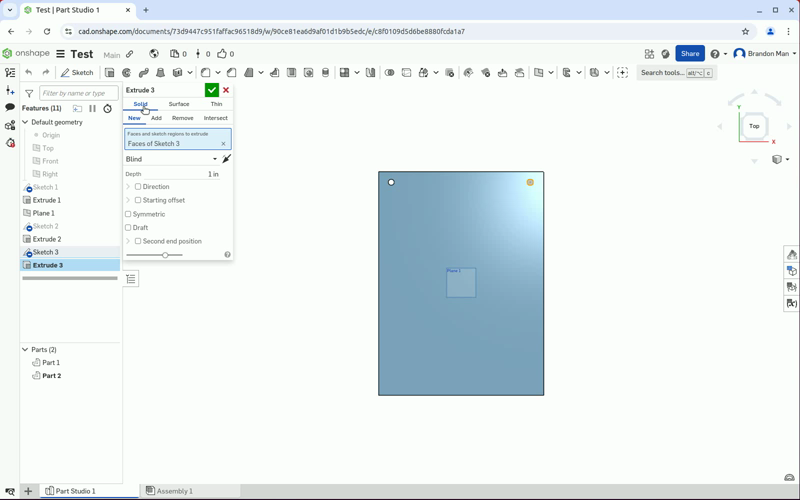
mouse_move(186, 120)
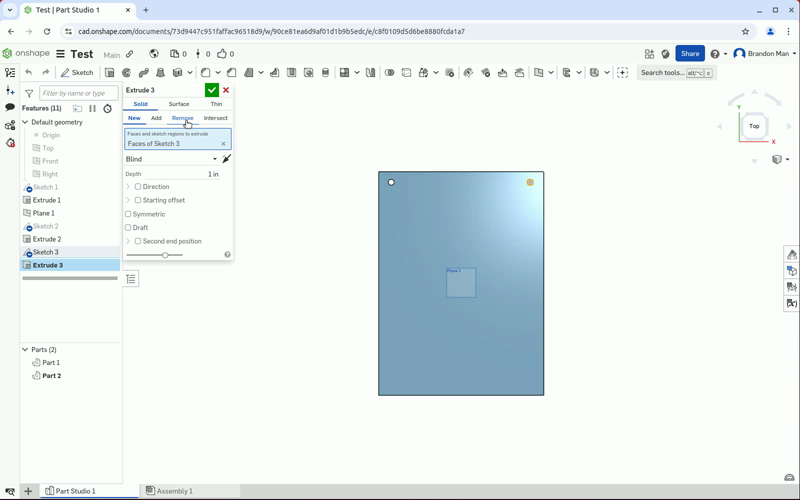
click(186, 120)
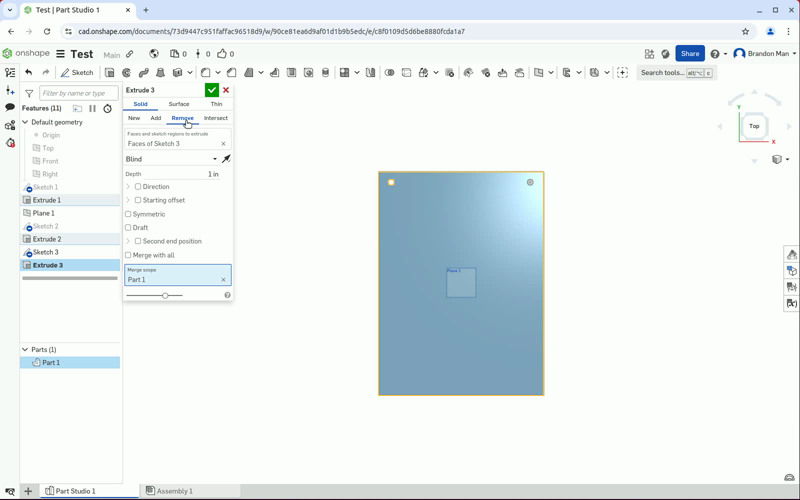
key(tab, 4)
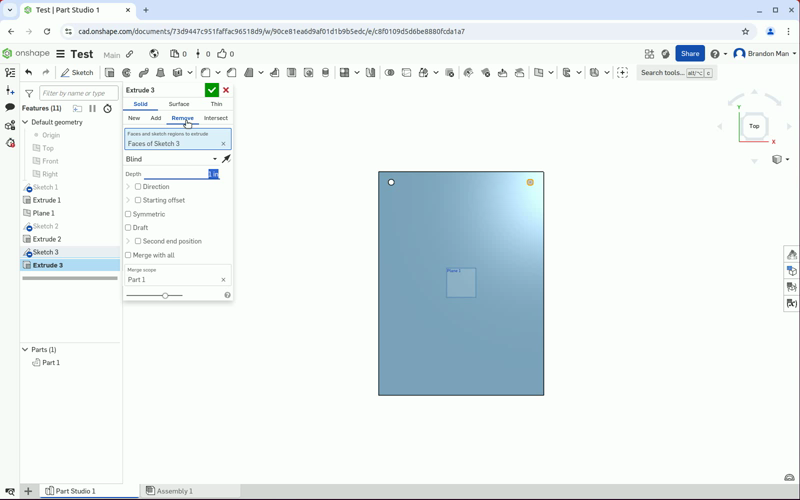
text(2.166)
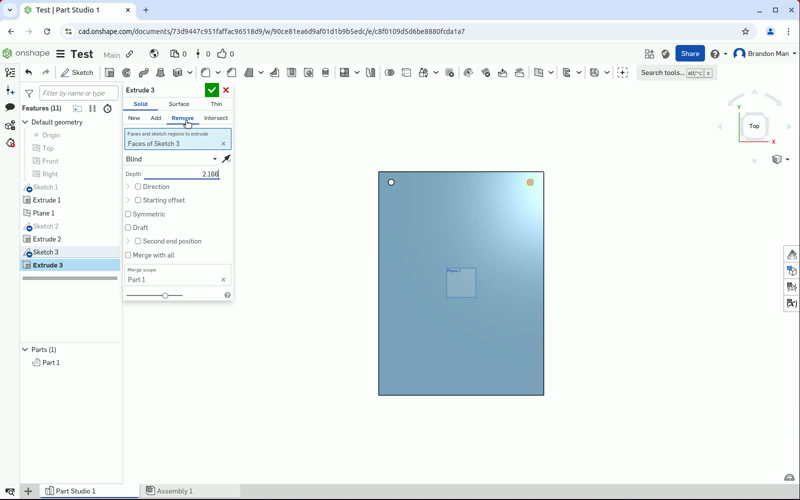
key(tab, 6)
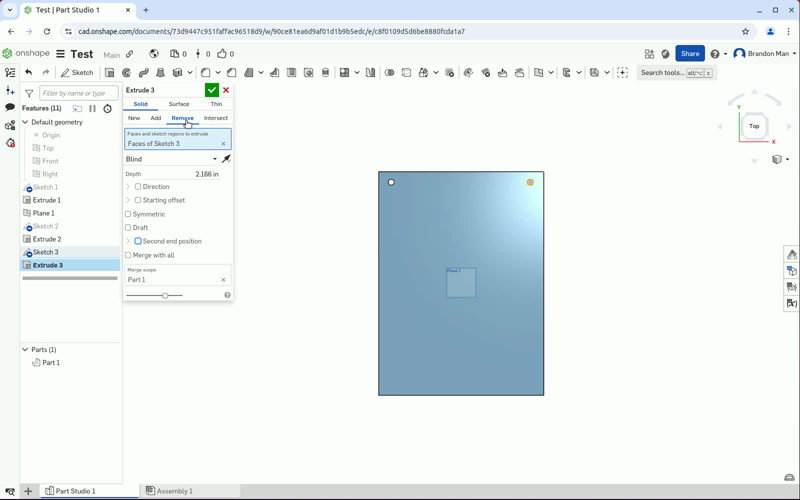
key(space)
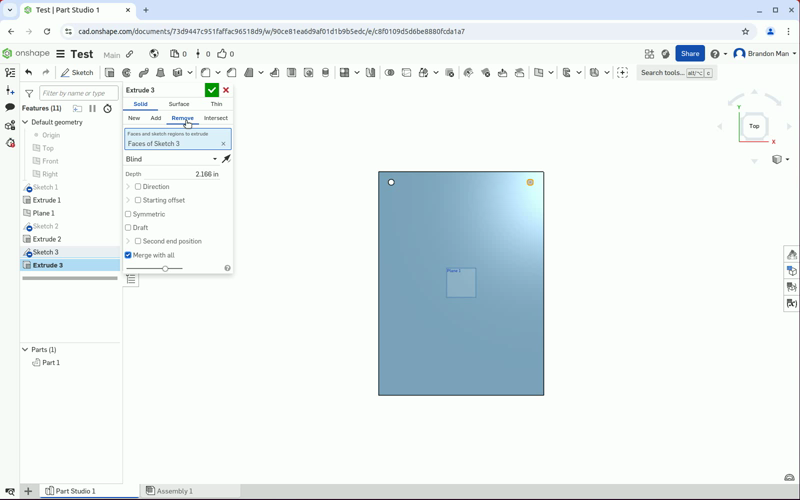
key(enter)
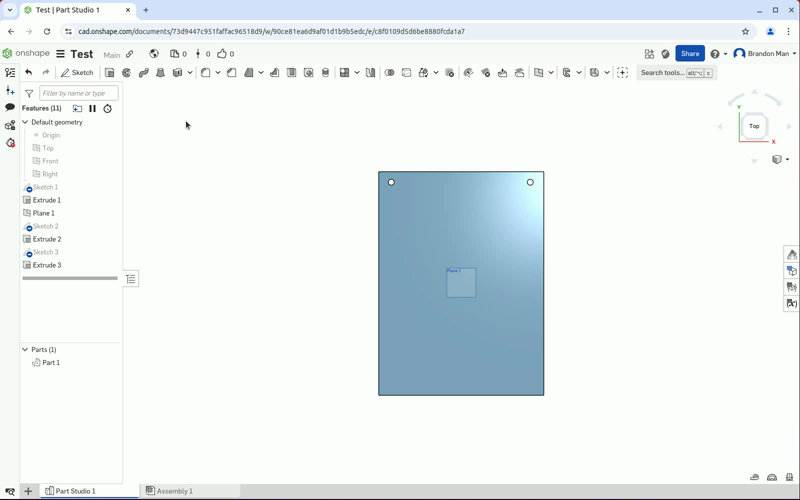
key(shift+h)
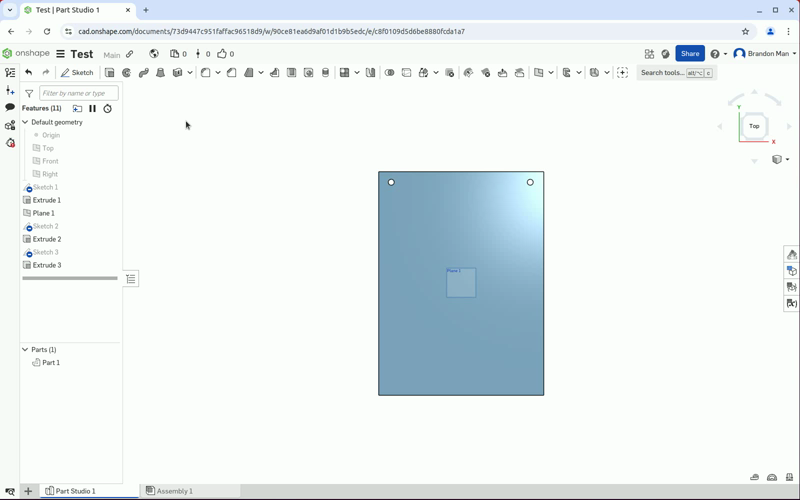
key(shift+h)
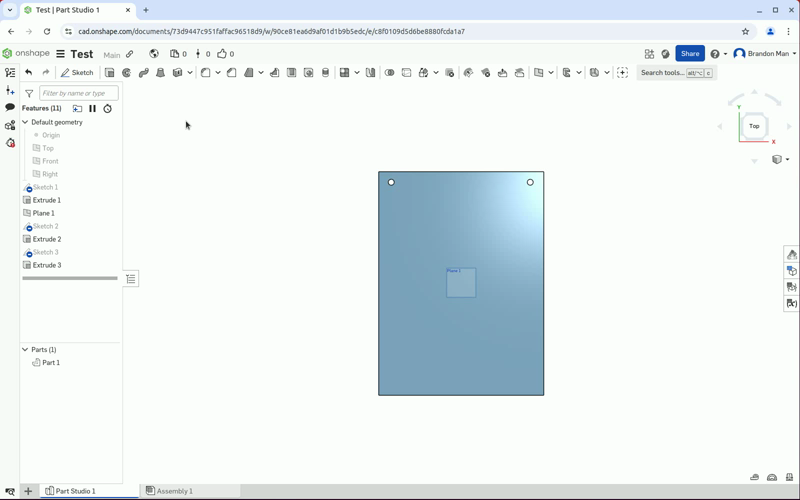
mouse_move(73, 189)
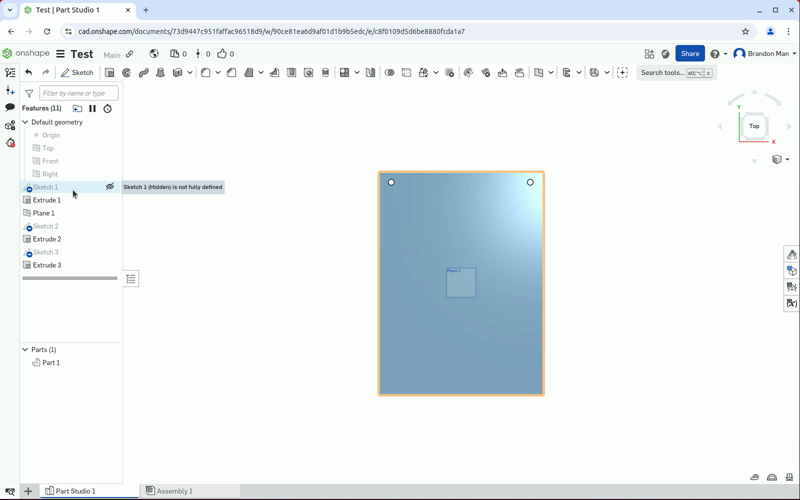
click(73, 189)
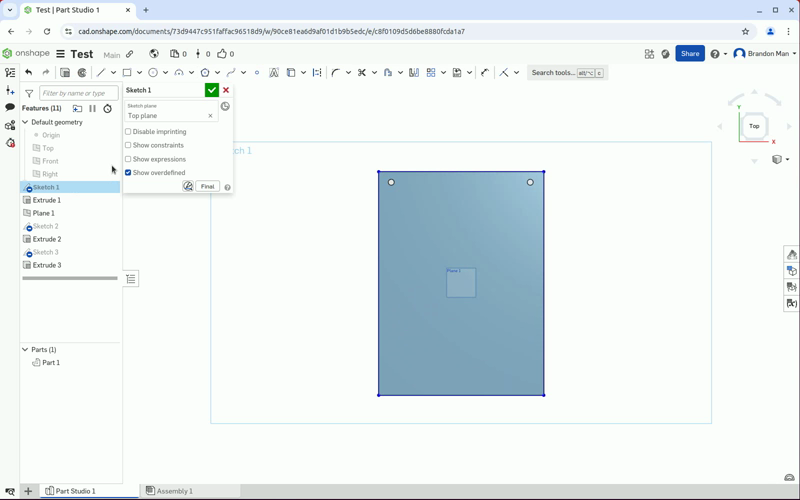
mouse_move(229, 92)
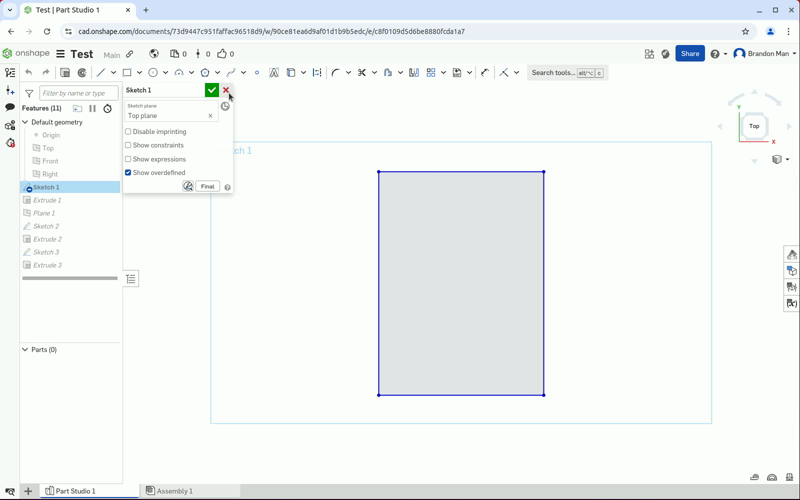
click(229, 92)
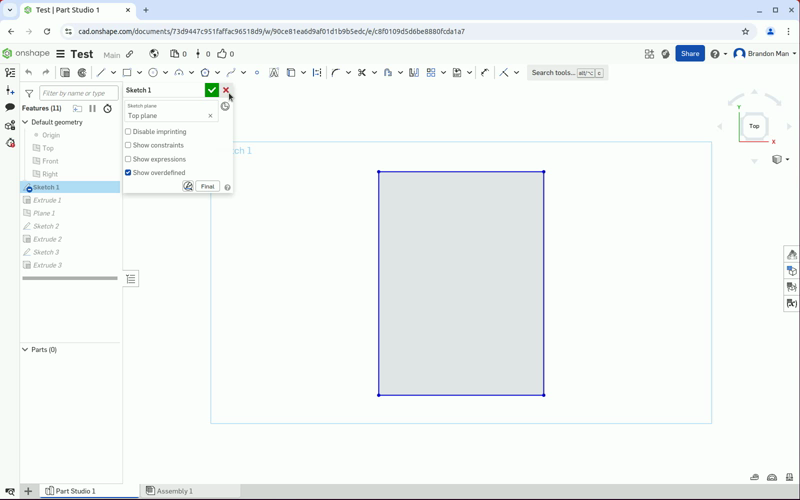
key(shift+s)
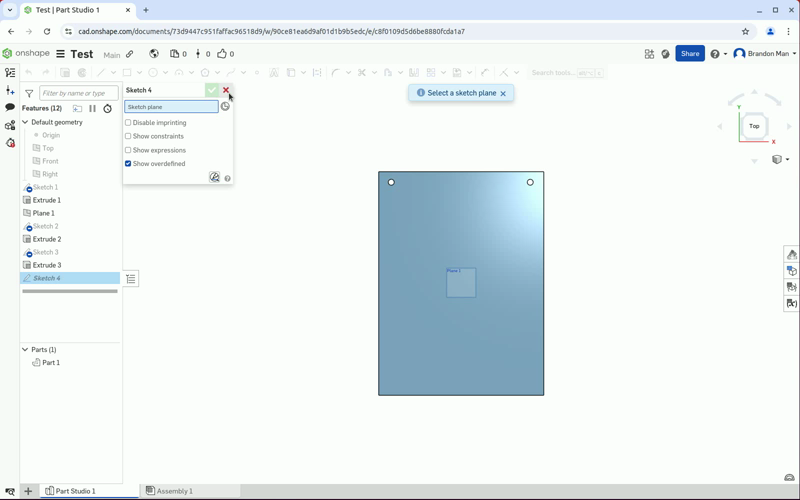
mouse_move(73, 215)
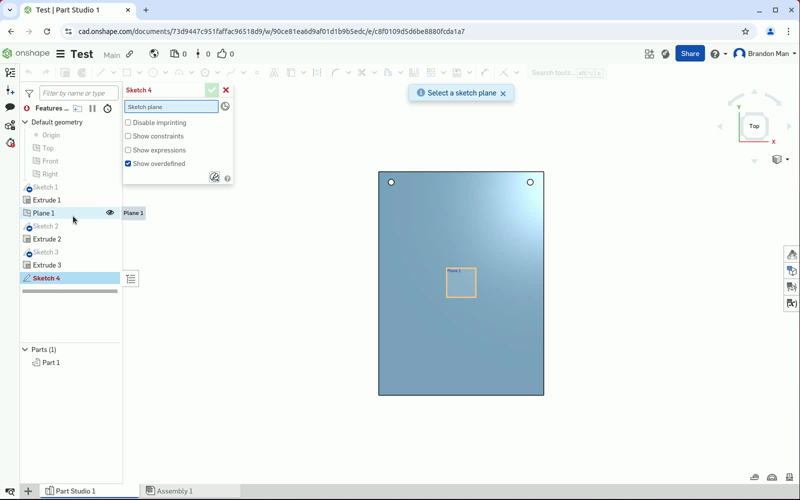
click(73, 215)
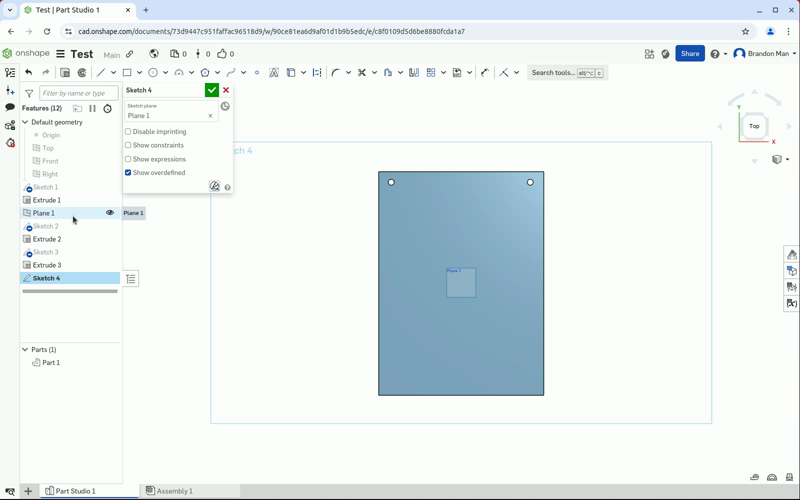
mouse_move(73, 352)
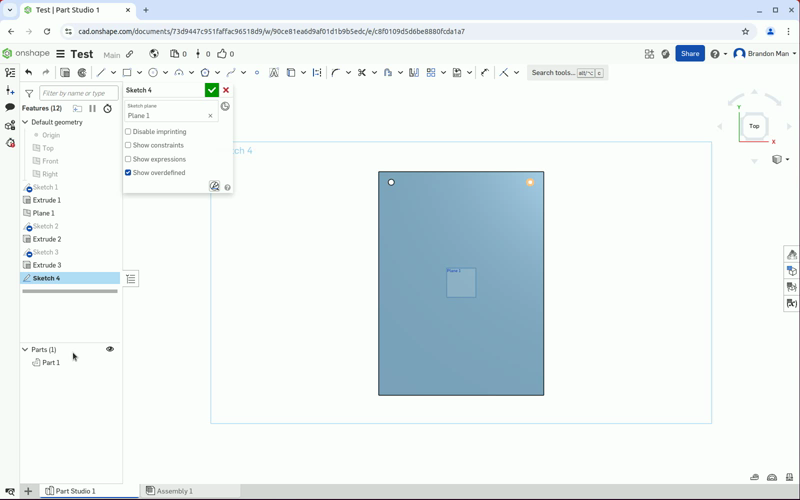
key(y)
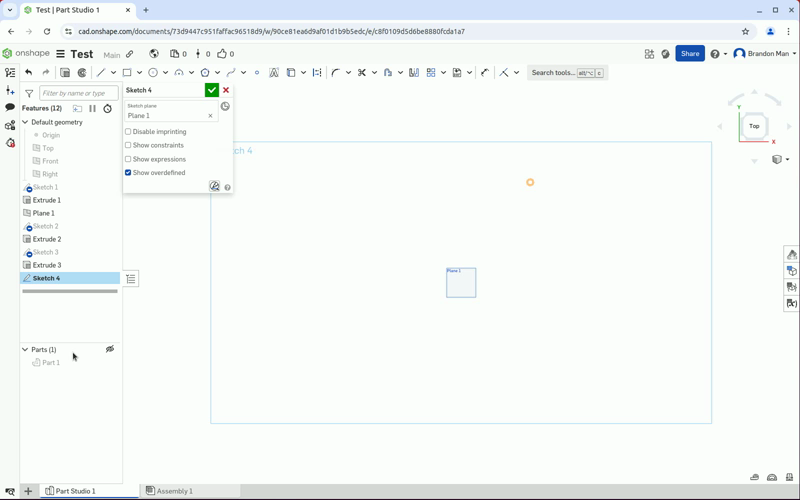
key(c)
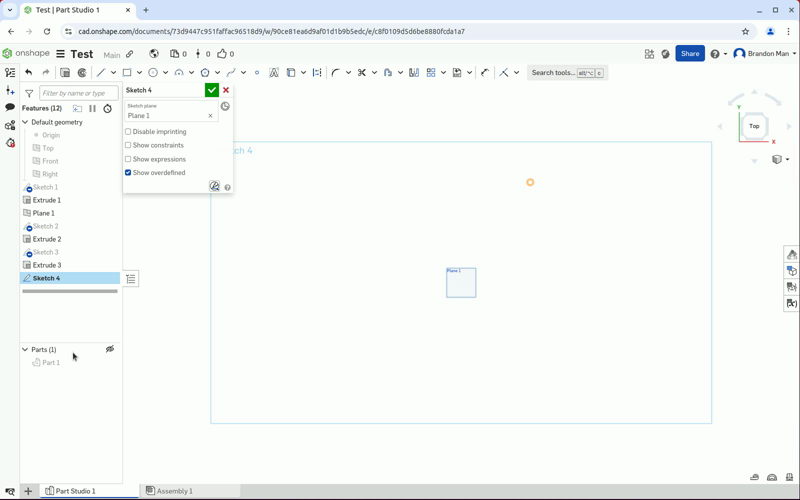
key_down(shift)
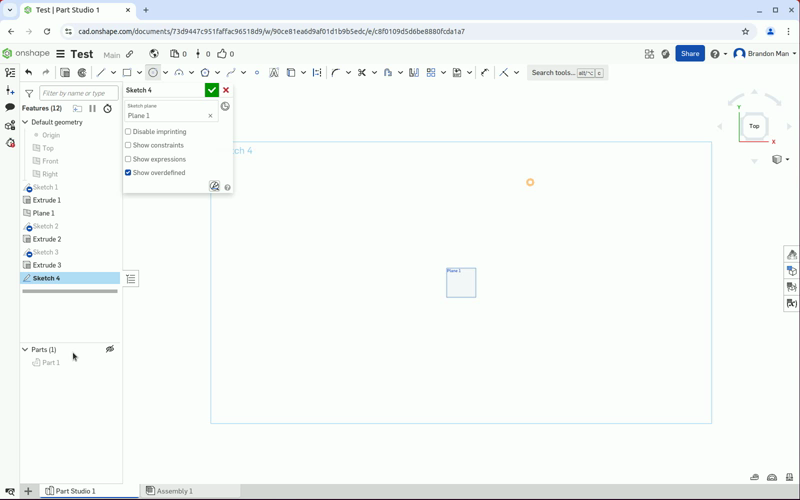
mouse_move(530, 383)
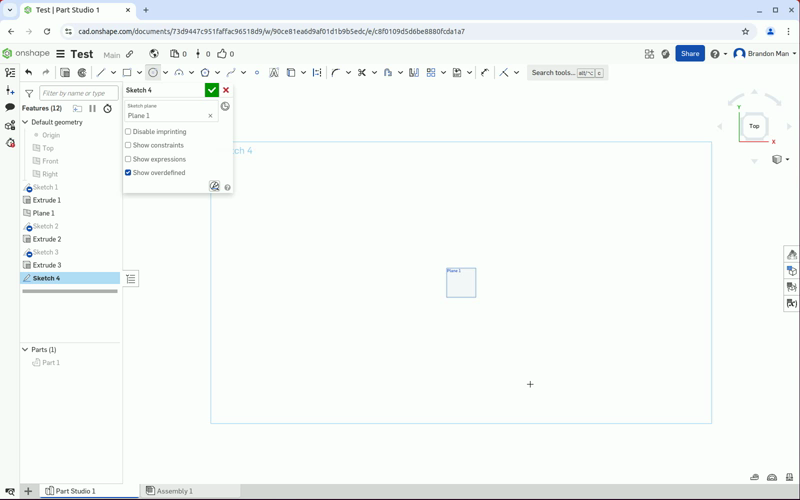
click(530, 383)
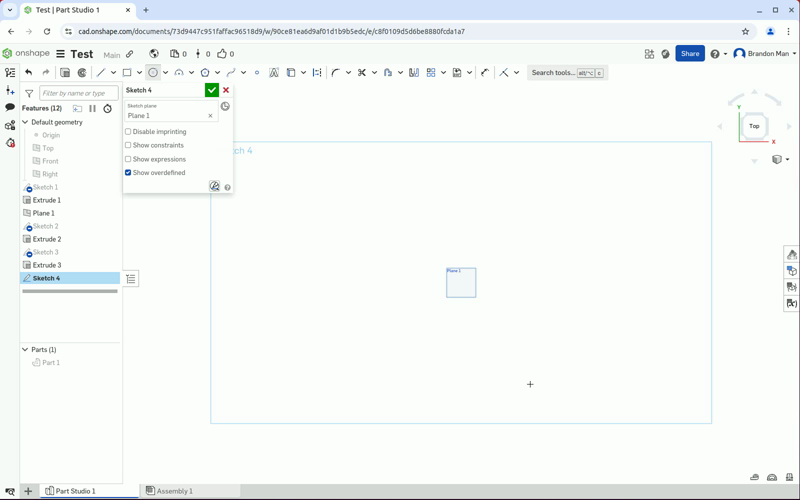
key_up(shift)
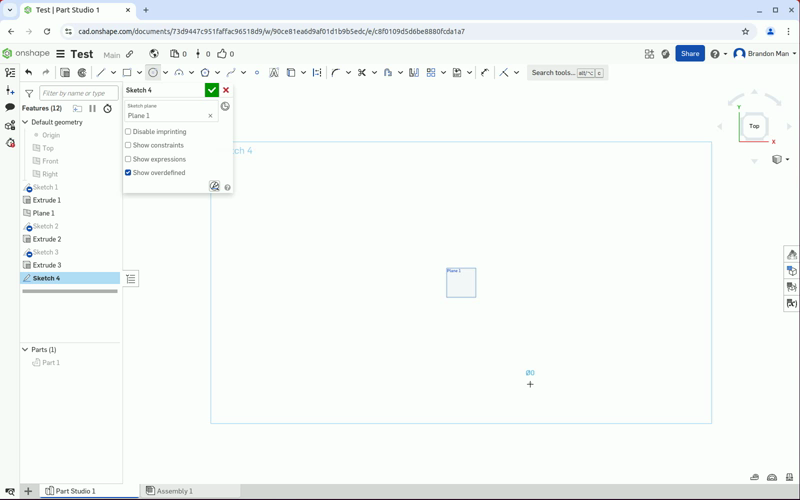
mouse_move(533, 383)
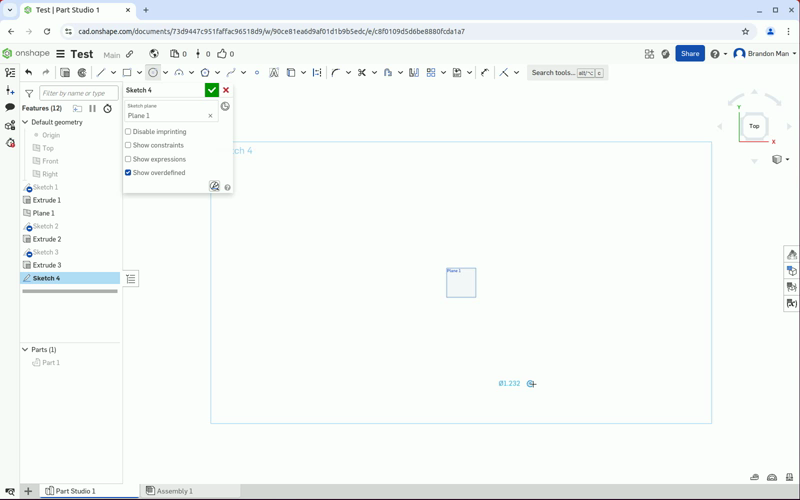
click(533, 383)
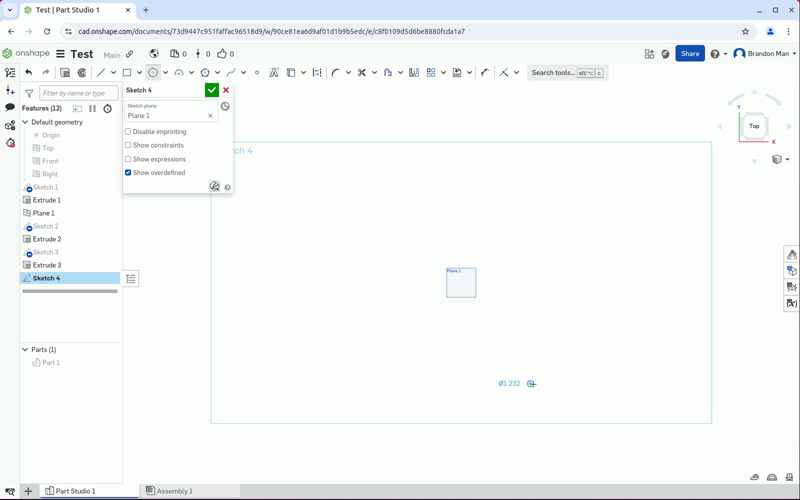
key(esc)
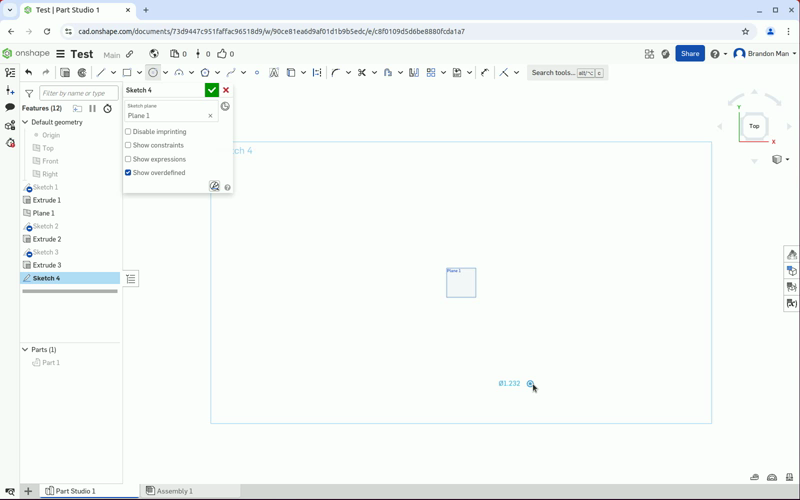
mouse_move(531, 381)
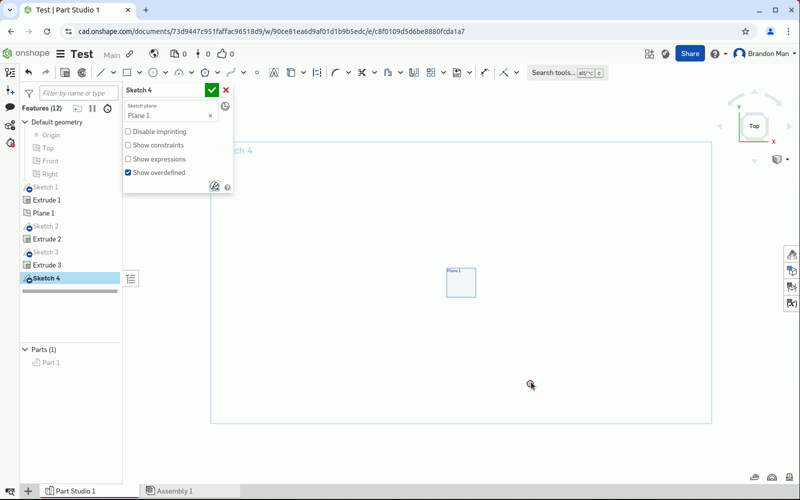
scroll(6)
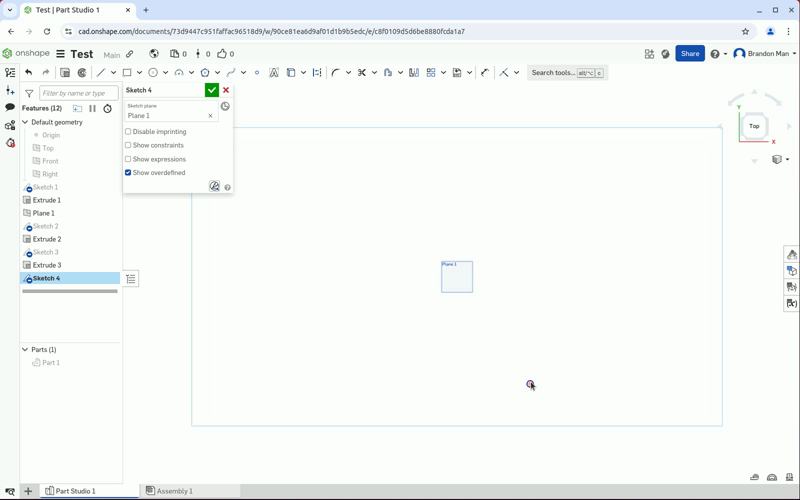
scroll(6)
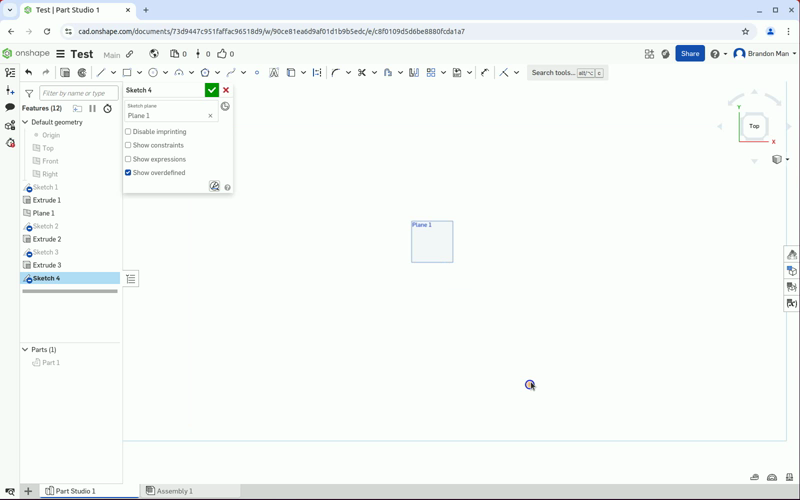
scroll(6)
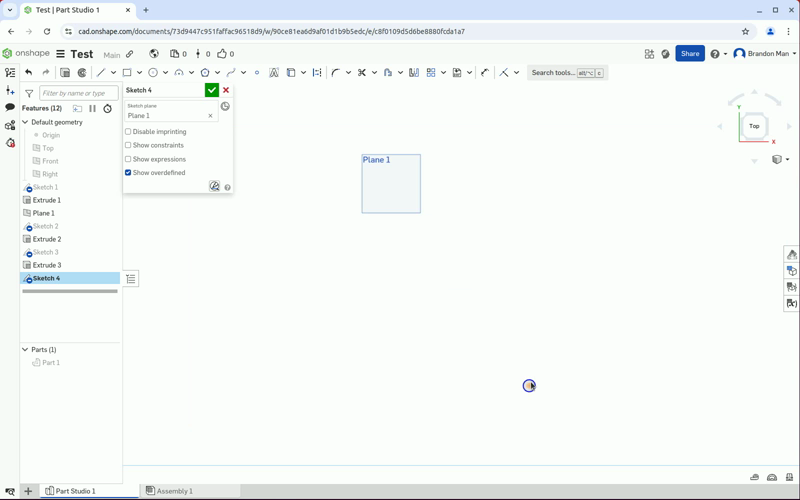
scroll(6)
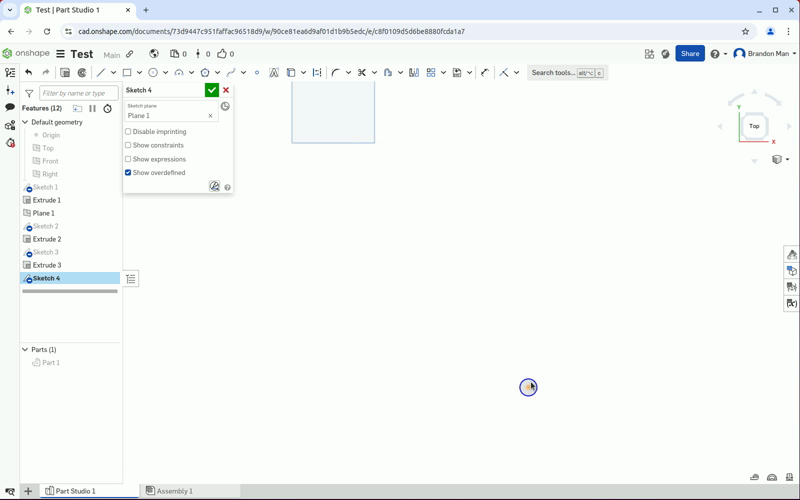
scroll(6)
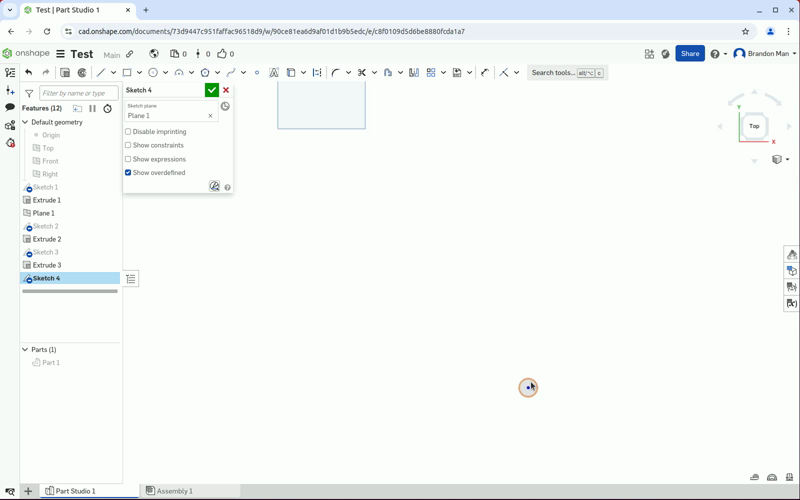
scroll(6)
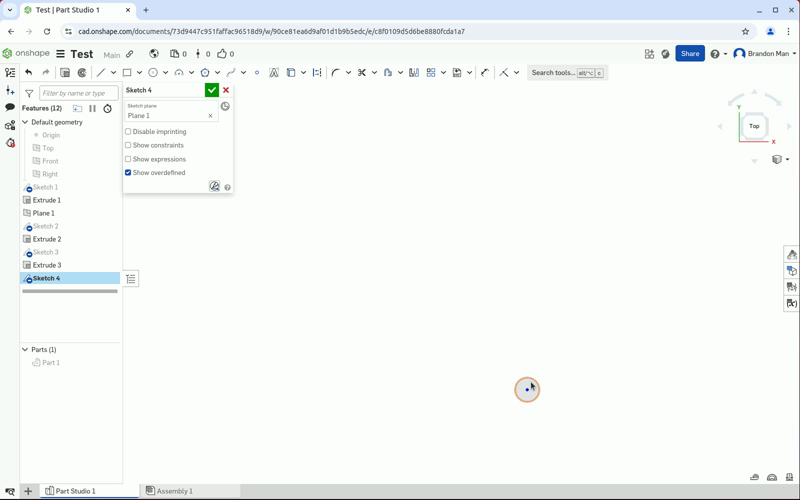
scroll(6)
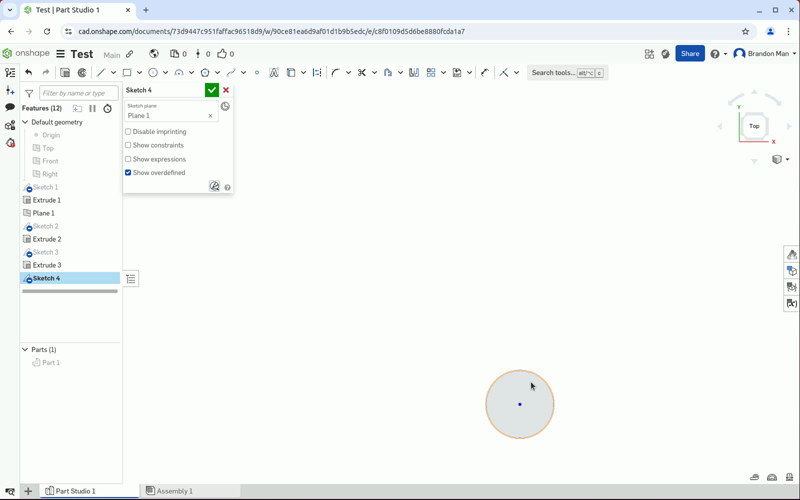
click(531, 381)
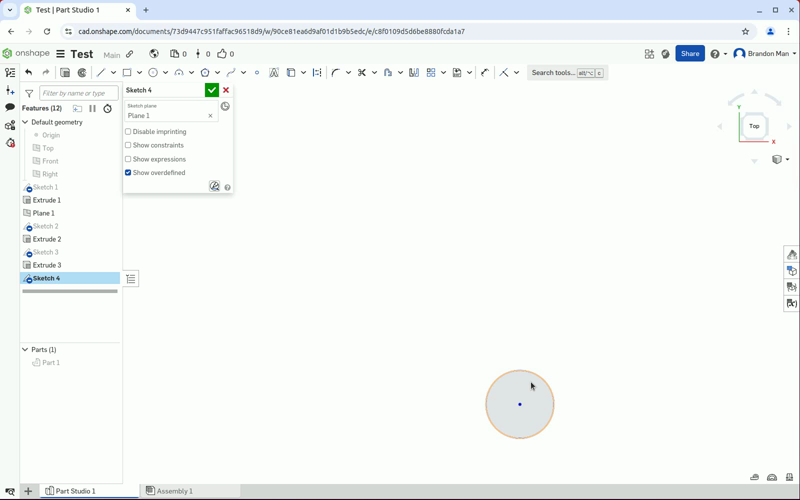
scroll(-6)
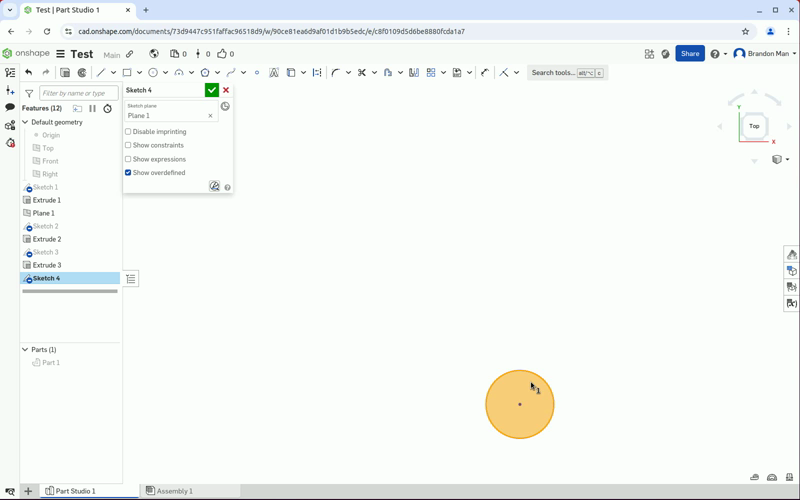
scroll(-6)
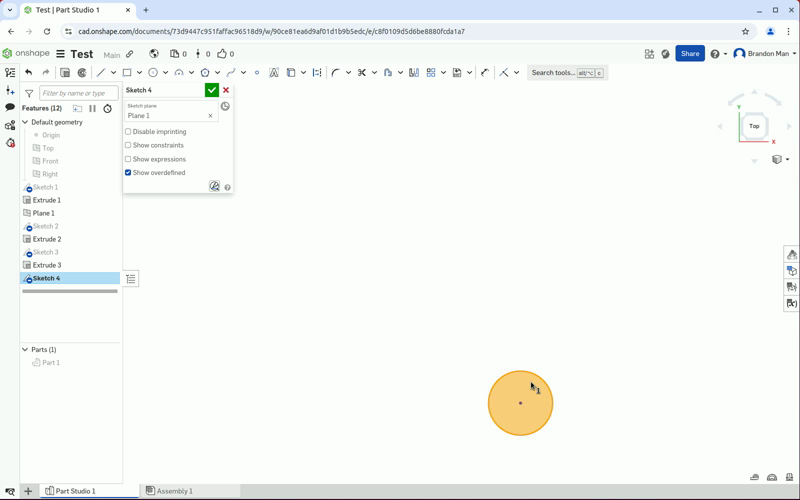
scroll(-6)
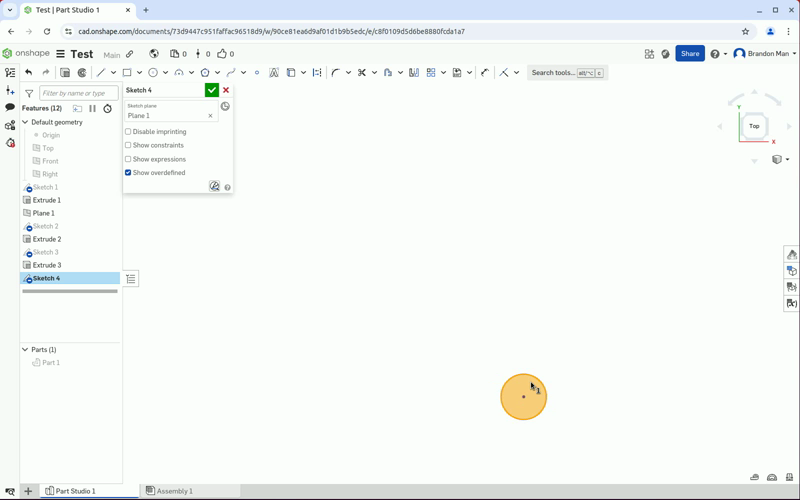
scroll(-6)
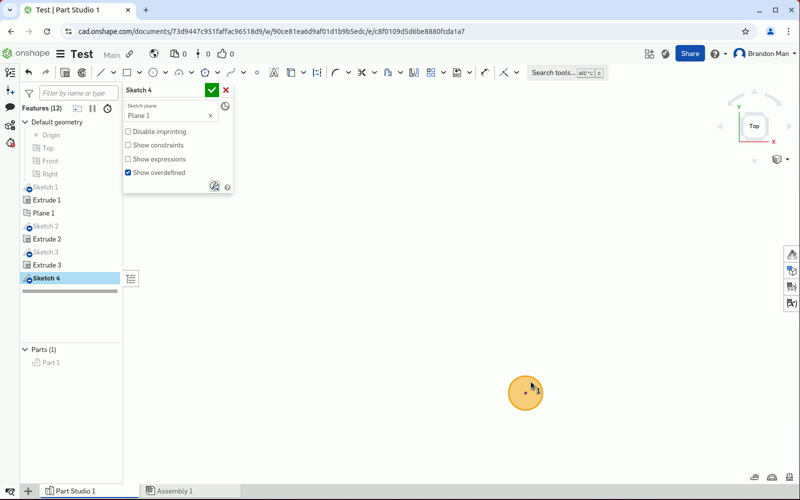
scroll(-6)
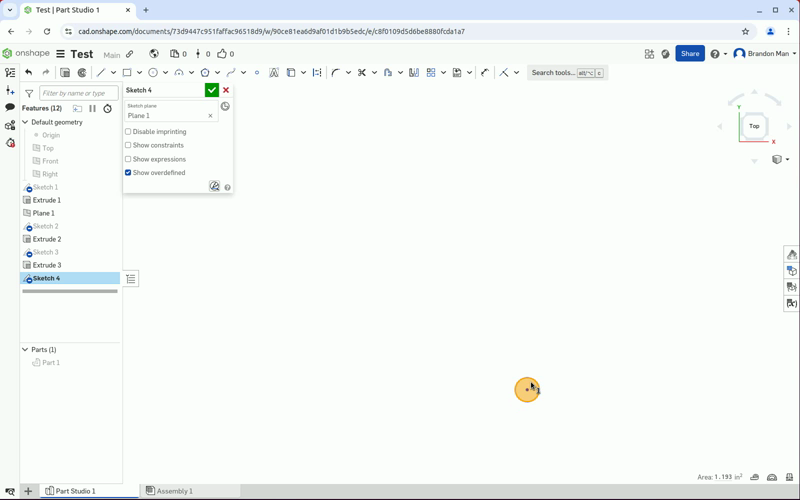
scroll(-6)
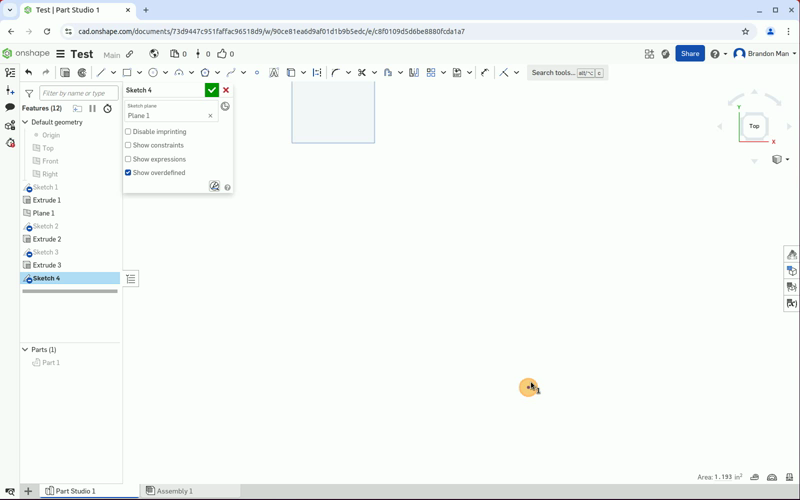
scroll(-6)
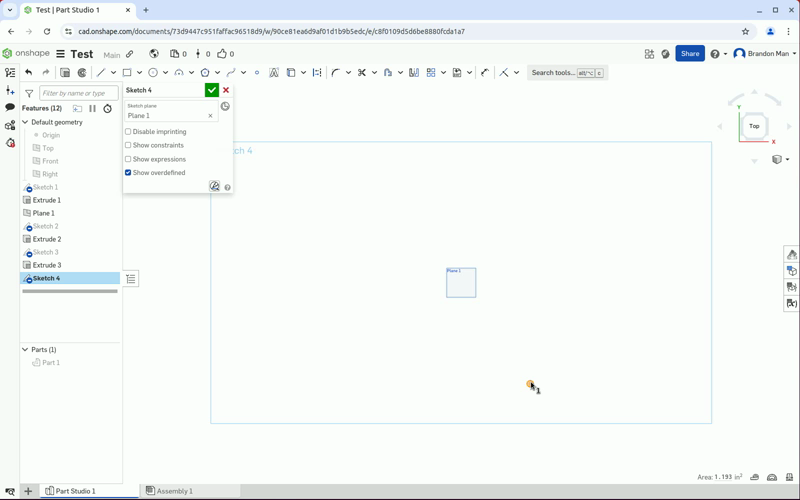
mouse_move(73, 352)
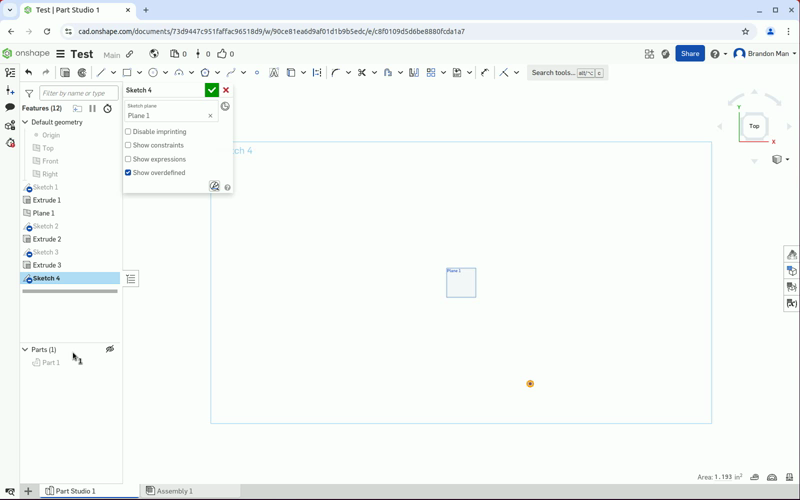
key(shift+y)
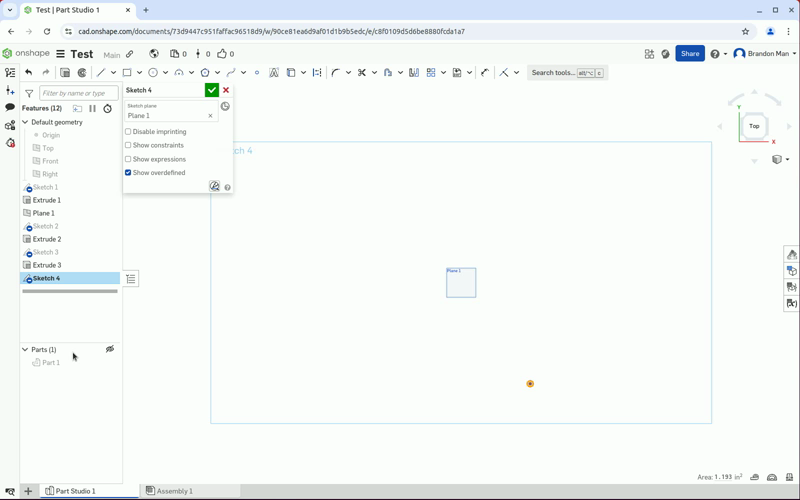
key(shift+e)
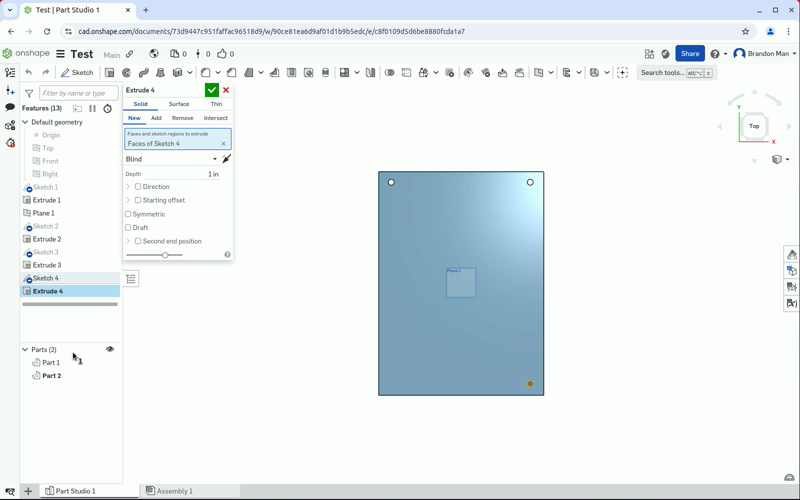
mouse_move(143, 106)
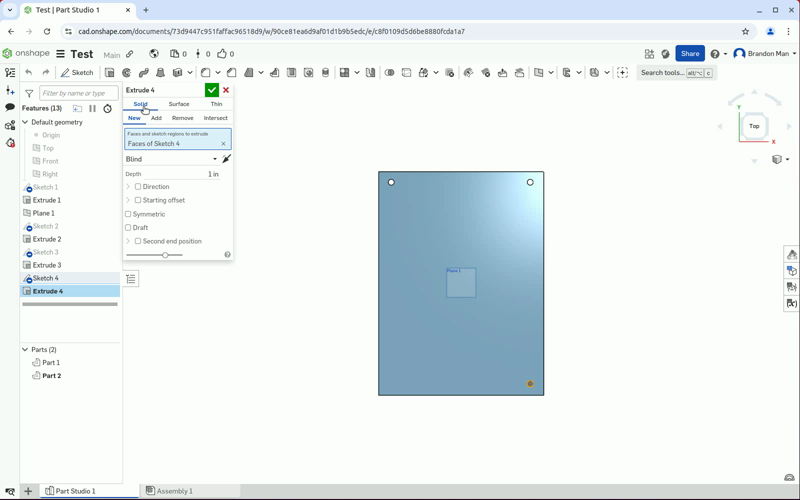
click(143, 106)
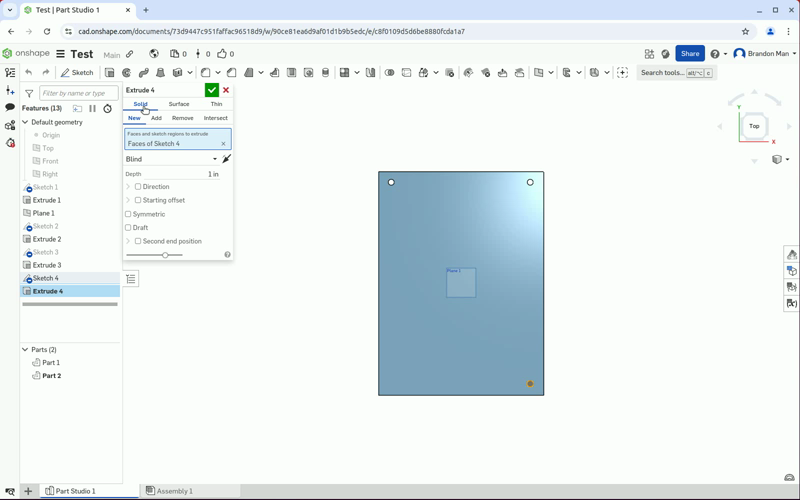
mouse_move(186, 120)
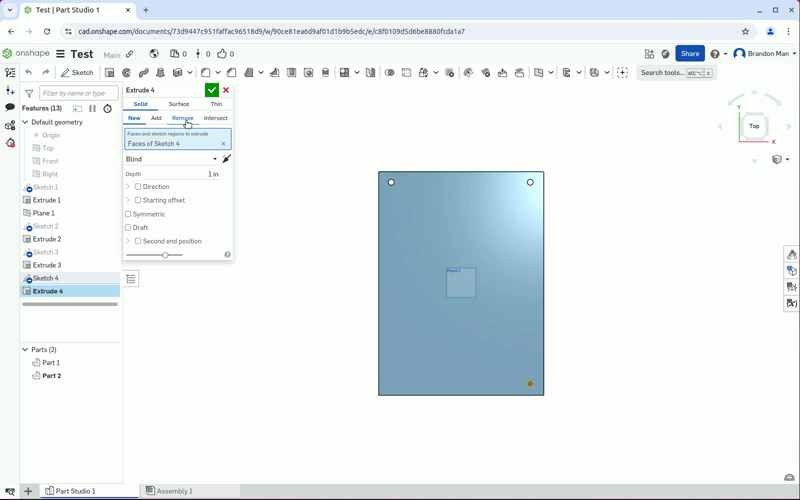
click(186, 120)
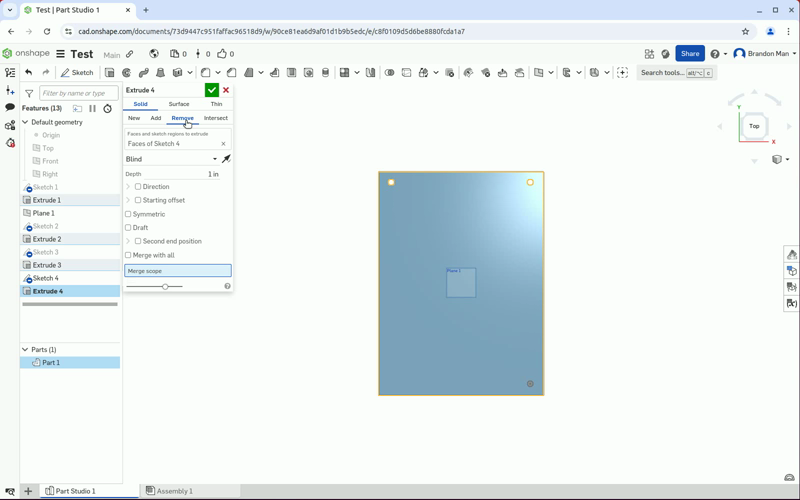
key(tab, 4)
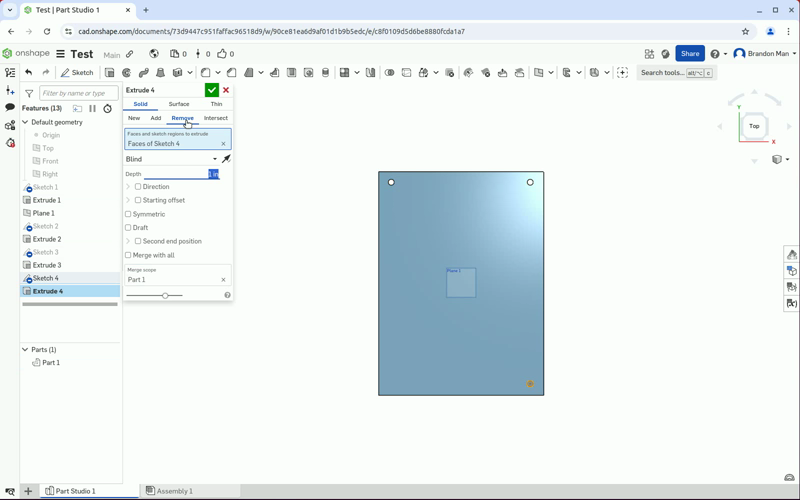
text(2.166)
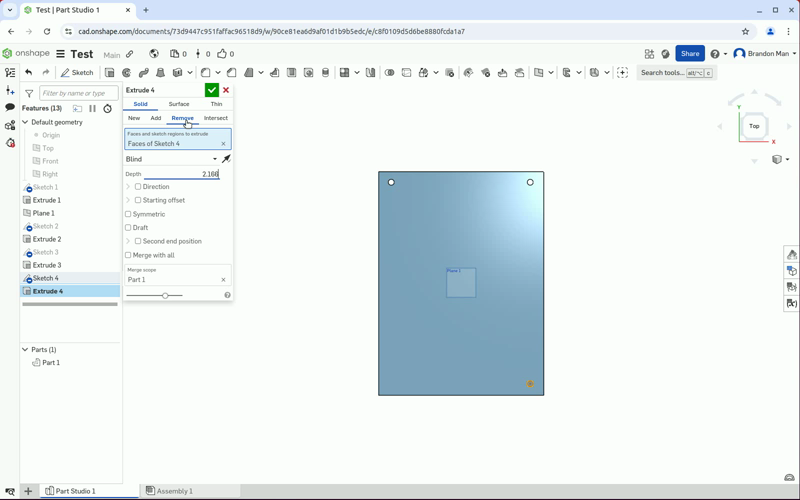
key(tab, 6)
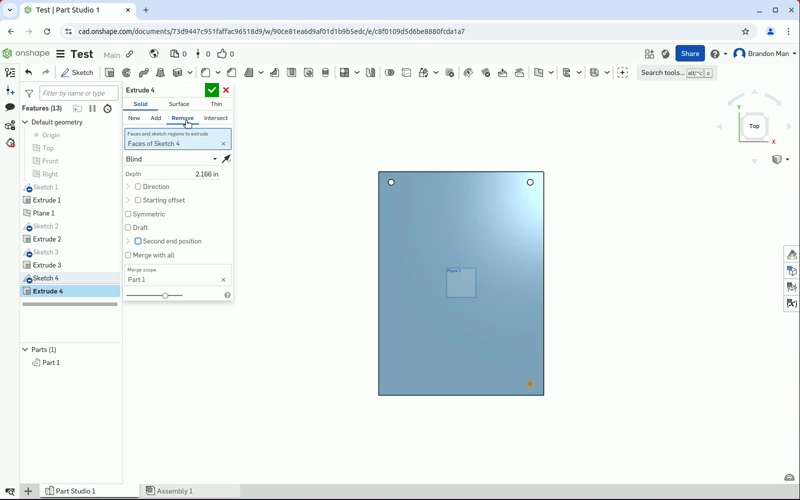
key(space)
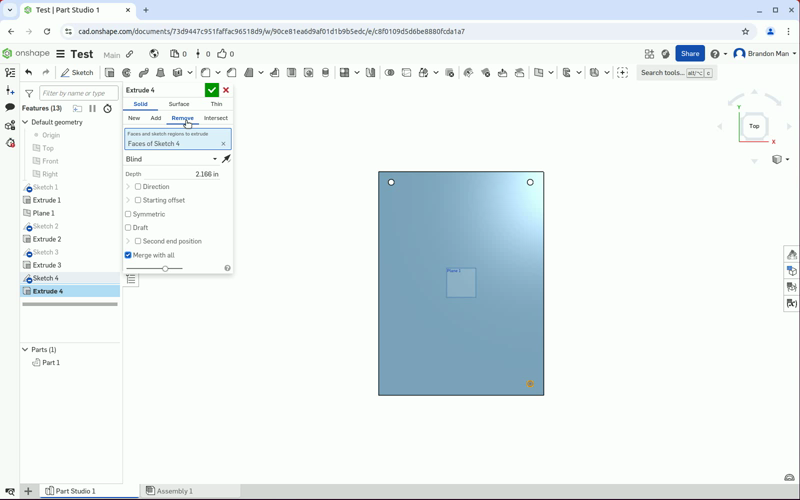
key(enter)
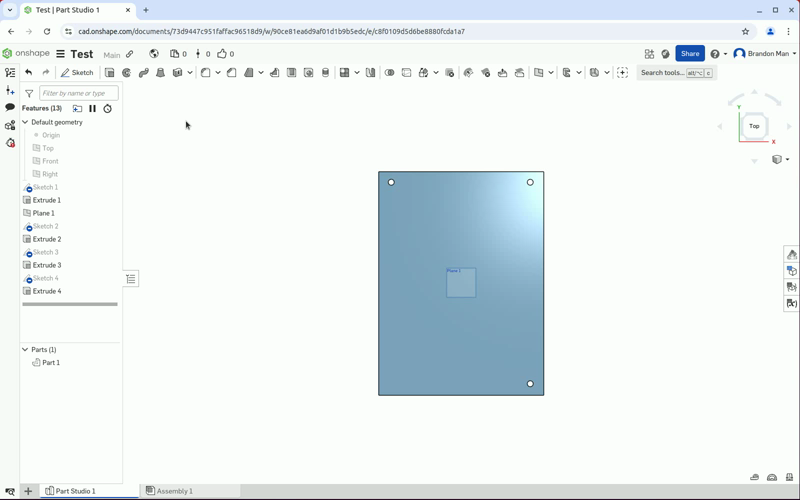
key(shift+h)
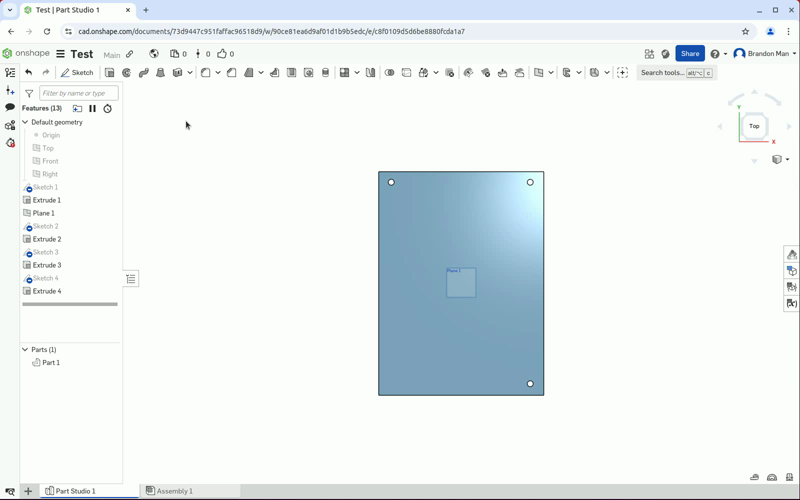
key(shift+h)
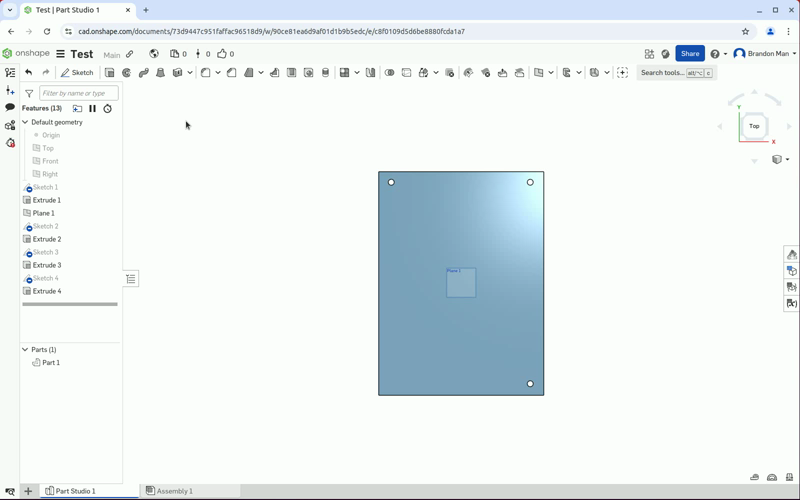
mouse_move(73, 189)
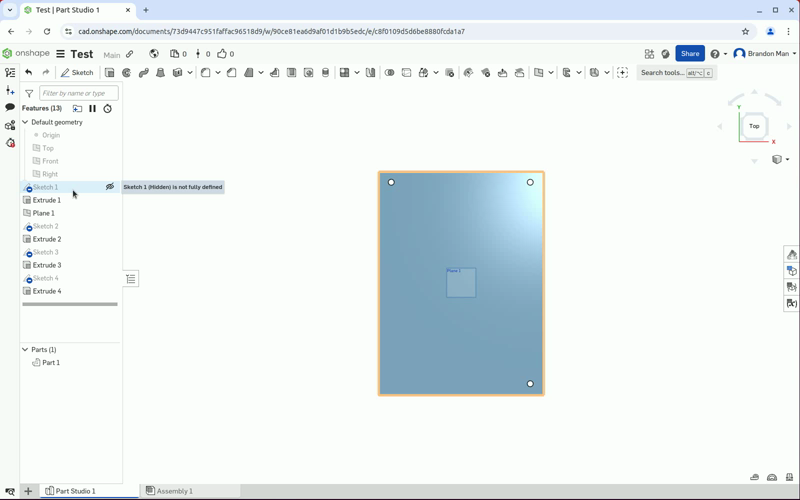
click(73, 189)
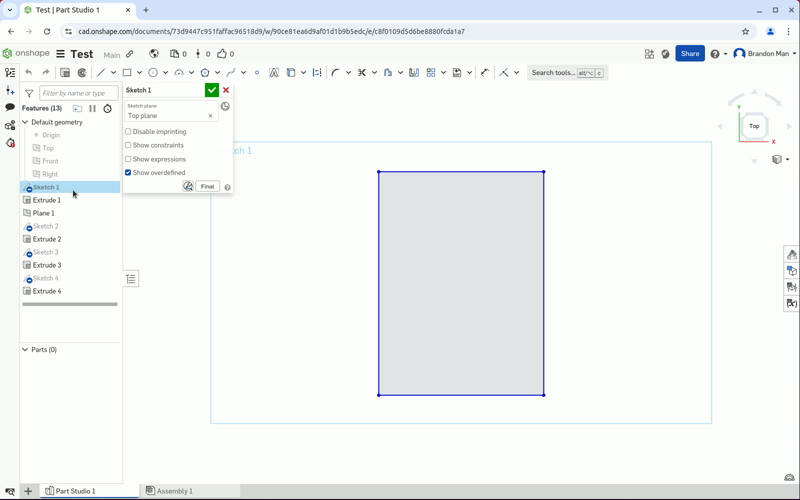
mouse_move(229, 92)
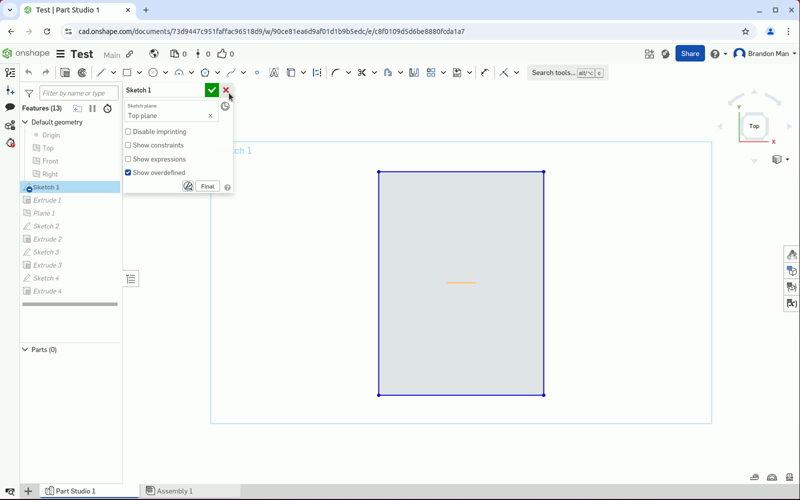
click(229, 92)
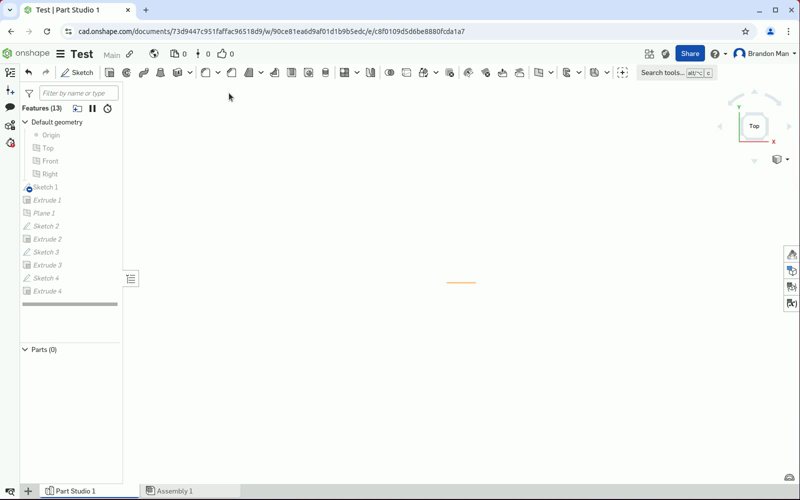
key(shift+s)
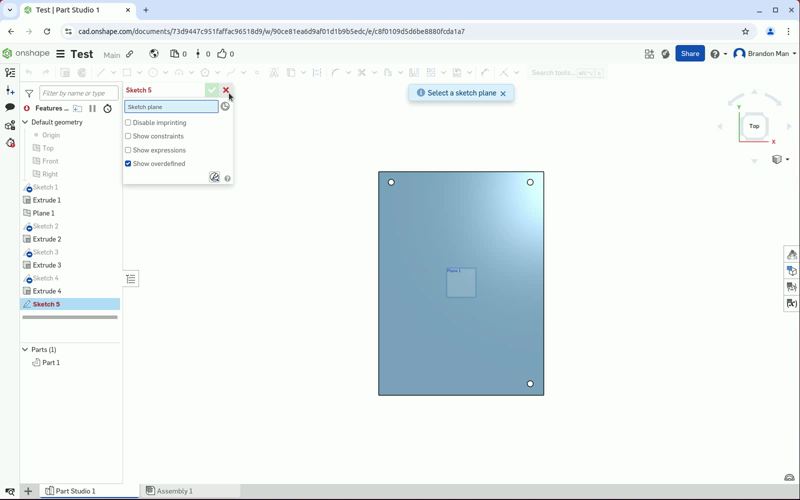
mouse_move(73, 215)
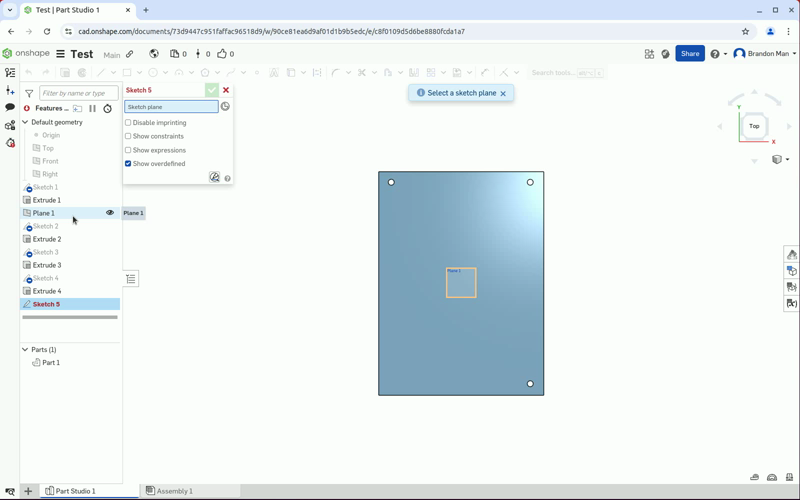
click(73, 215)
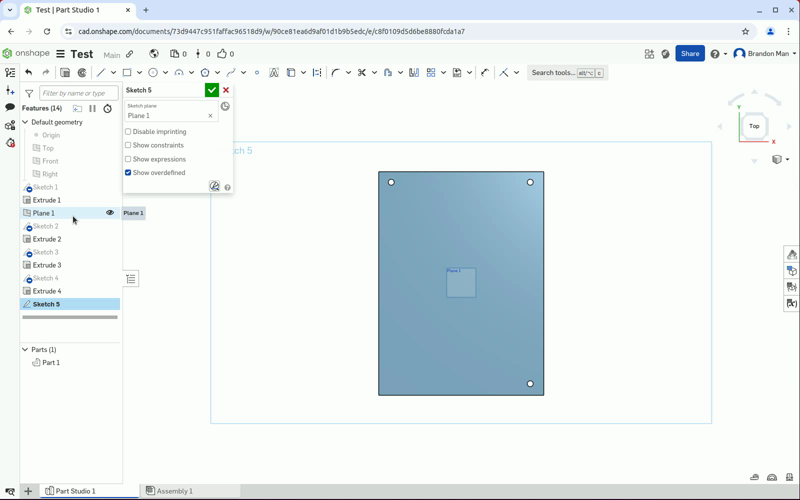
mouse_move(73, 352)
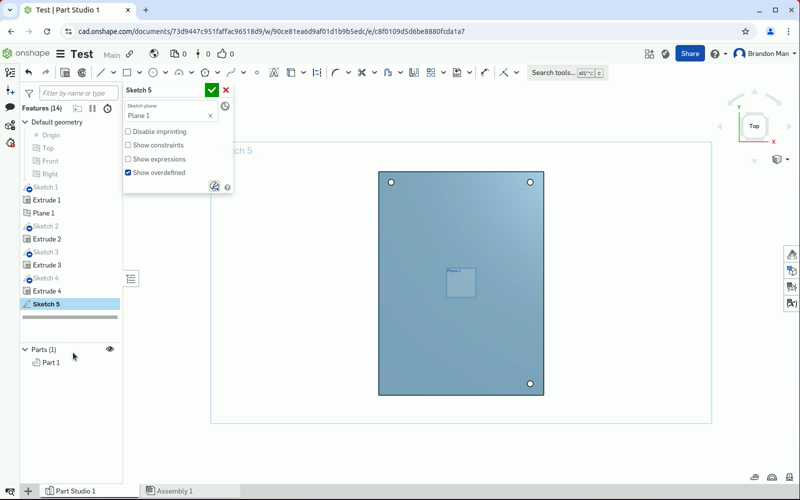
key(y)
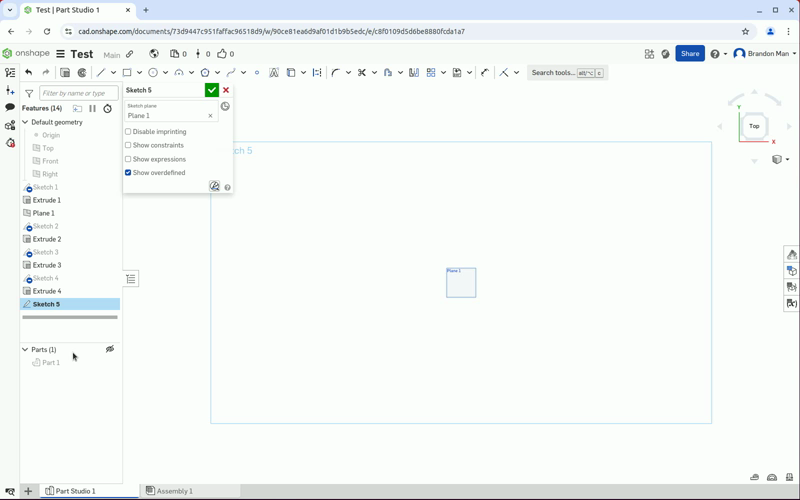
key(c)
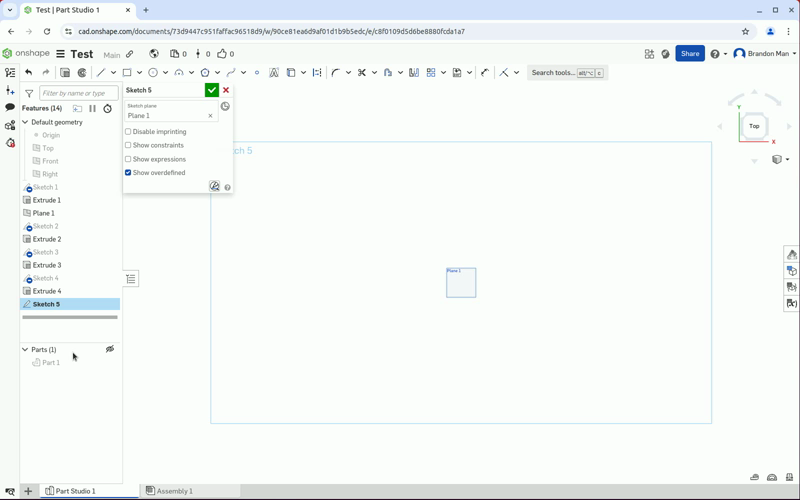
key_down(shift)
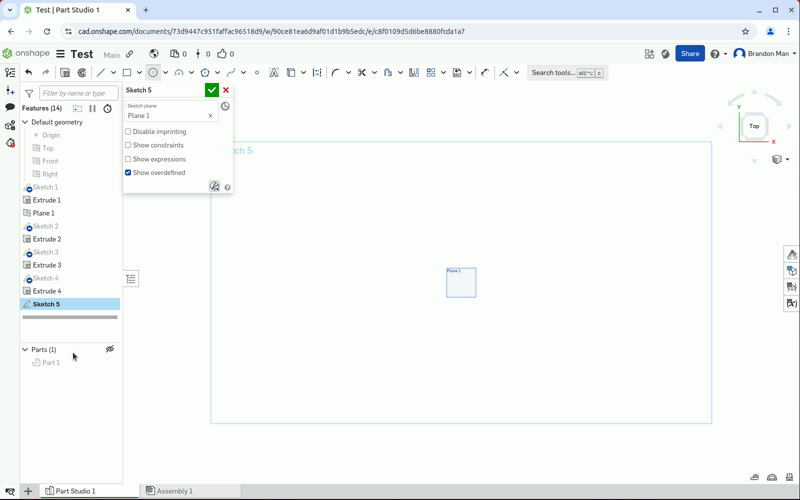
mouse_move(391, 383)
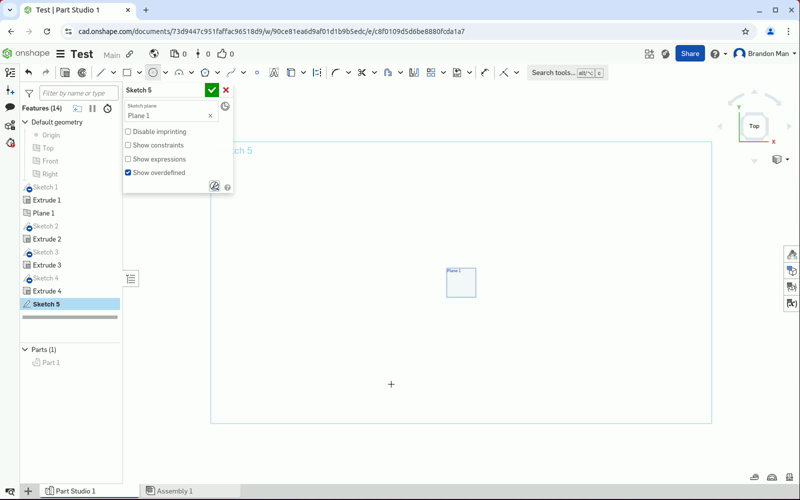
click(391, 383)
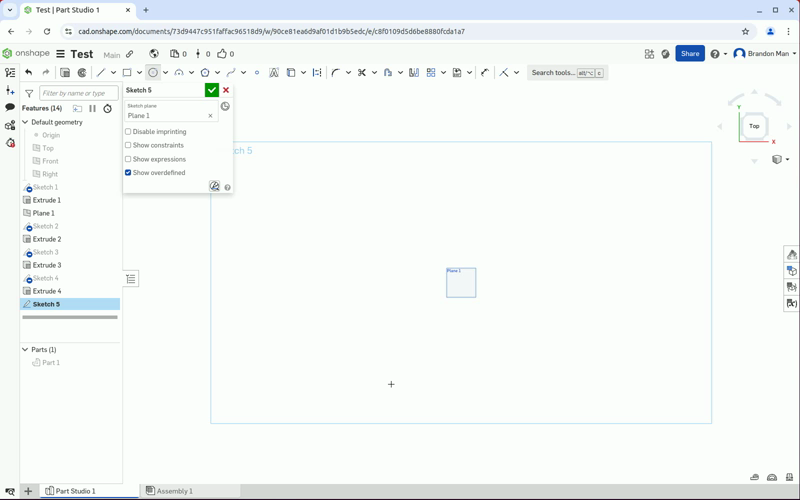
key_up(shift)
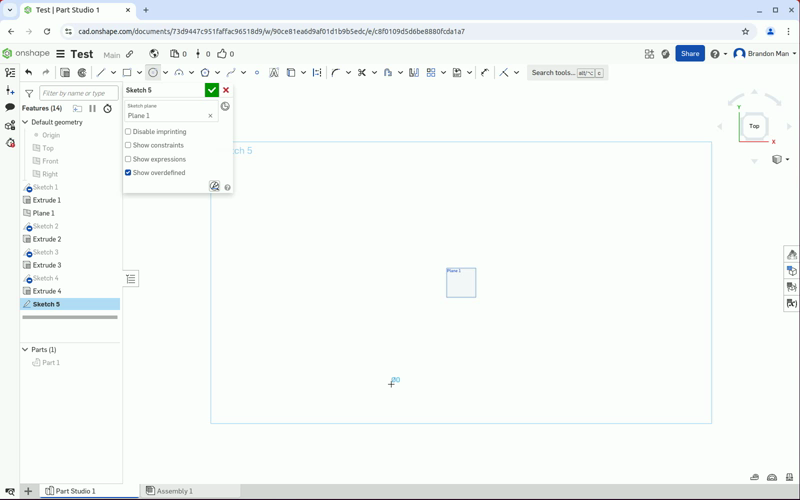
mouse_move(394, 383)
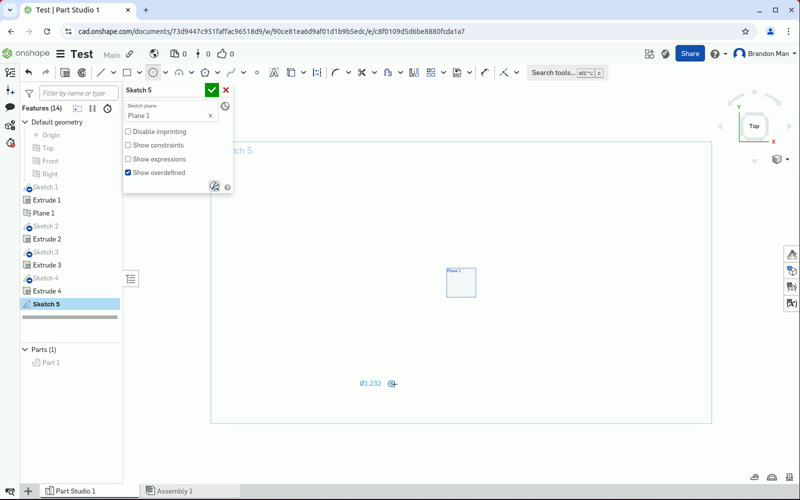
click(394, 383)
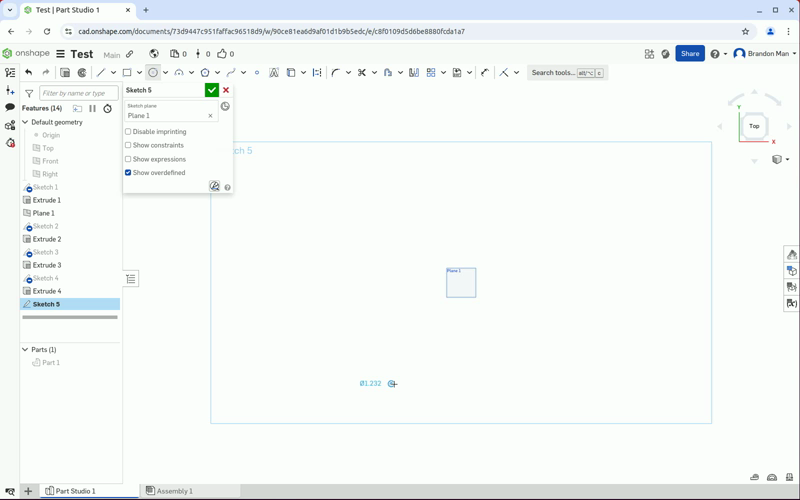
key(esc)
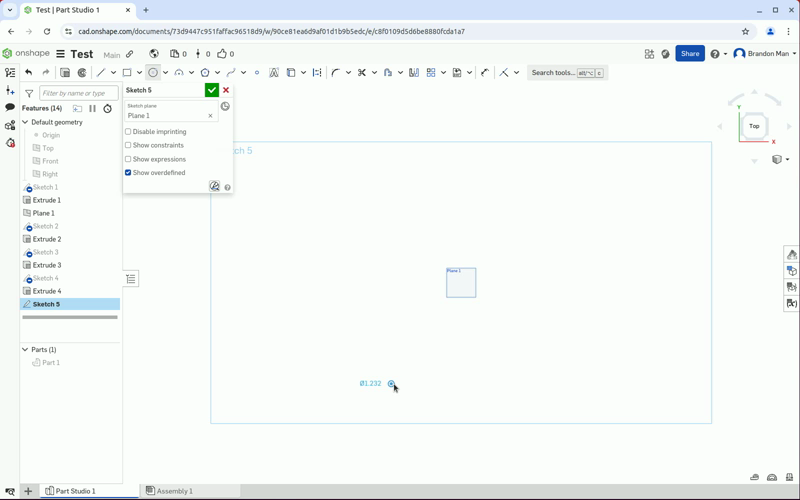
mouse_move(393, 385)
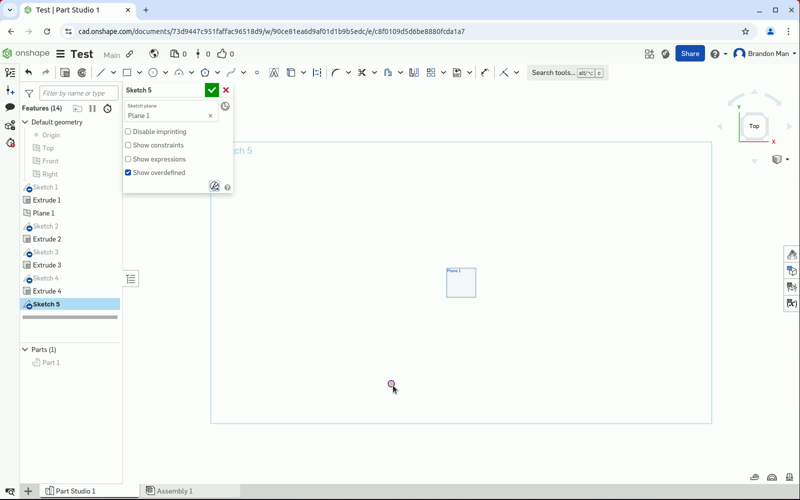
scroll(6)
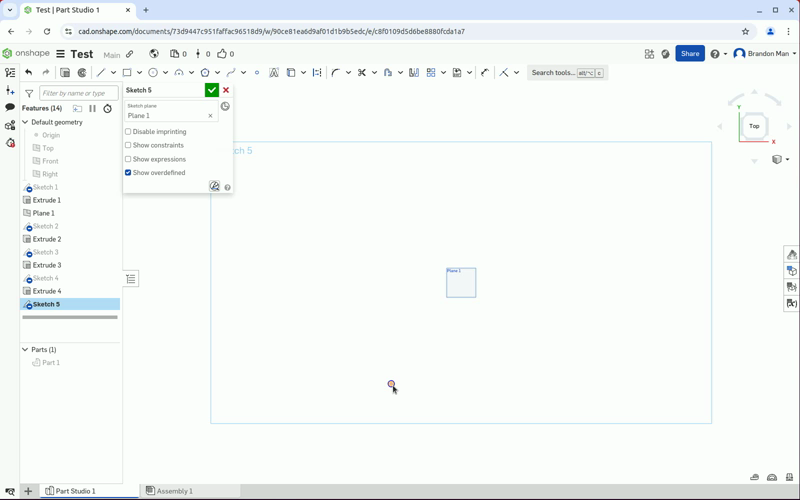
scroll(6)
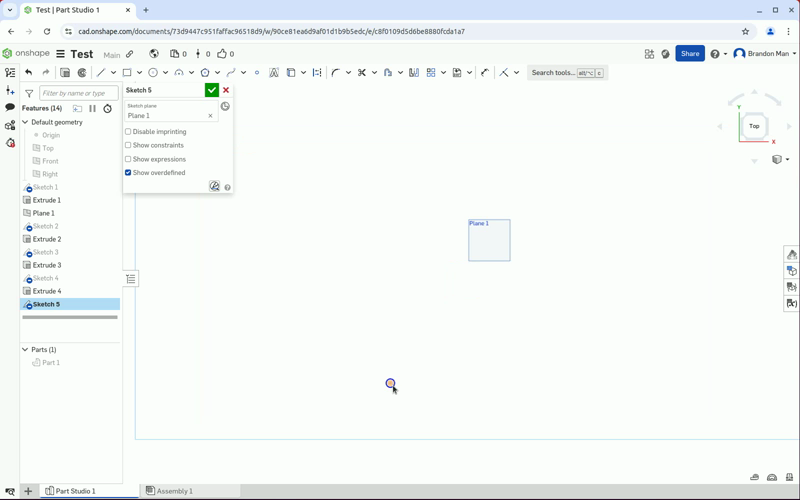
scroll(6)
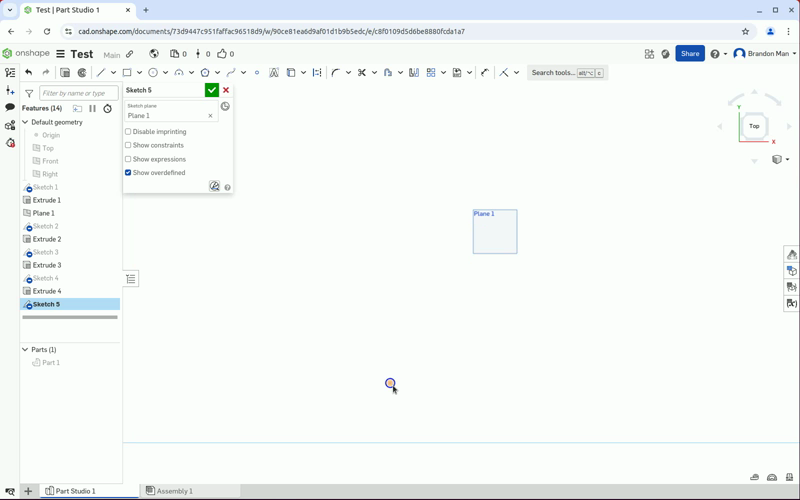
scroll(6)
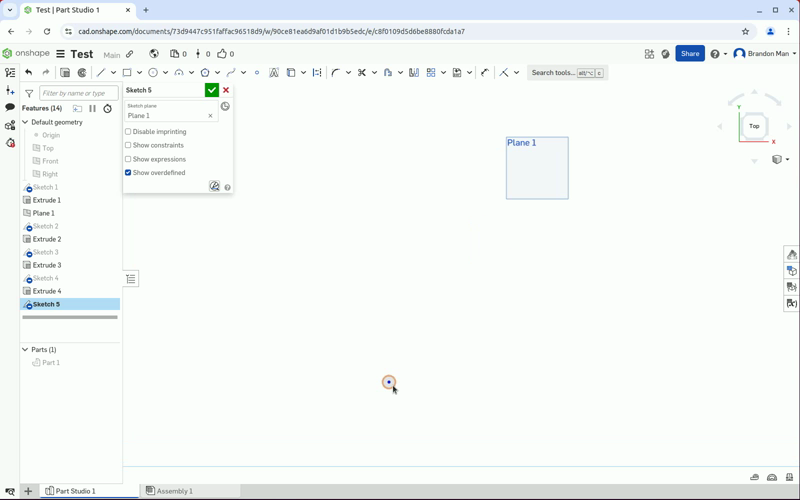
scroll(6)
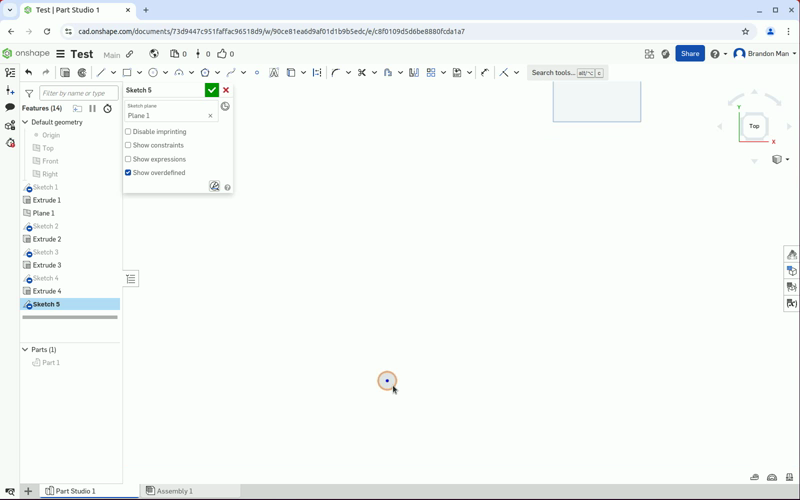
scroll(6)
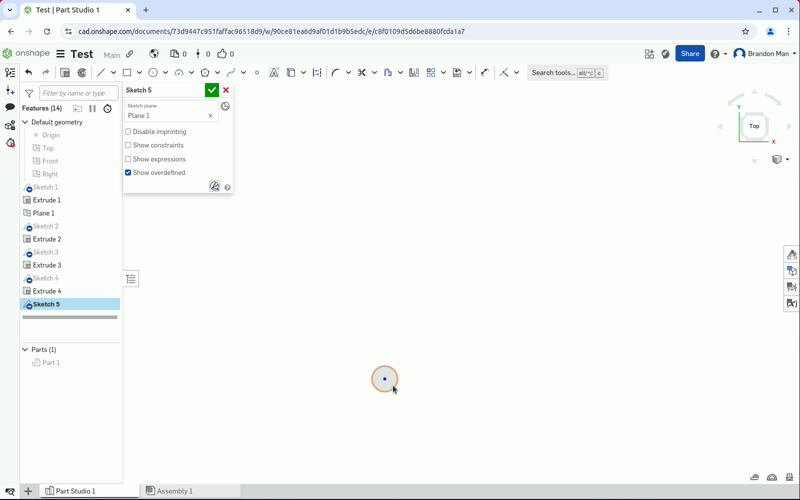
scroll(6)
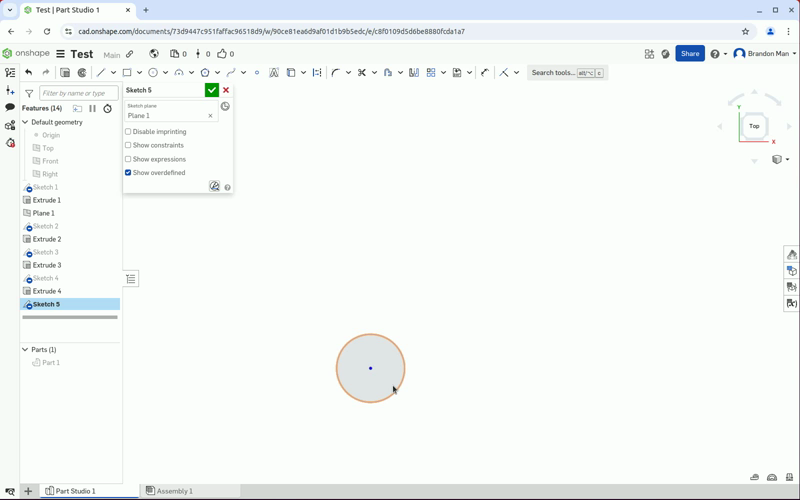
click(393, 385)
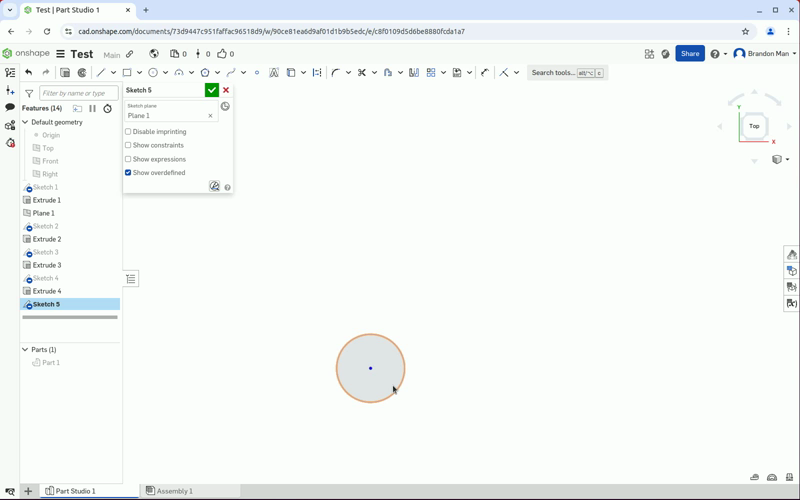
scroll(-6)
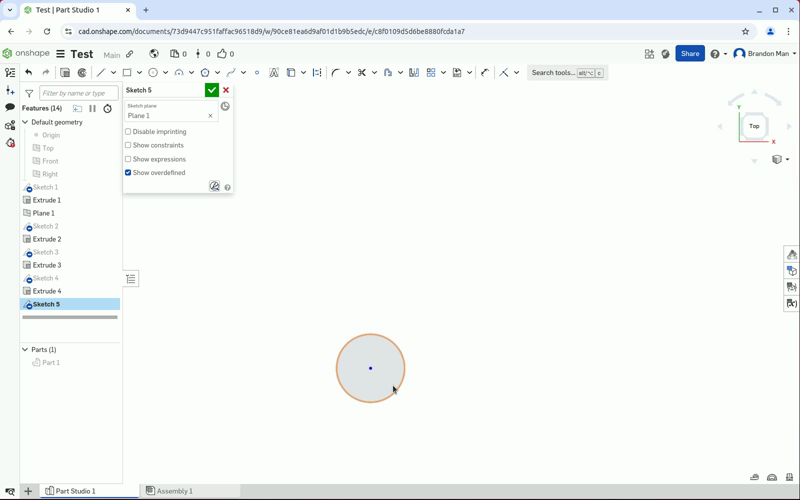
scroll(-6)
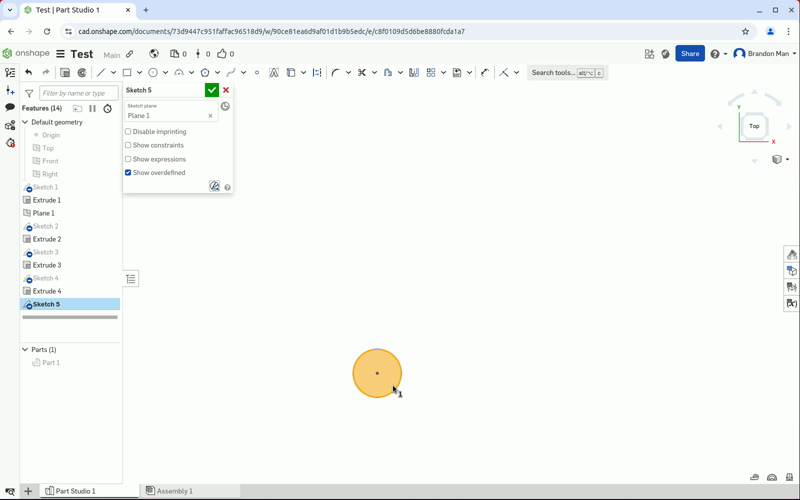
scroll(-6)
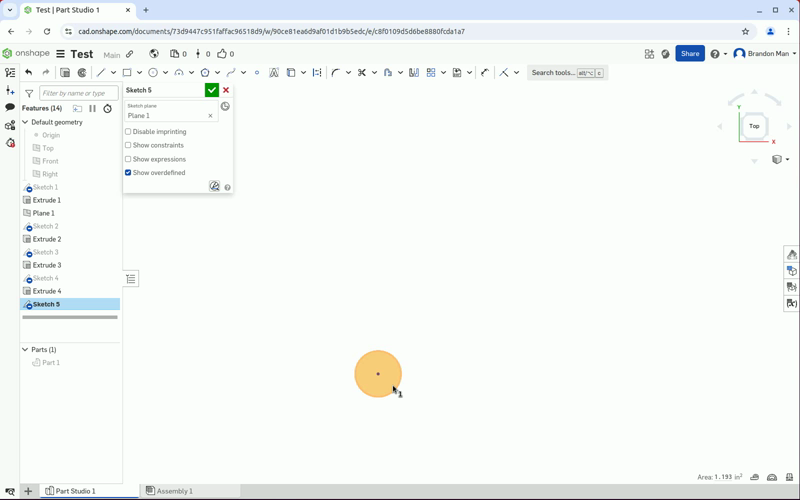
scroll(-6)
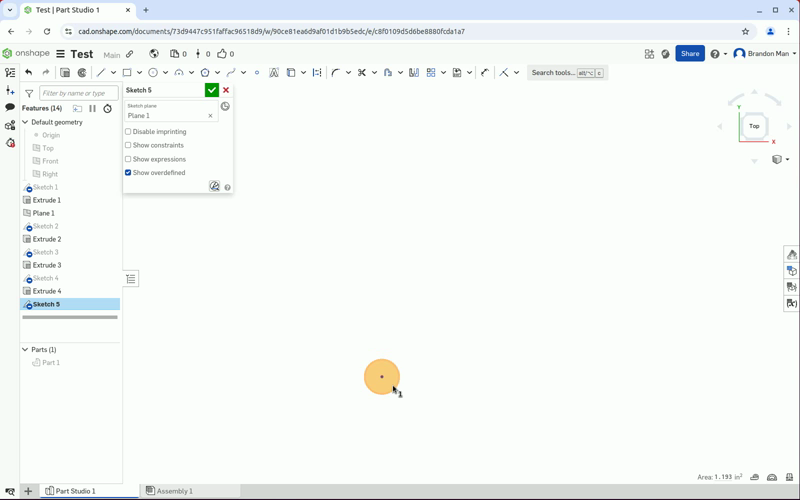
scroll(-6)
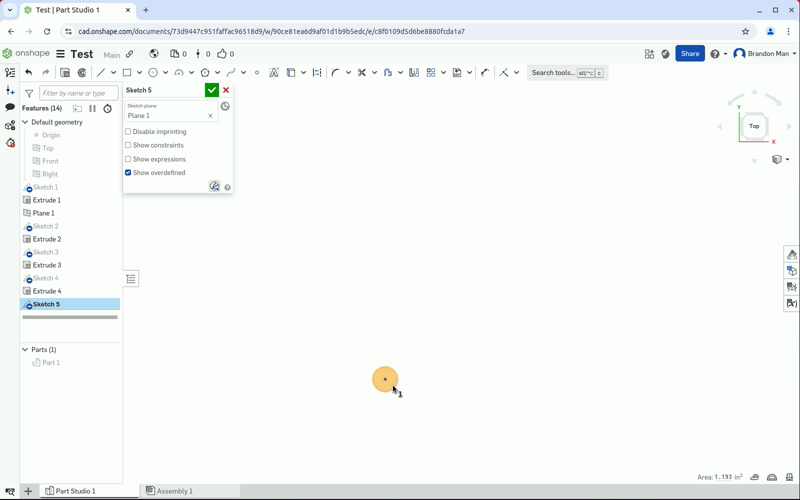
scroll(-6)
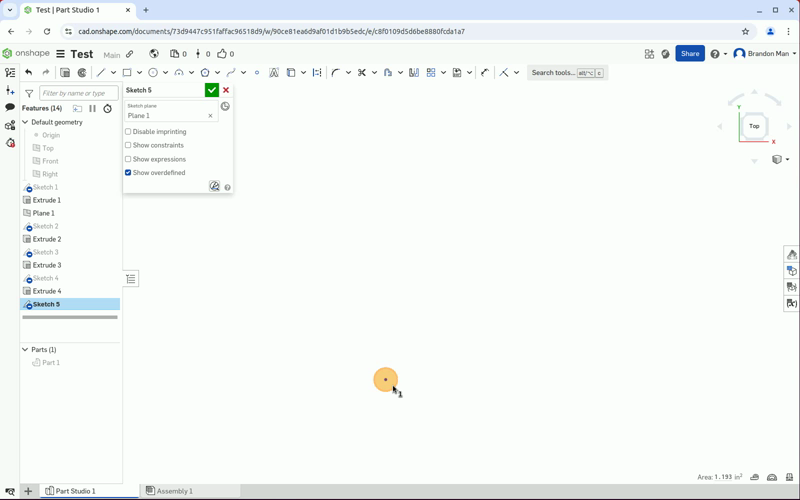
scroll(-6)
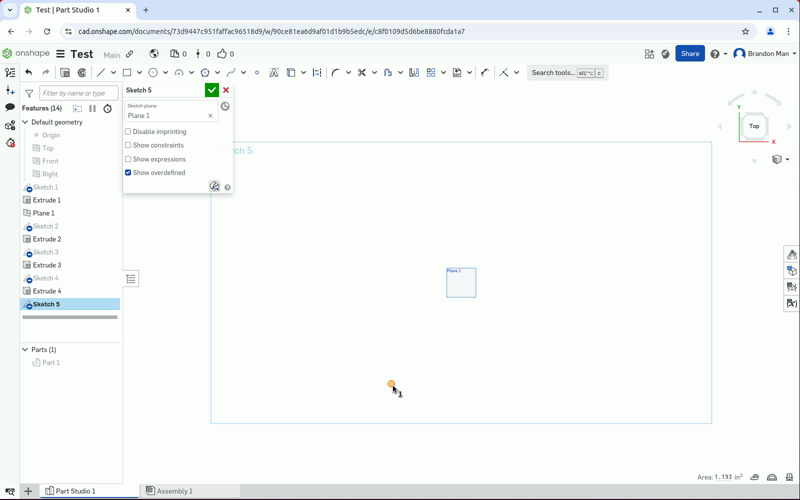
mouse_move(73, 352)
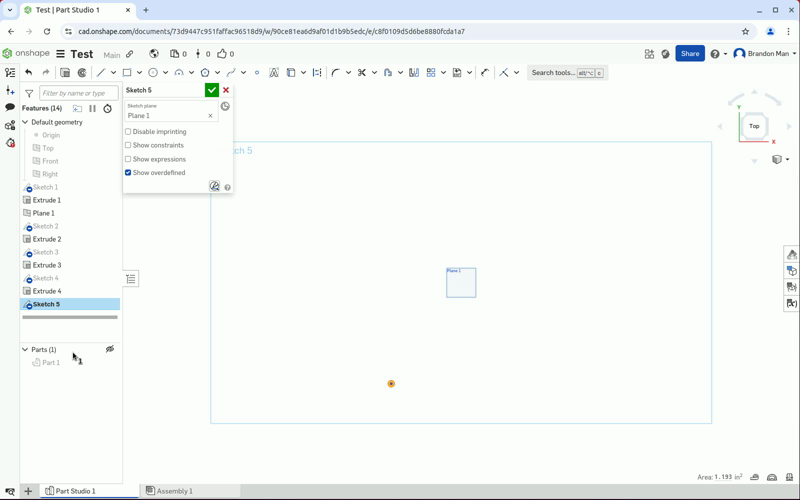
key(shift+y)
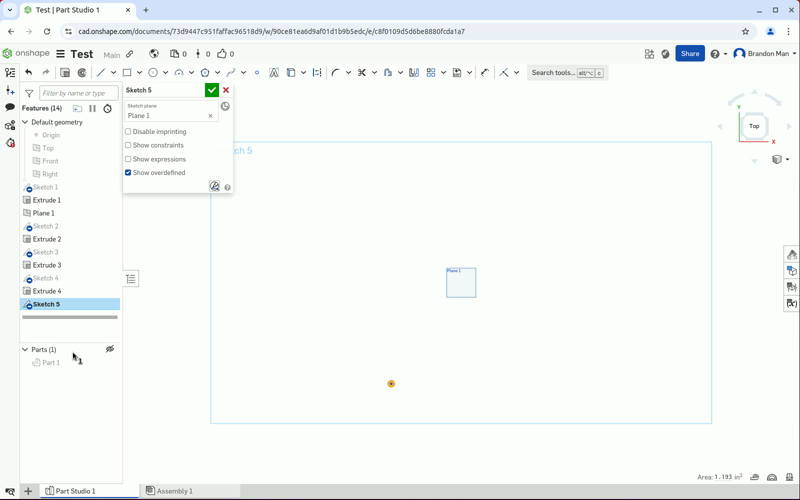
key(shift+e)
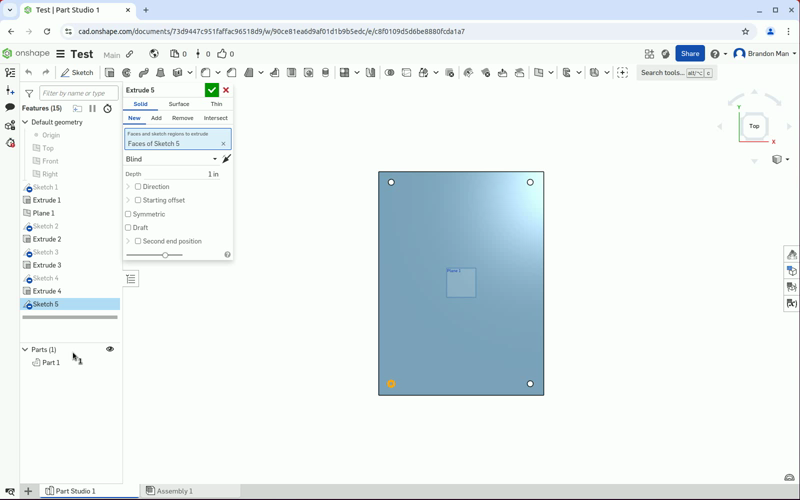
mouse_move(143, 106)
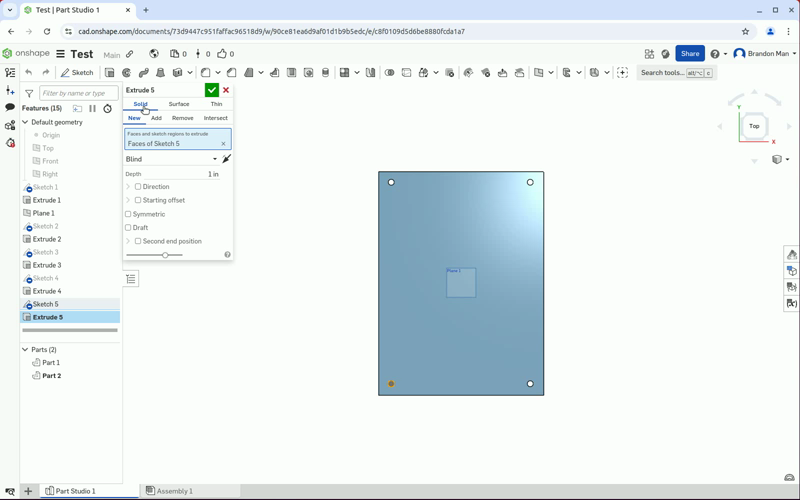
click(143, 106)
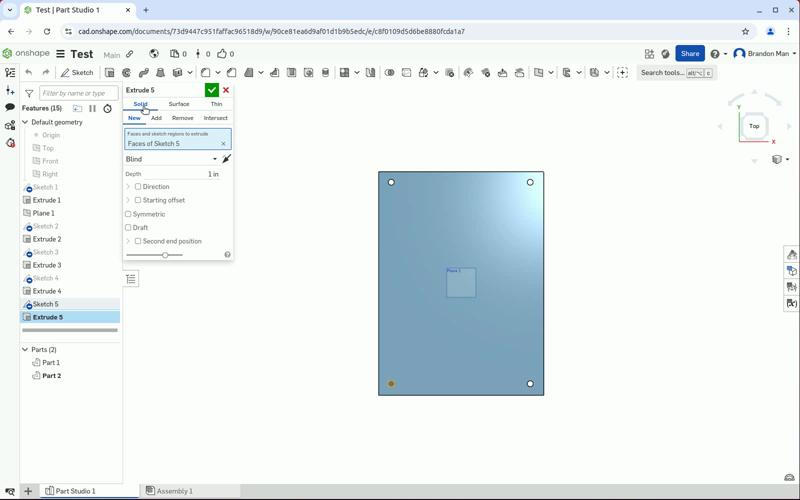
mouse_move(186, 120)
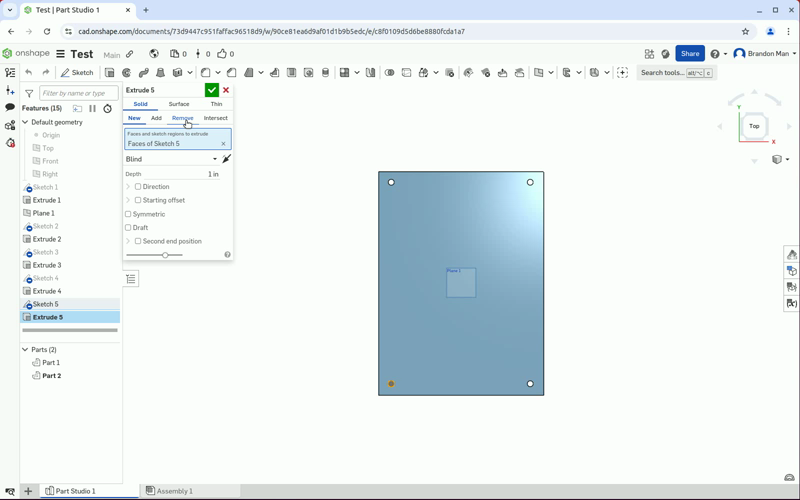
click(186, 120)
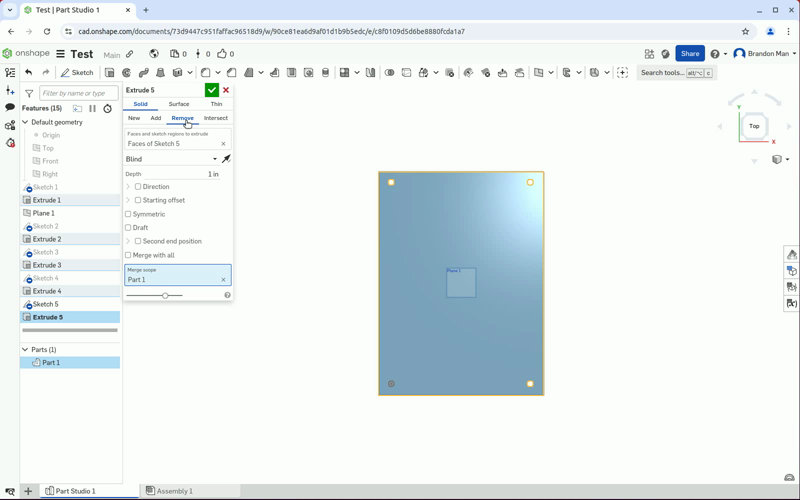
key(tab, 4)
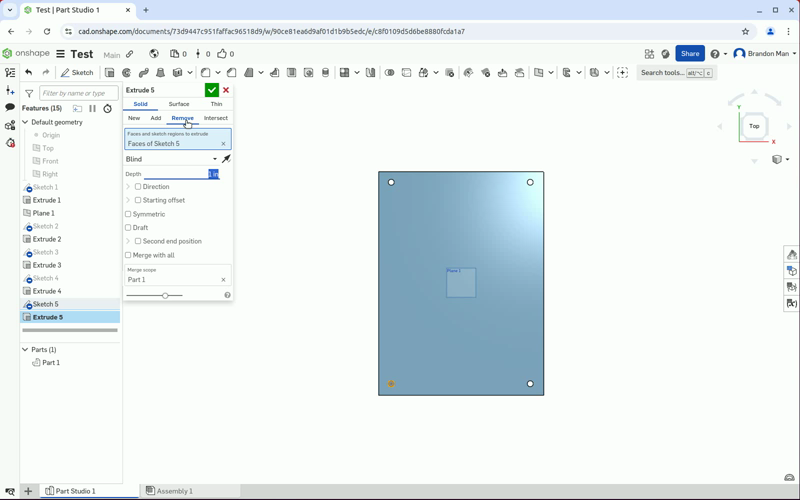
text(2.166)
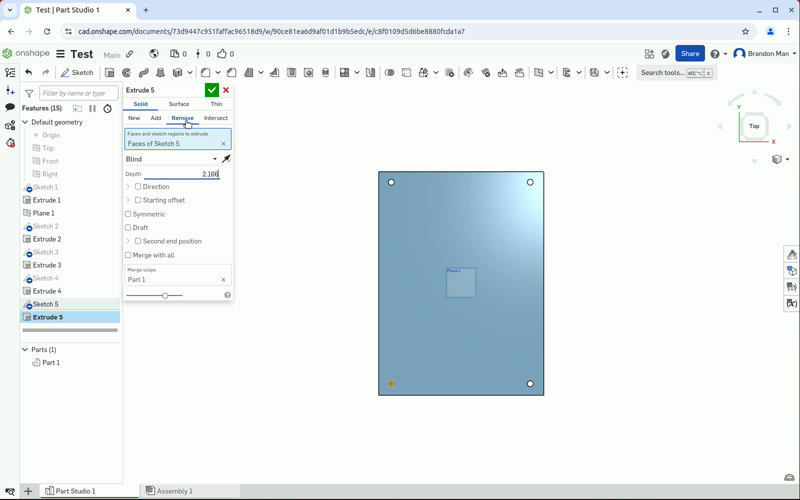
key(tab, 6)
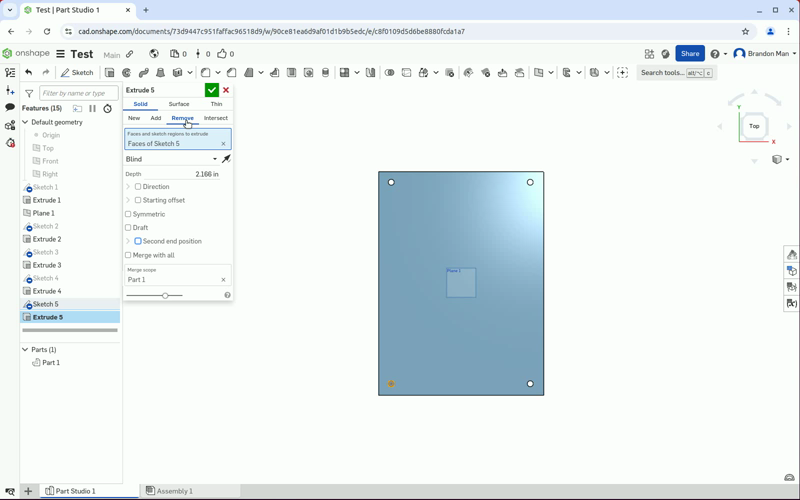
key(space)
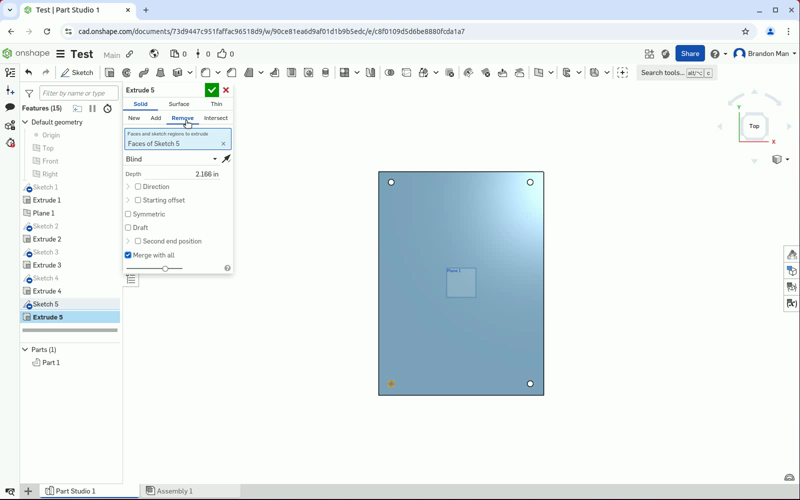
key(enter)
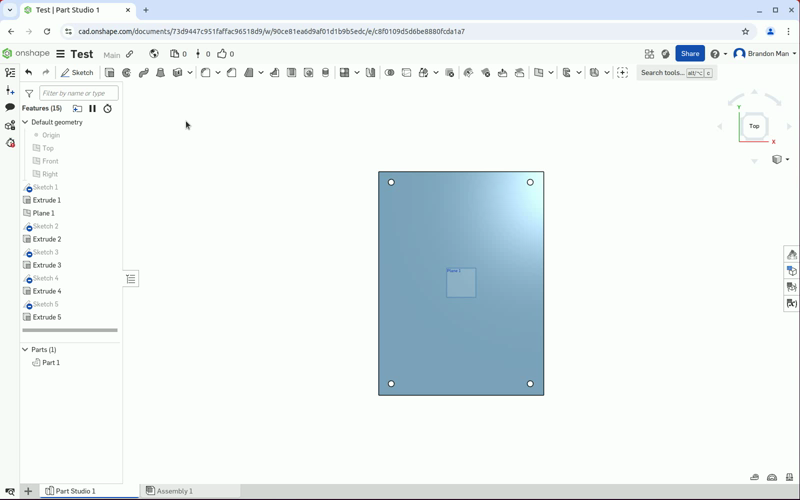
key(shift+h)
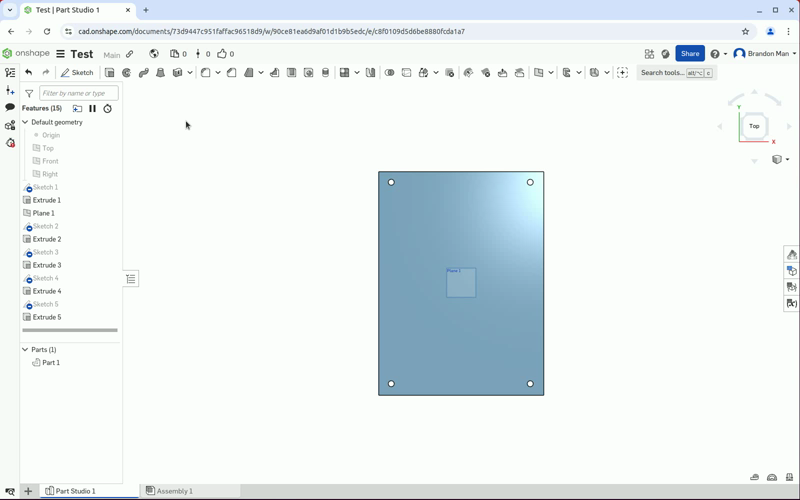
key(shift+h)
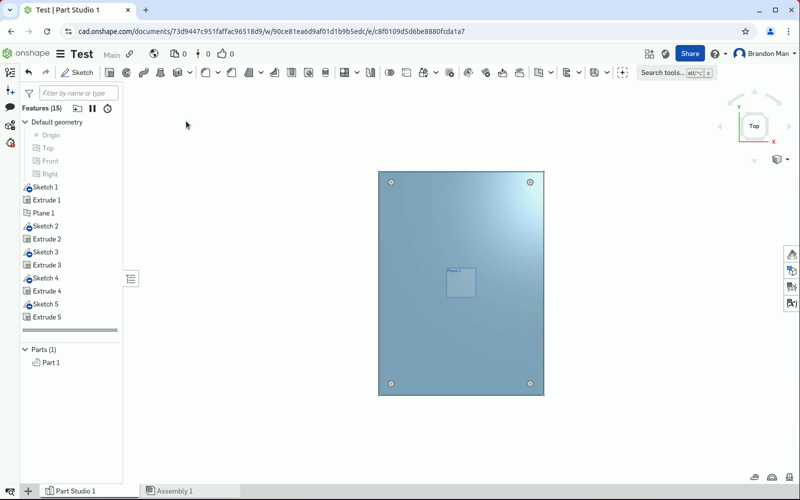
key(shift+7)
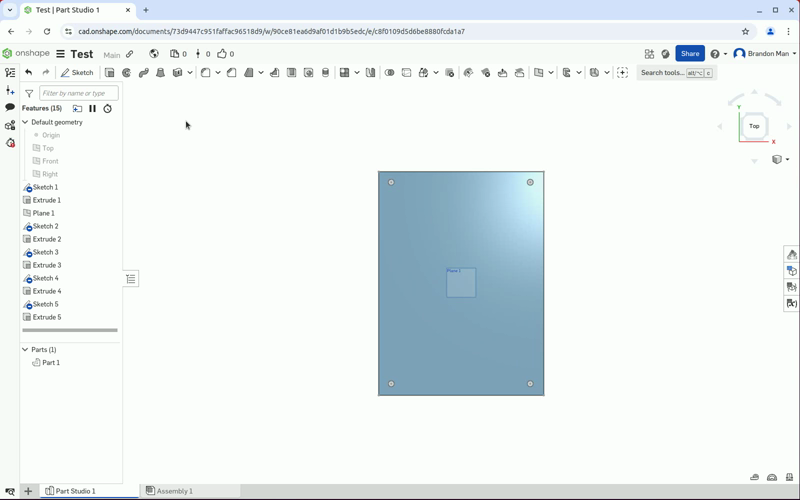
key(up, 3)
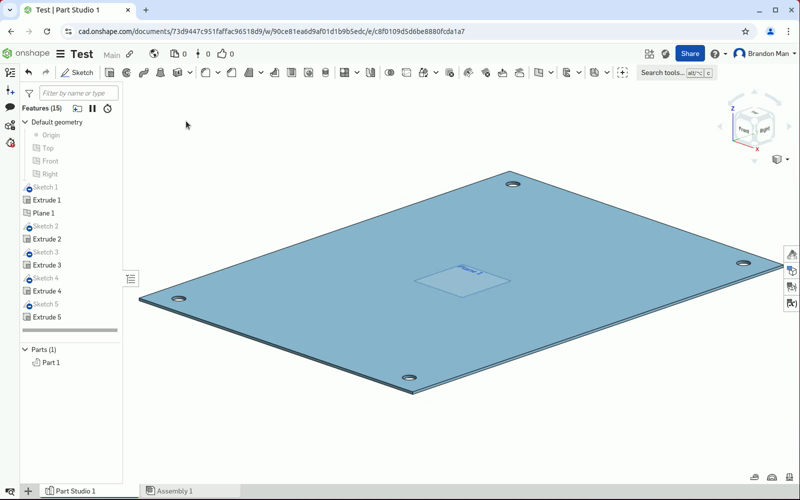
key(left, 3)
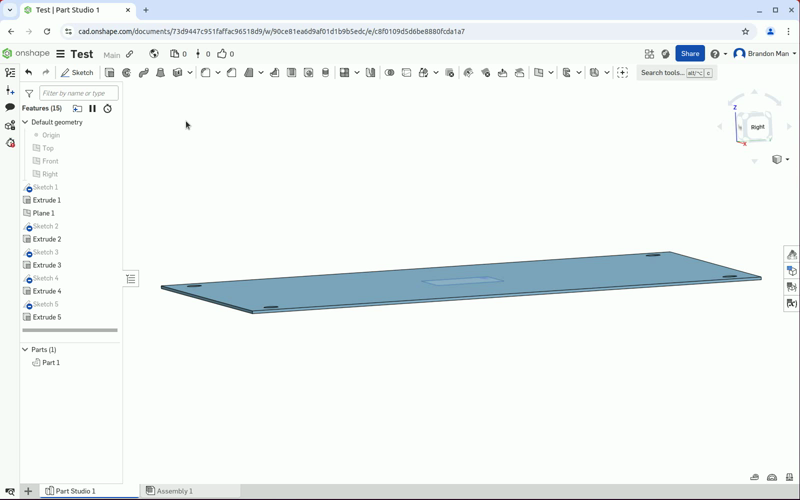
key(right, 3)
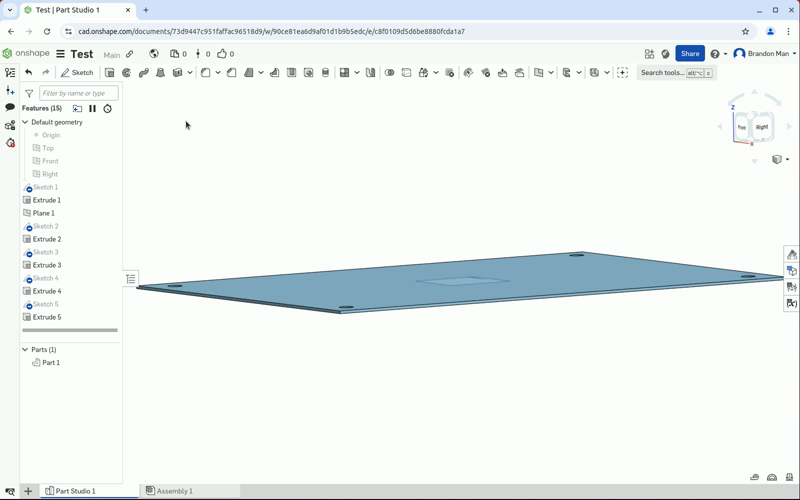
key(down, 3)
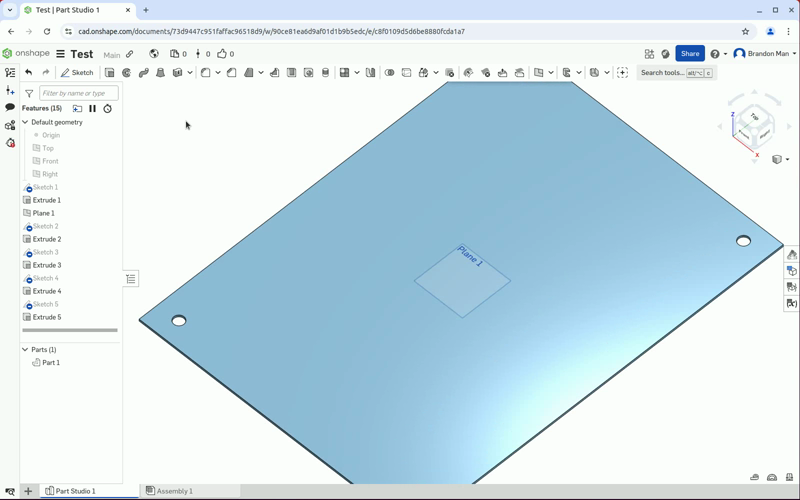
mouse_move(73, 189)
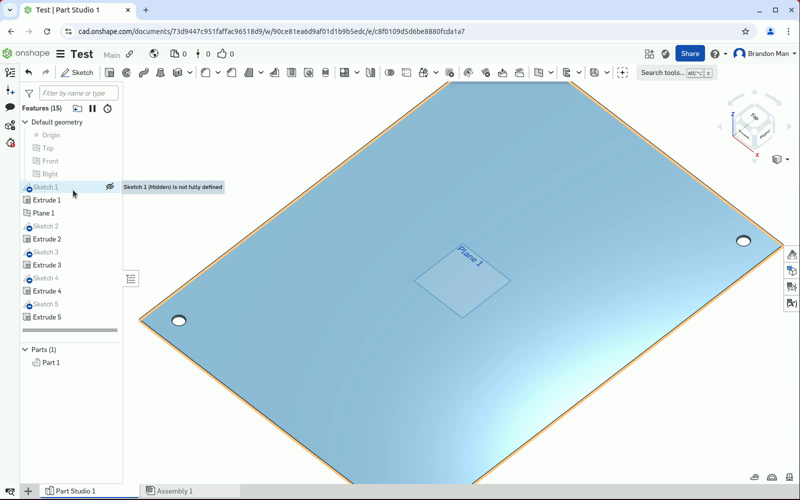
click(73, 189)